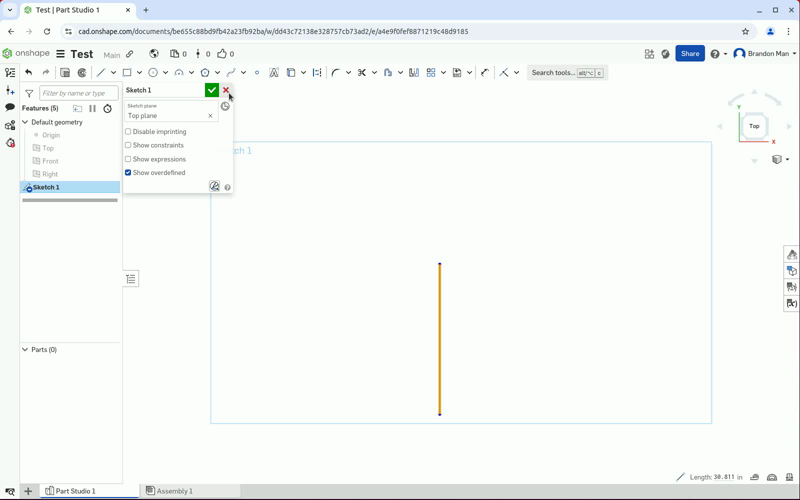
key(shift+h)
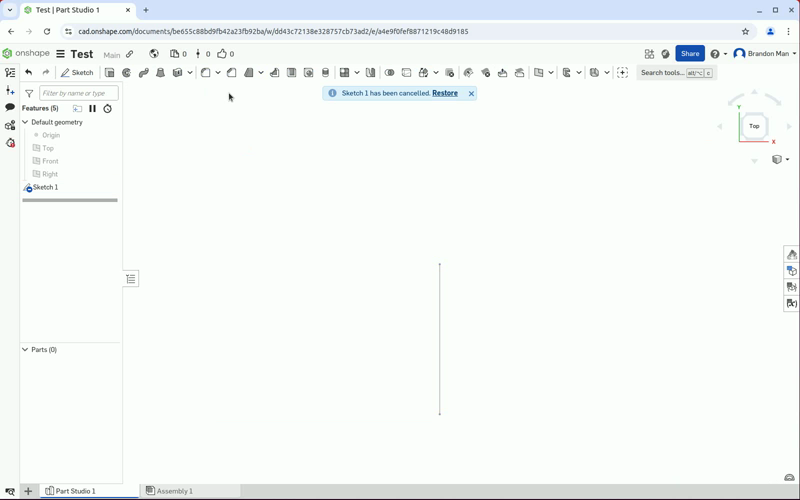
key(shift+s)
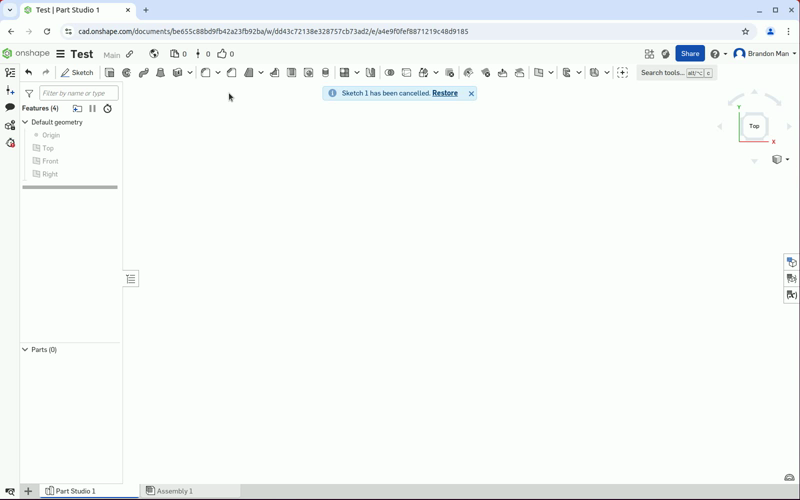
mouse_move(73, 150)
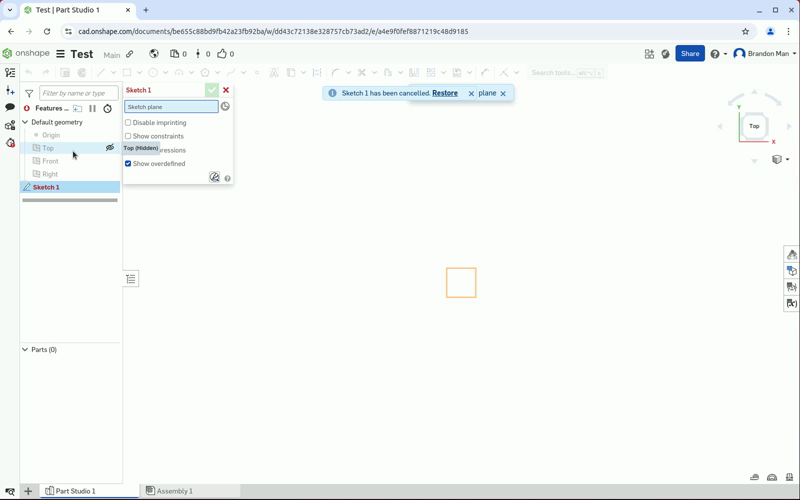
click(73, 150)
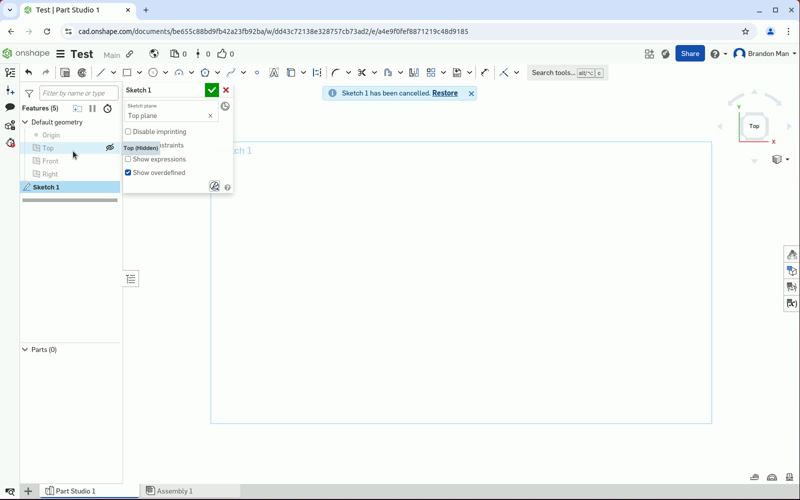
mouse_move(73, 352)
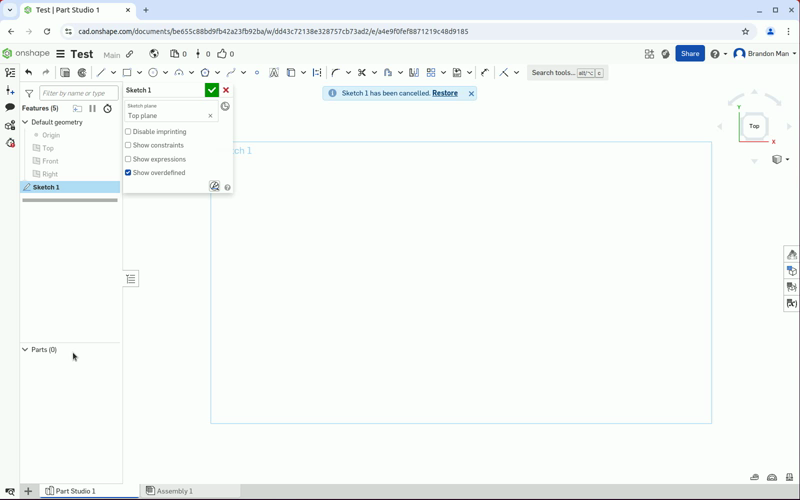
key(y)
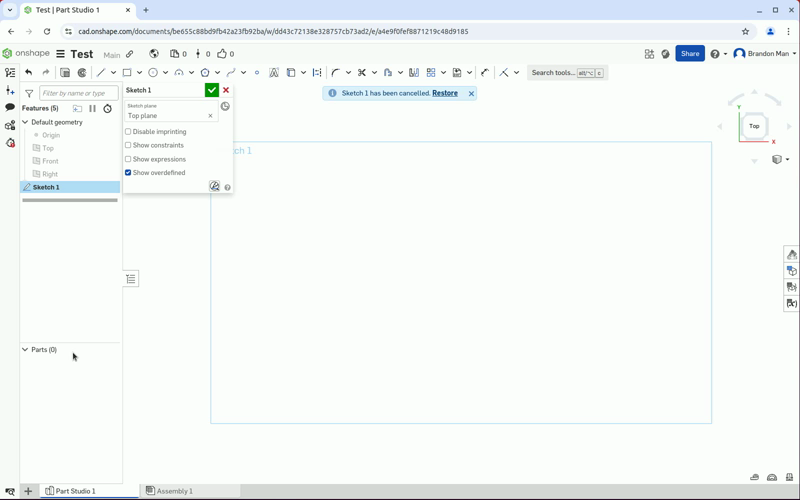
key(l)
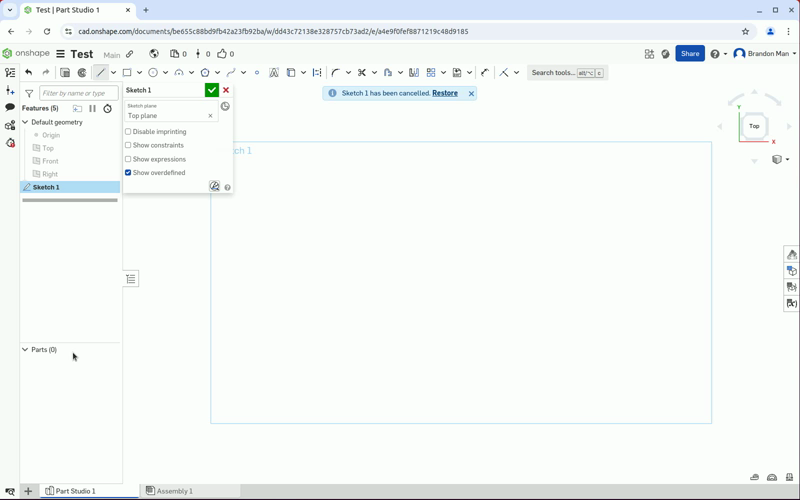
key_down(shift)
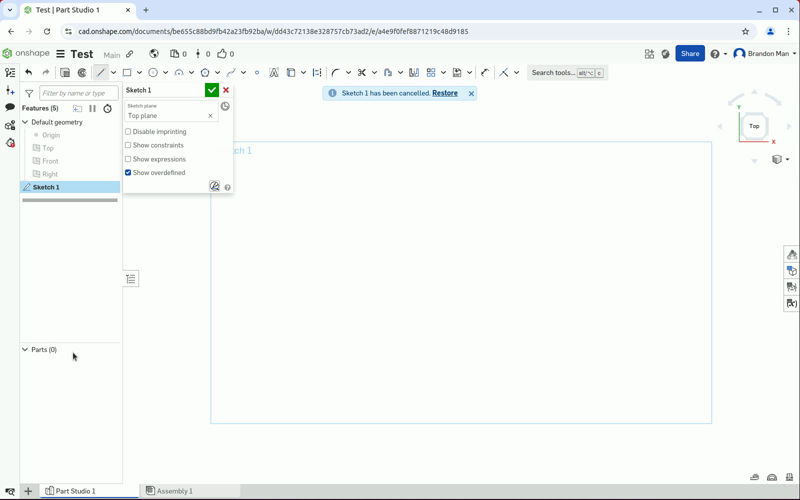
mouse_move(348, 373)
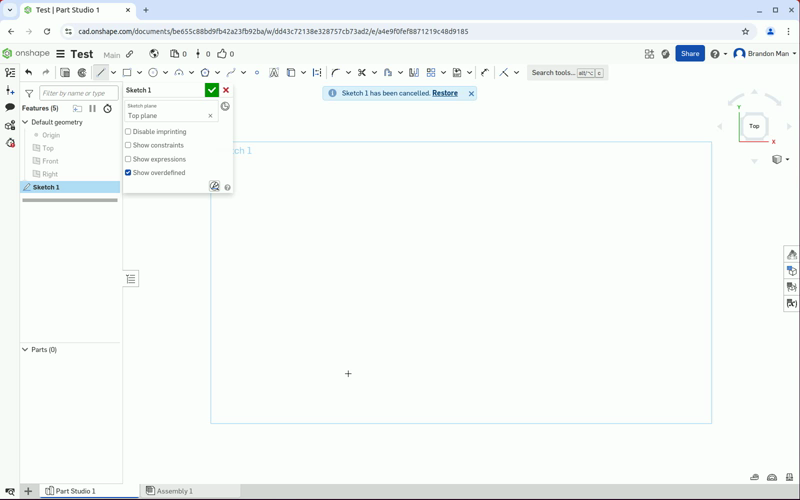
click(348, 373)
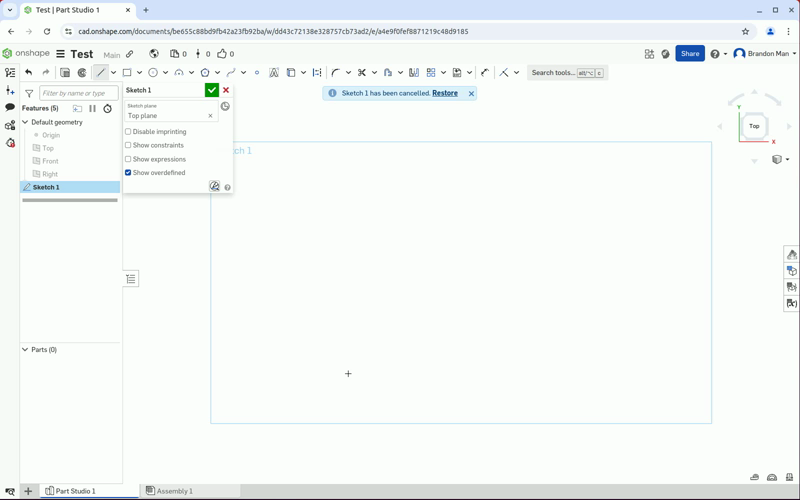
key_up(shift)
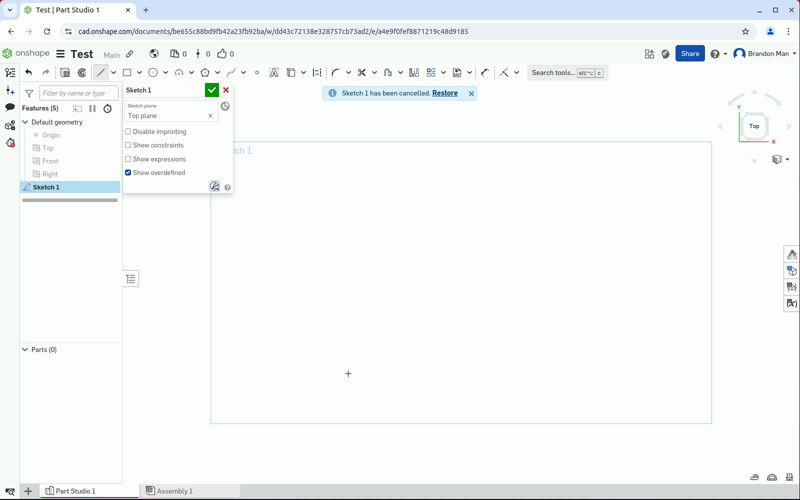
key_down(shift)
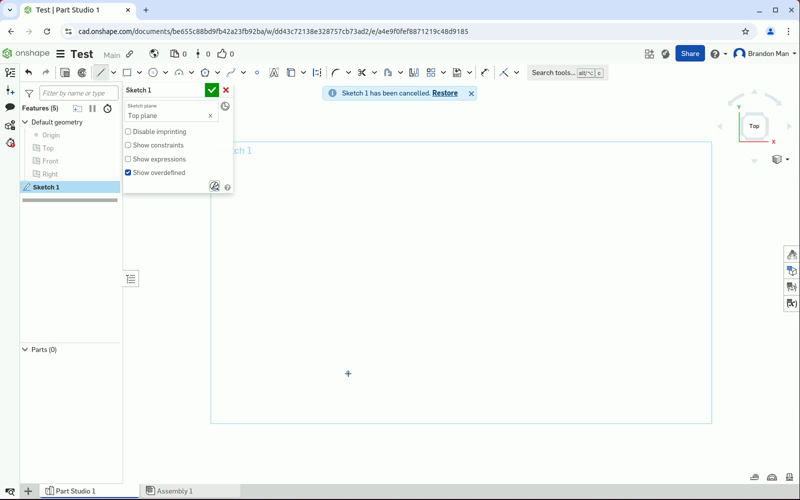
mouse_move(572, 373)
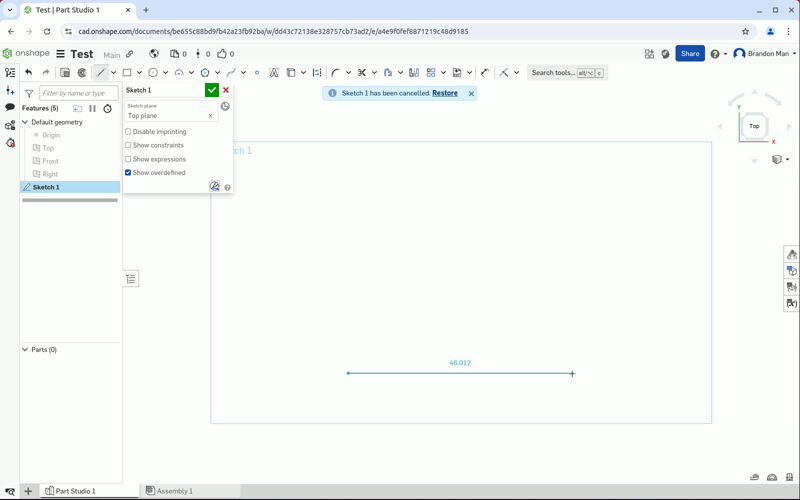
click(572, 373)
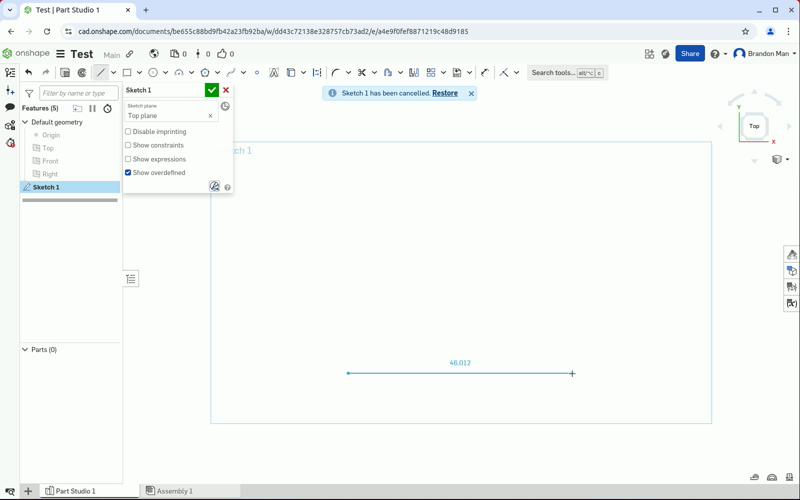
key_up(shift)
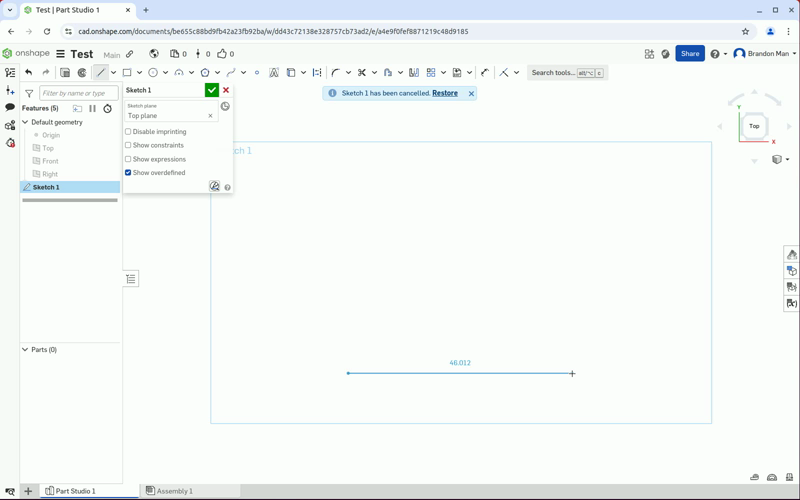
key_down(shift)
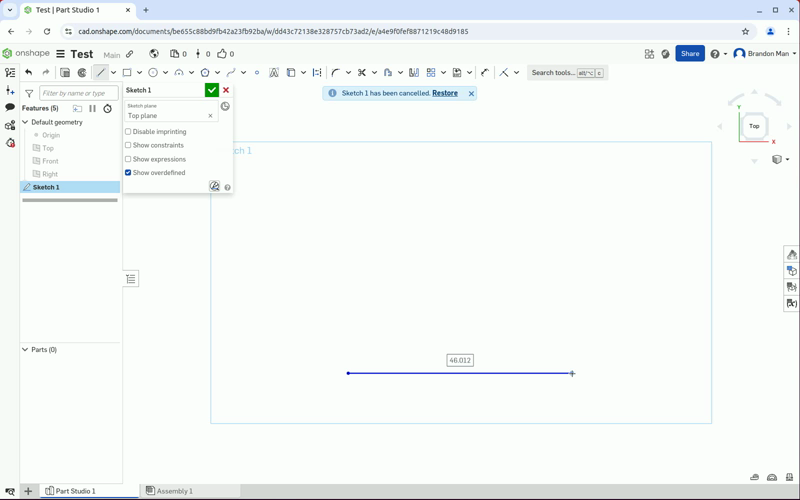
mouse_move(572, 194)
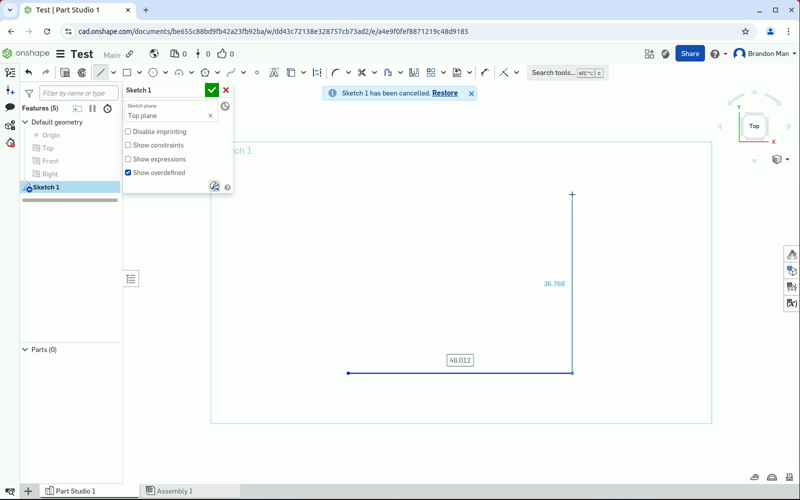
click(572, 194)
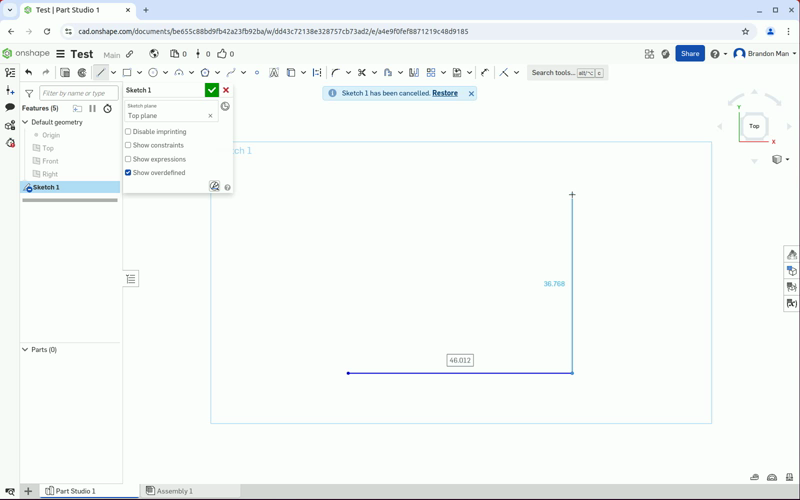
key_up(shift)
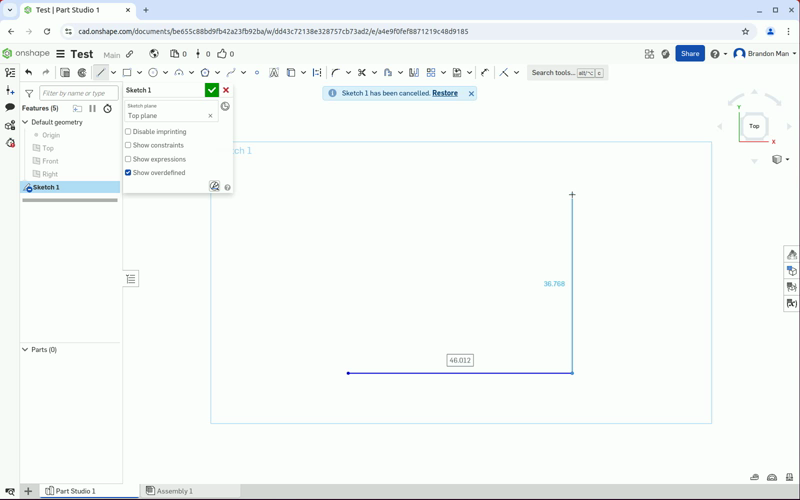
key_down(shift)
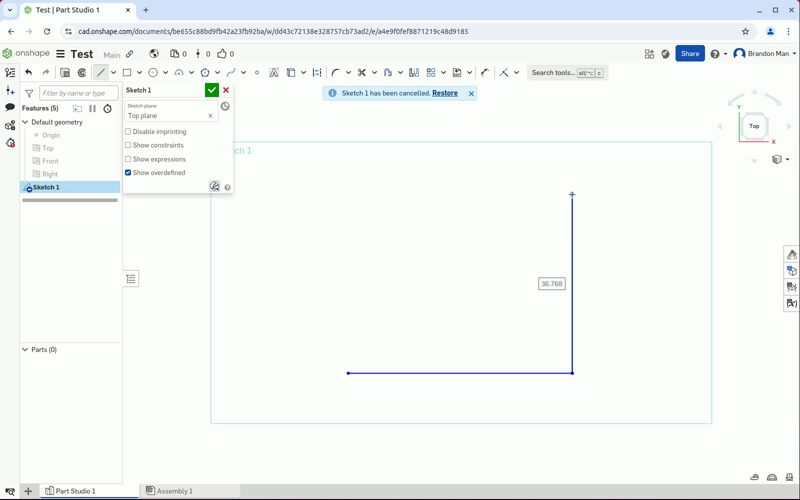
mouse_move(348, 194)
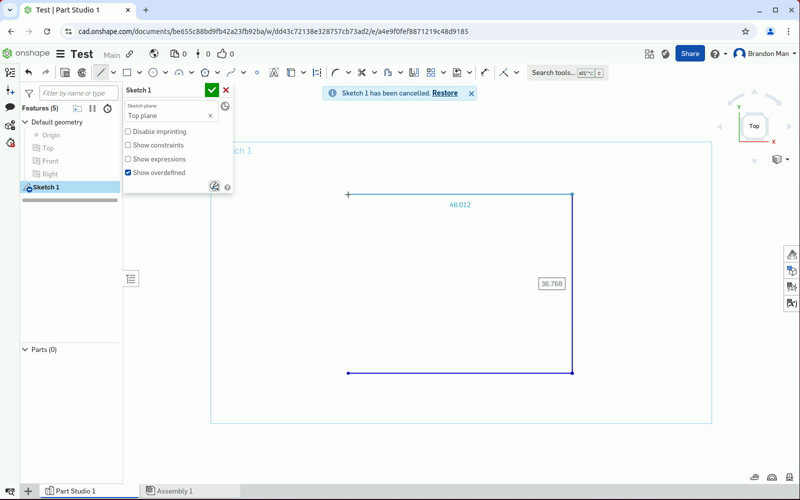
click(348, 194)
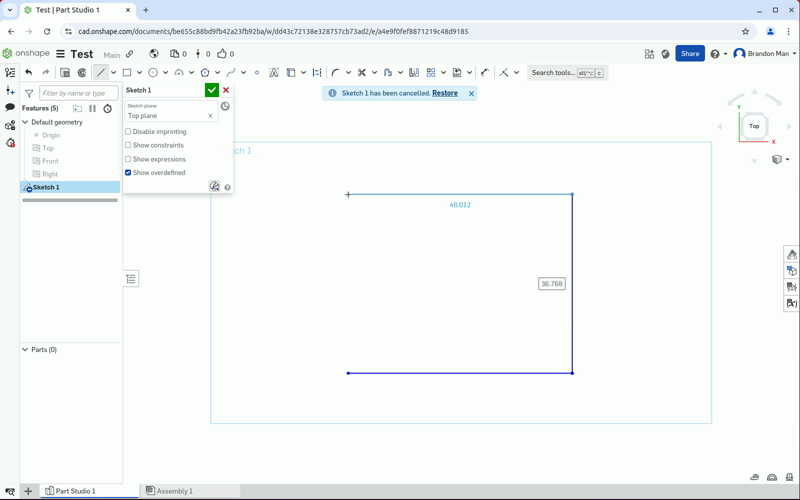
key_up(shift)
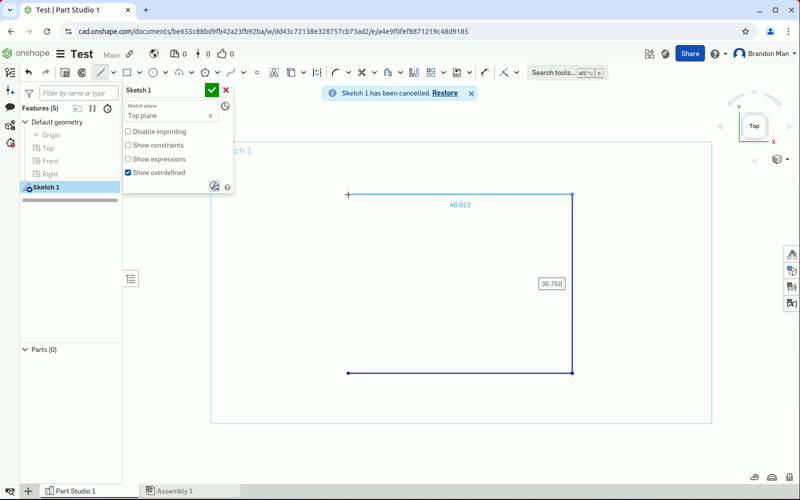
key_down(shift)
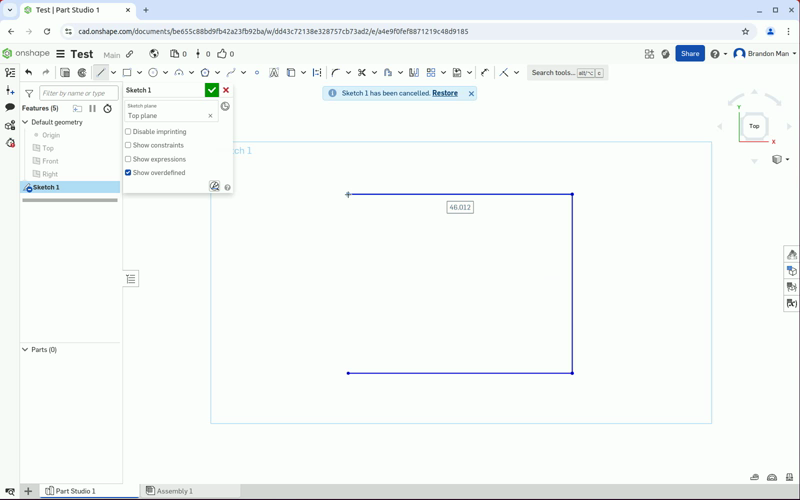
mouse_move(348, 373)
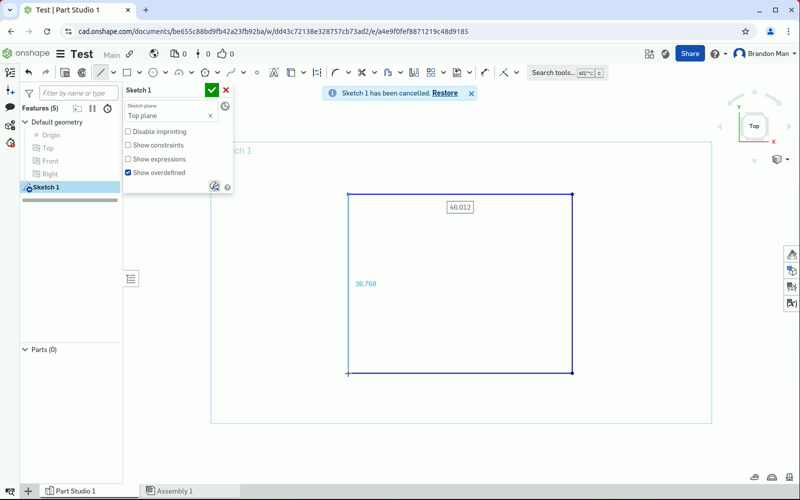
key_up(shift)
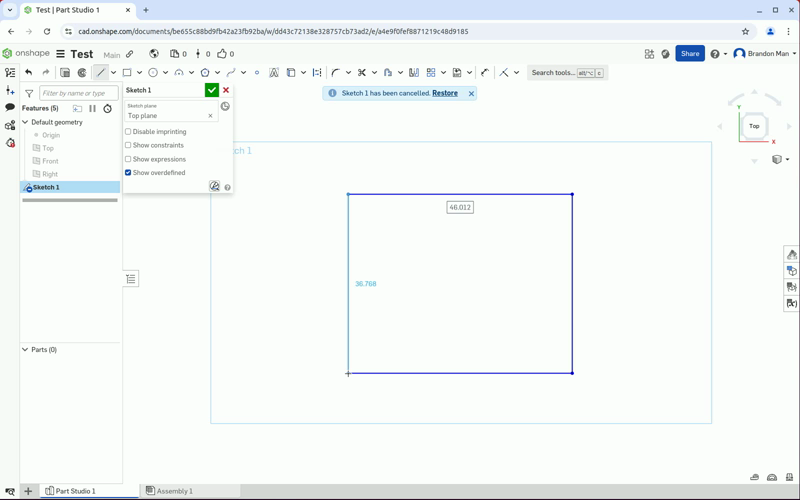
click(348, 373)
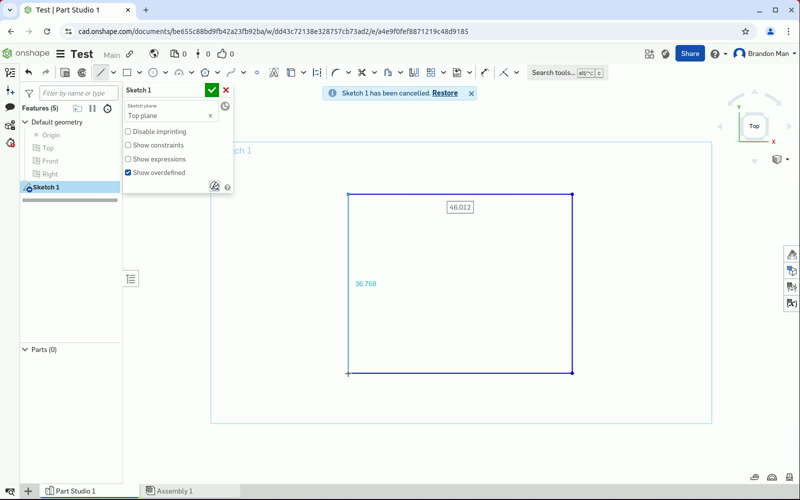
key(esc)
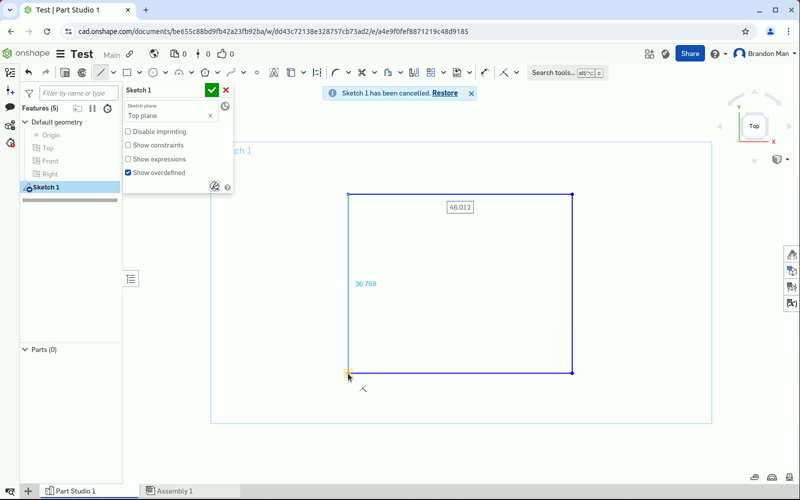
key(c)
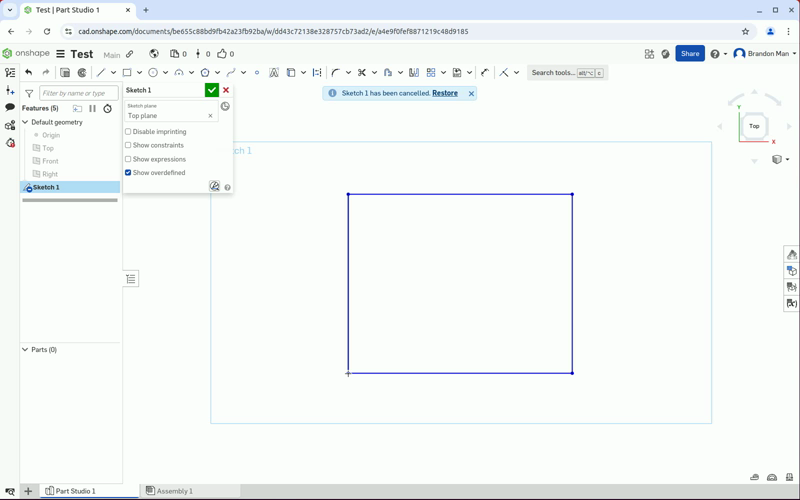
key_down(shift)
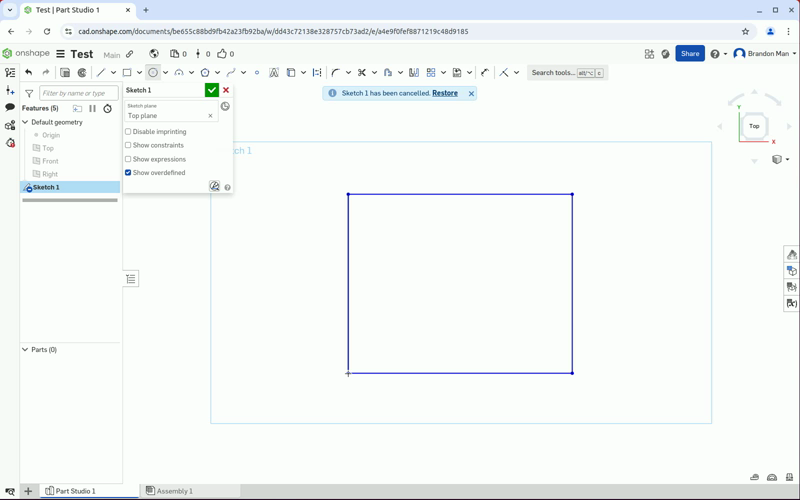
mouse_move(461, 283)
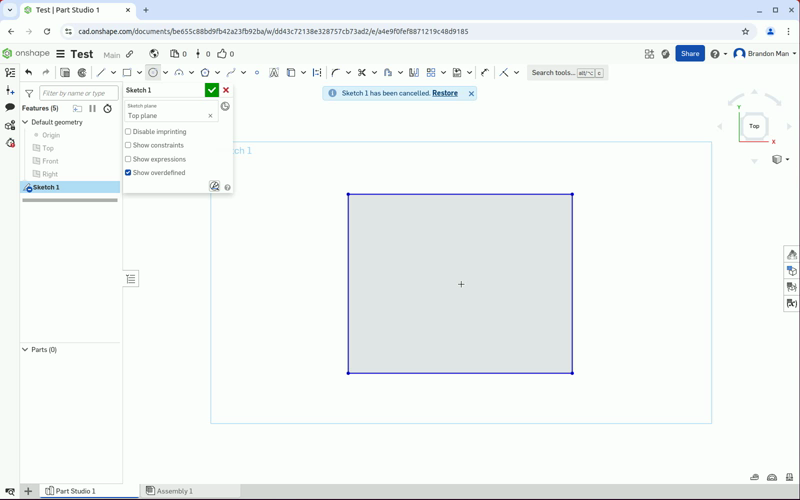
click(461, 283)
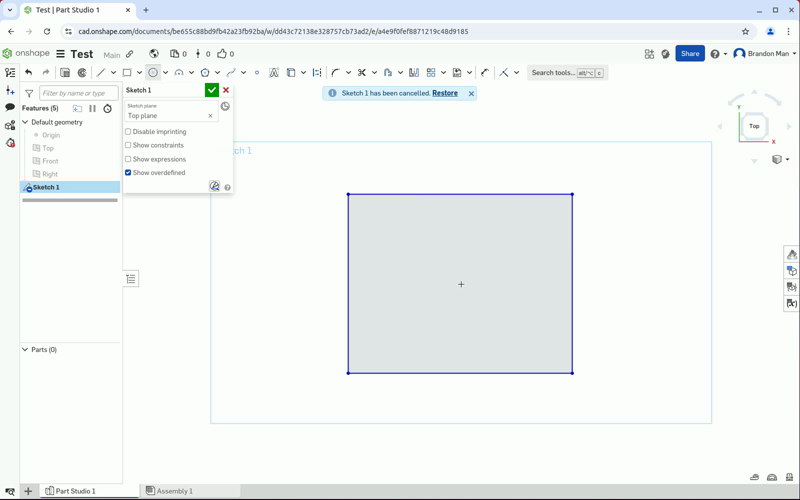
key_up(shift)
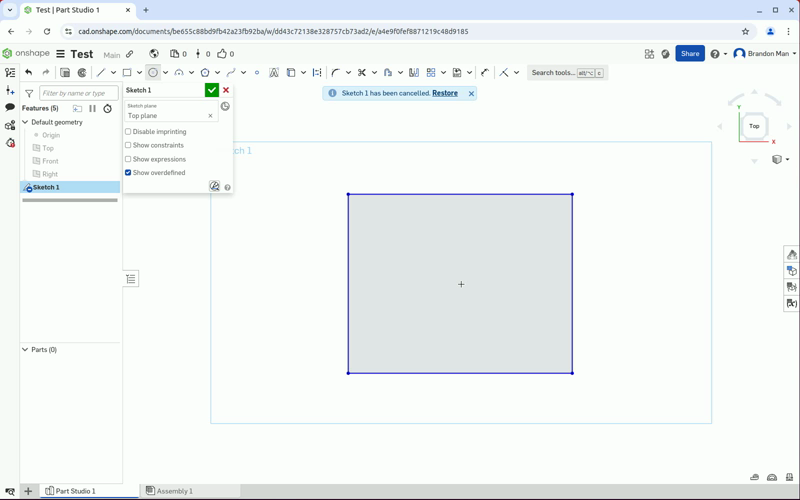
mouse_move(485, 283)
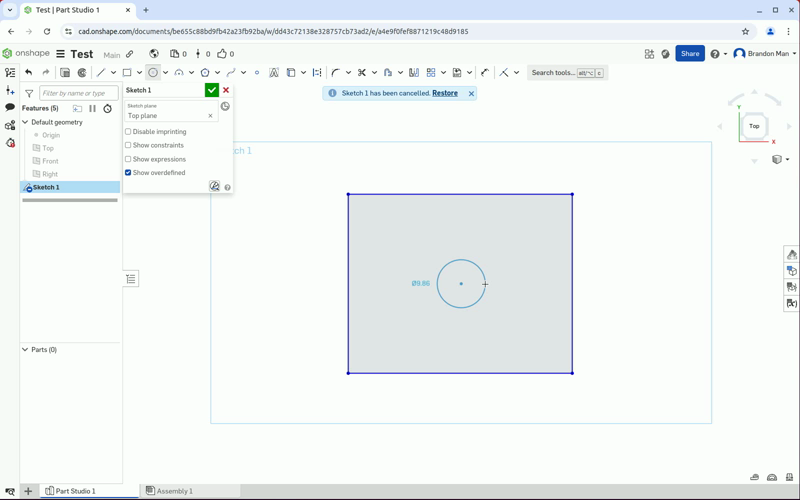
click(485, 283)
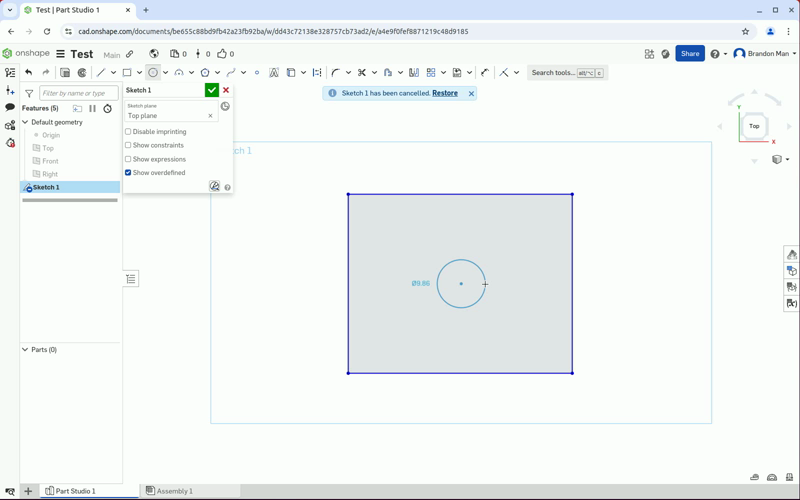
key(esc)
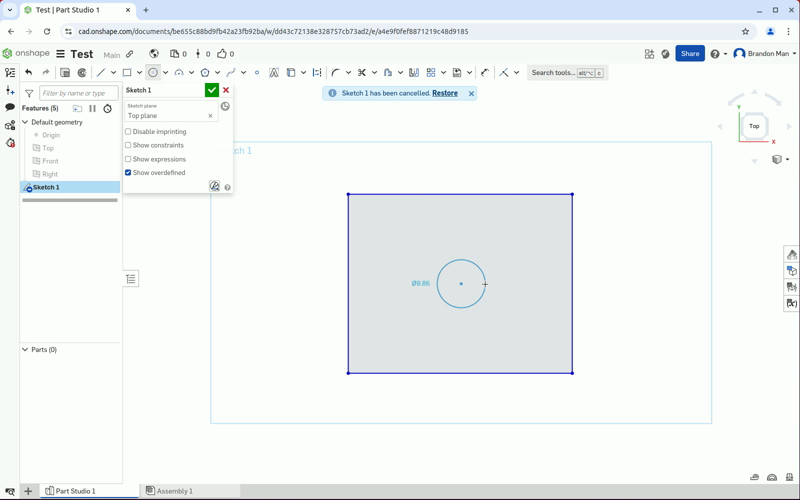
mouse_move(434, 233)
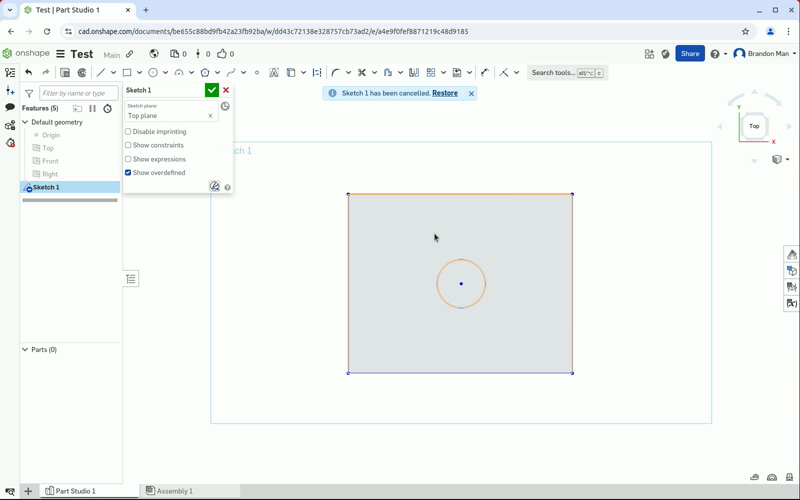
click(434, 233)
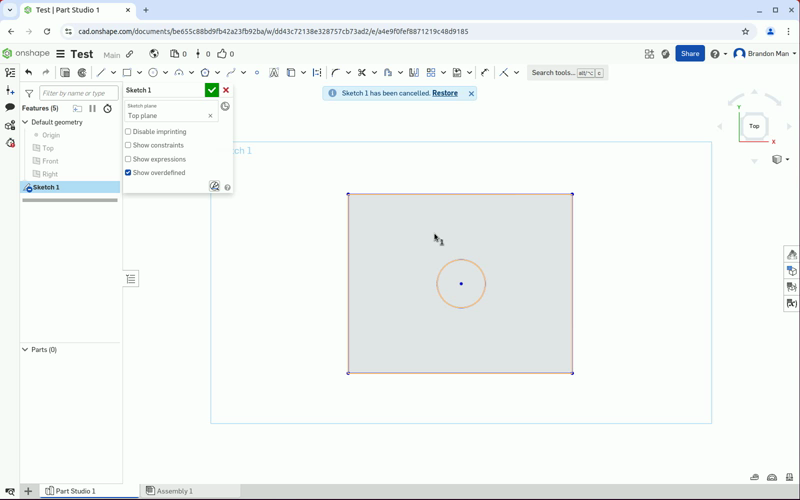
mouse_move(73, 352)
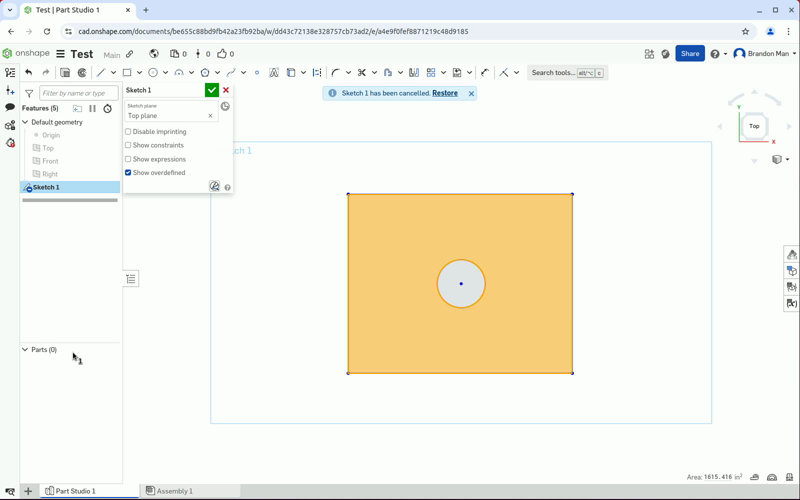
key(shift+y)
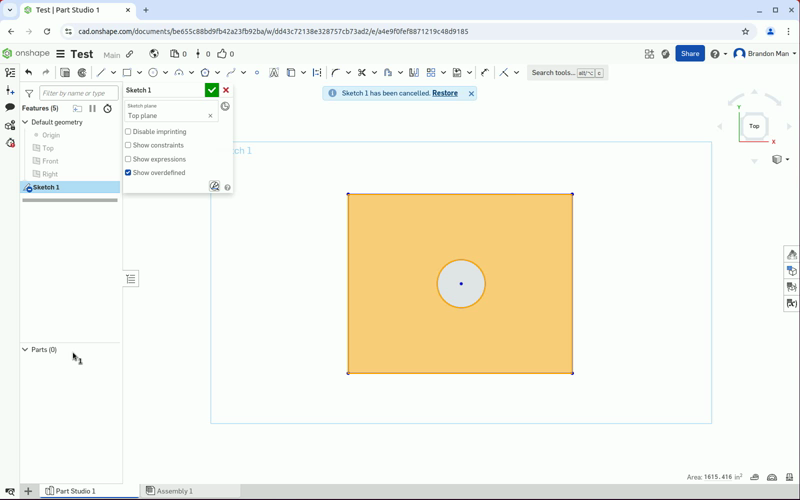
key(shift+e)
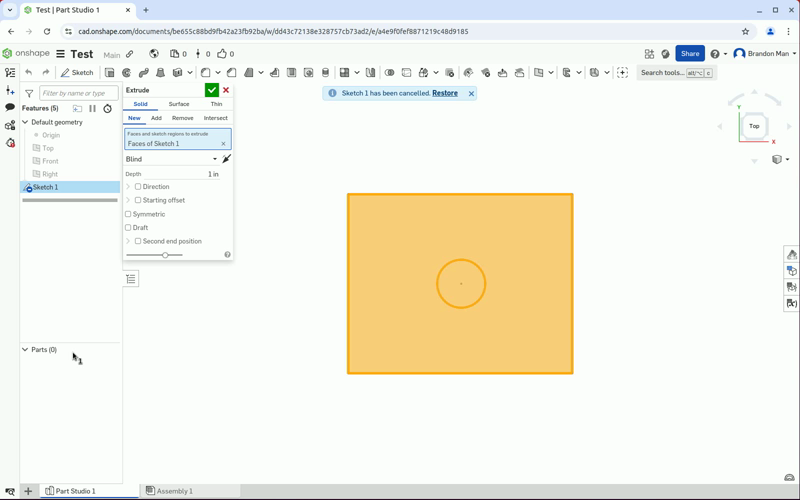
mouse_move(143, 106)
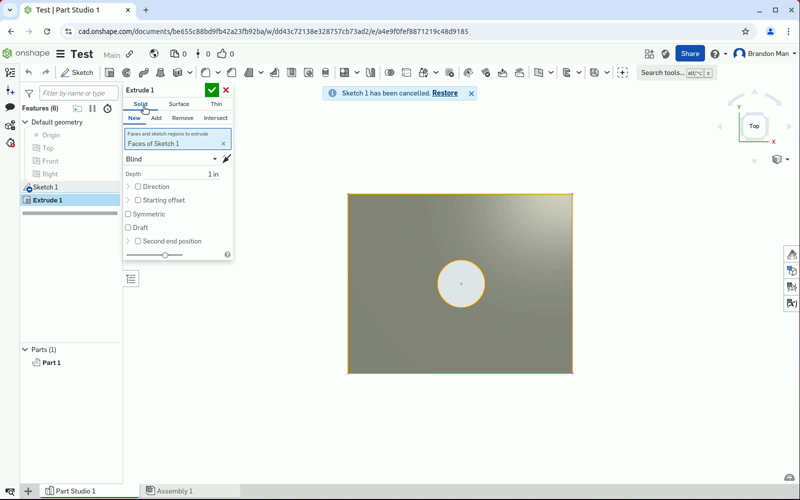
click(143, 106)
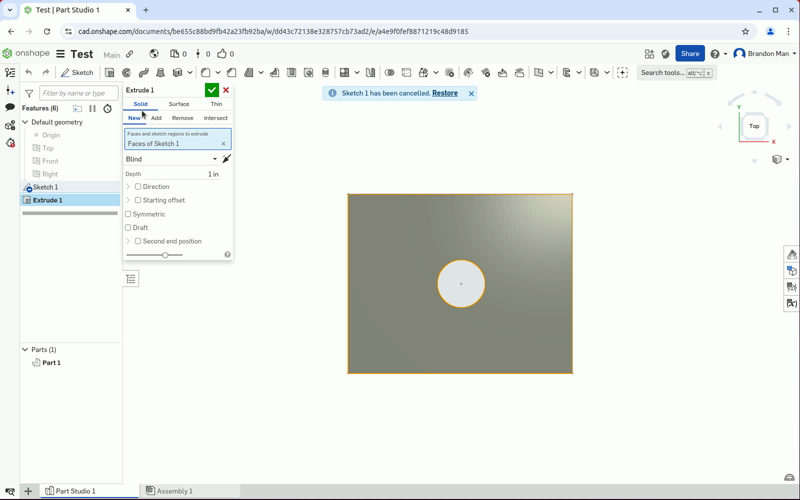
mouse_move(137, 120)
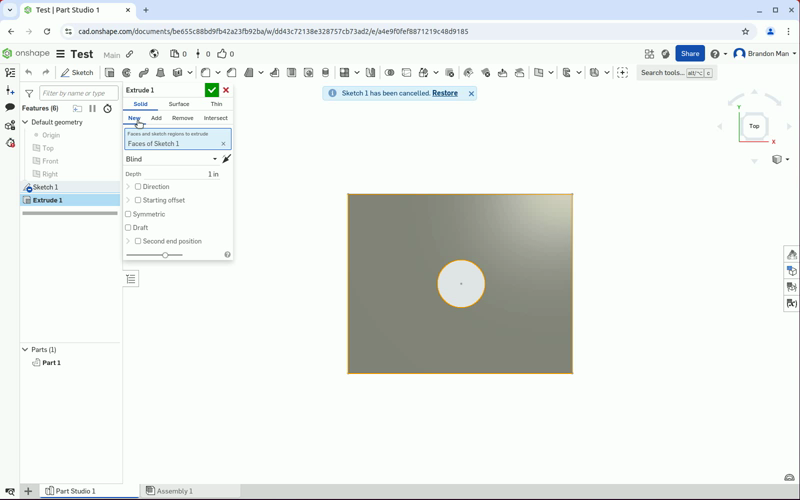
click(137, 120)
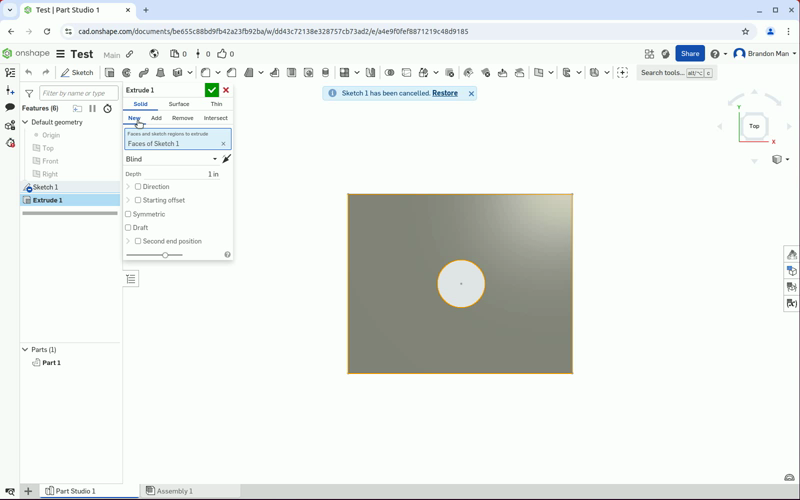
key(tab, 4)
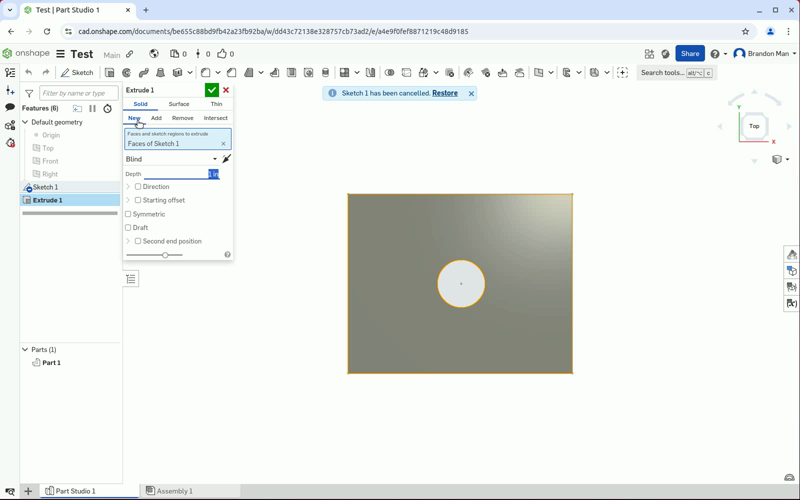
text(20.22)
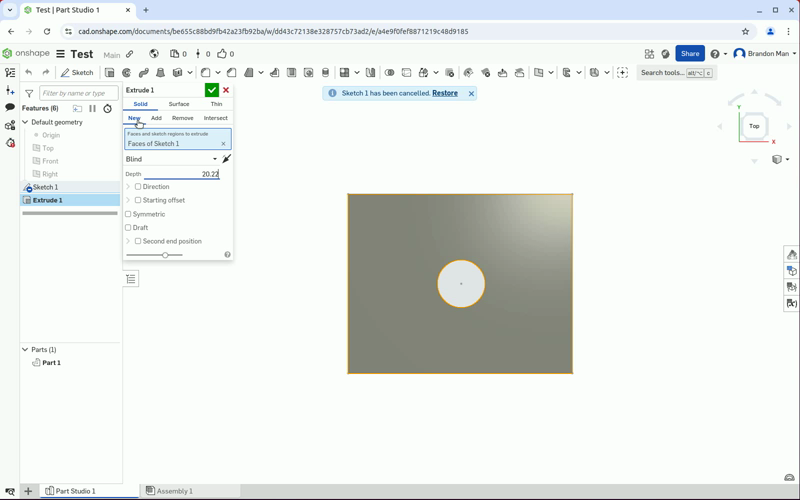
key(enter)
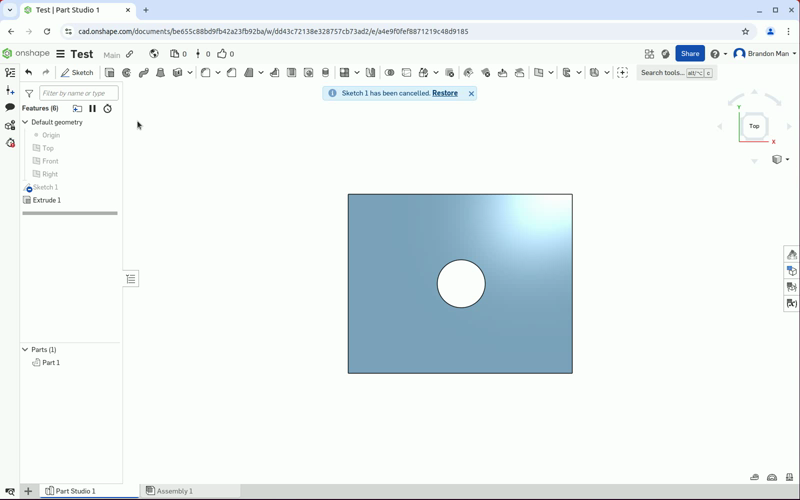
key(shift+h)
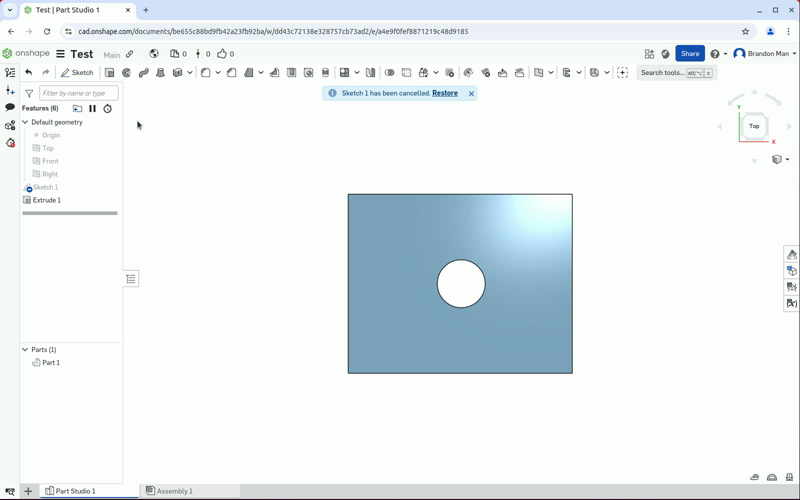
key(shift+h)
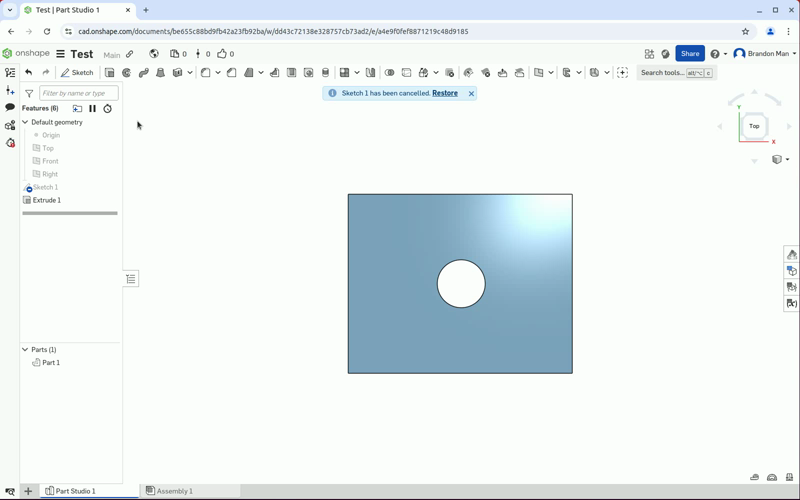
mouse_move(73, 189)
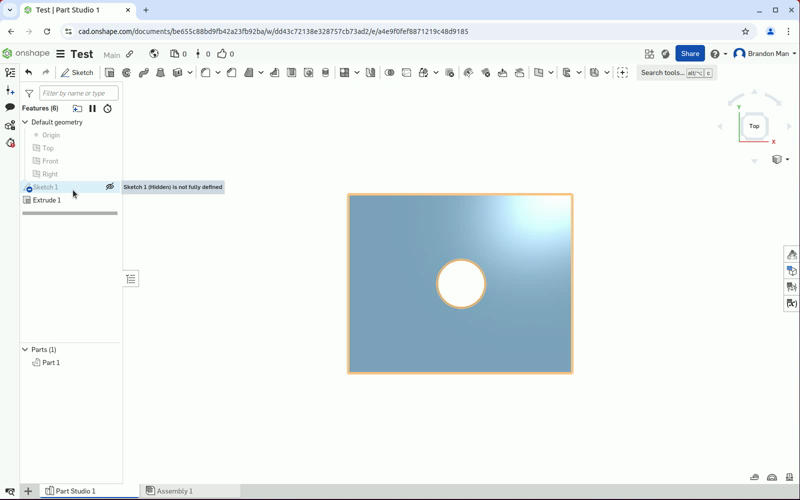
click(73, 189)
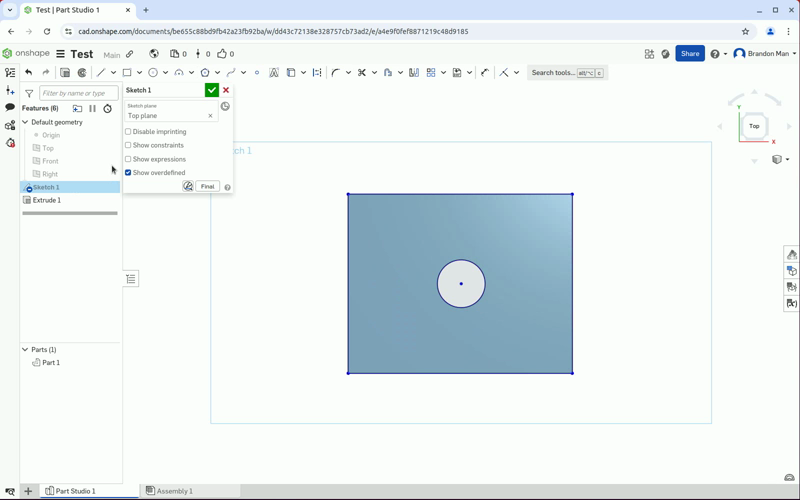
mouse_move(229, 92)
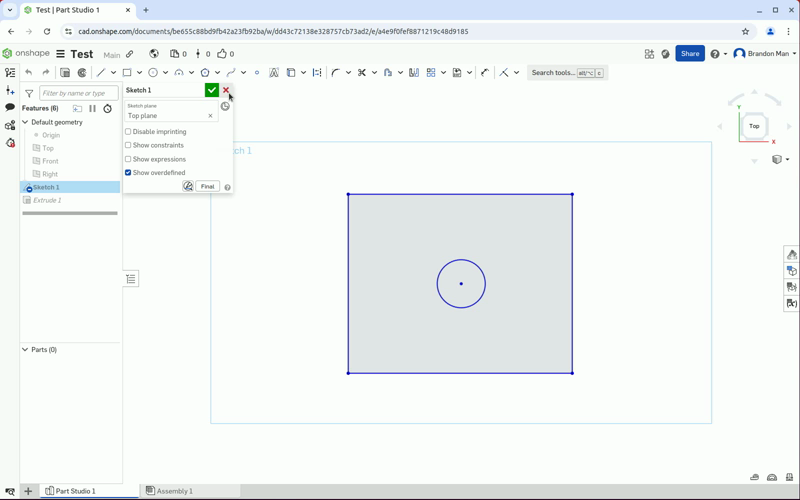
click(229, 92)
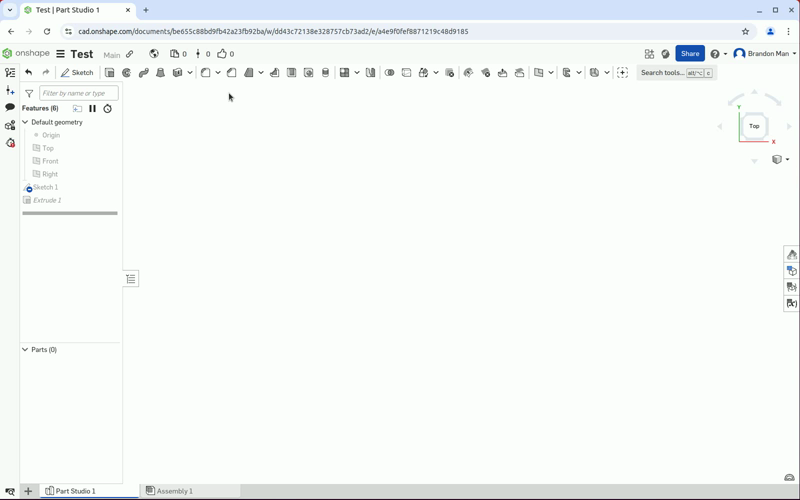
mouse_move(541, 75)
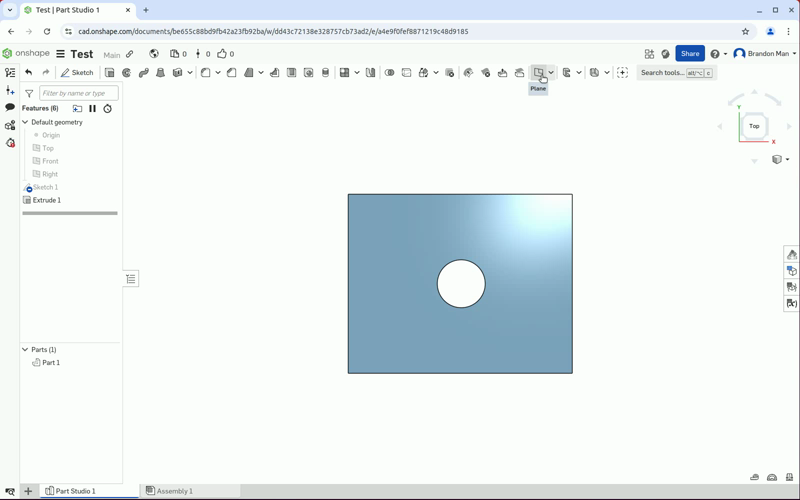
click(541, 75)
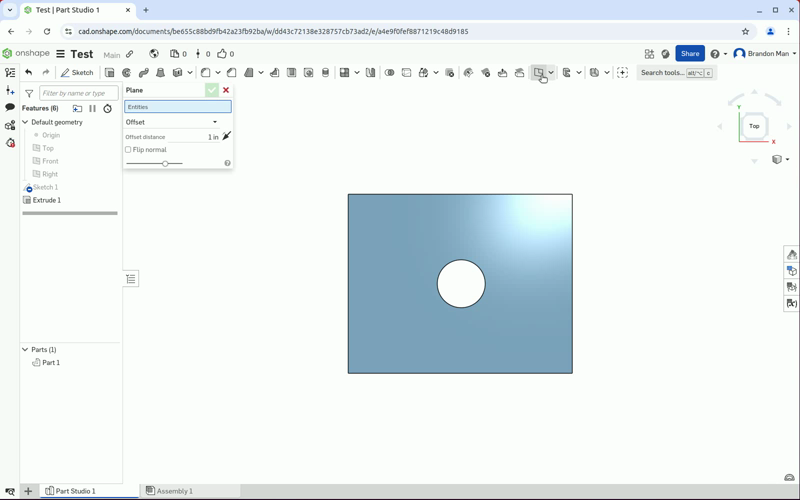
mouse_move(73, 150)
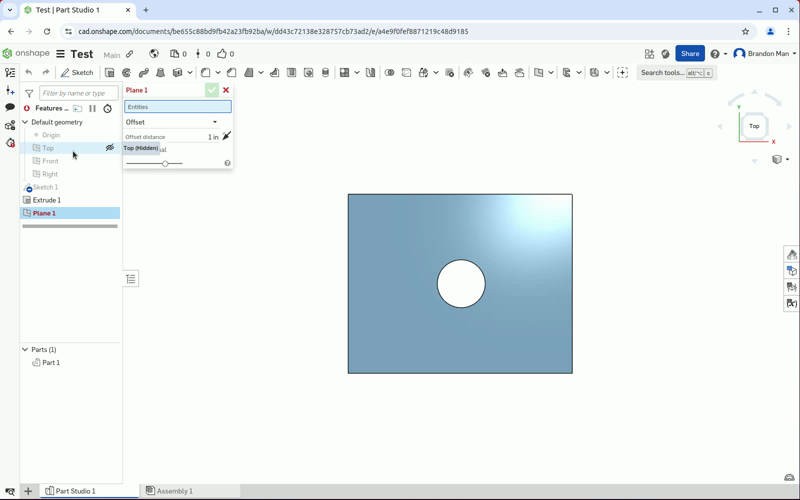
click(73, 150)
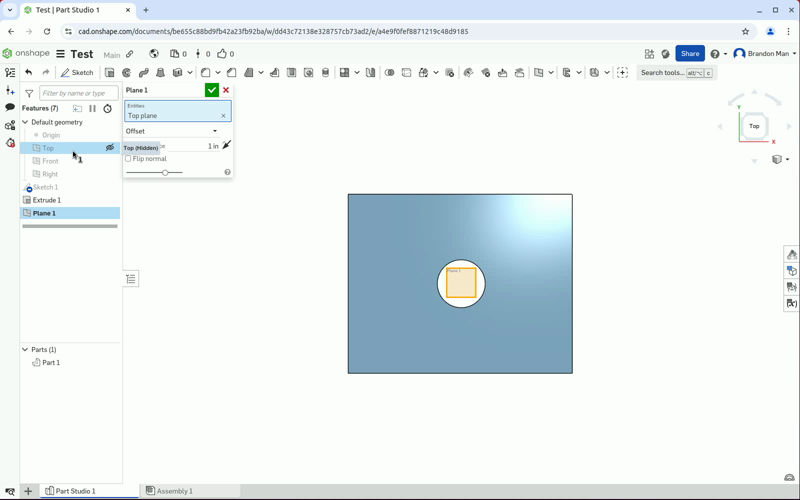
key(tab, 2)
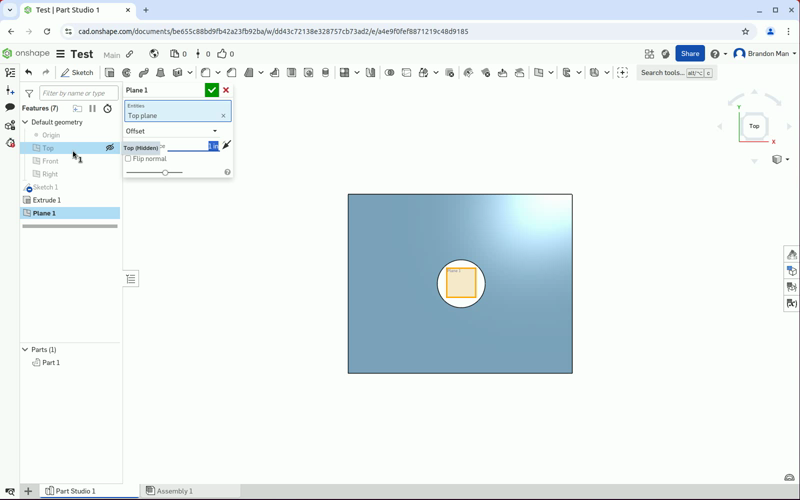
text(20.212)
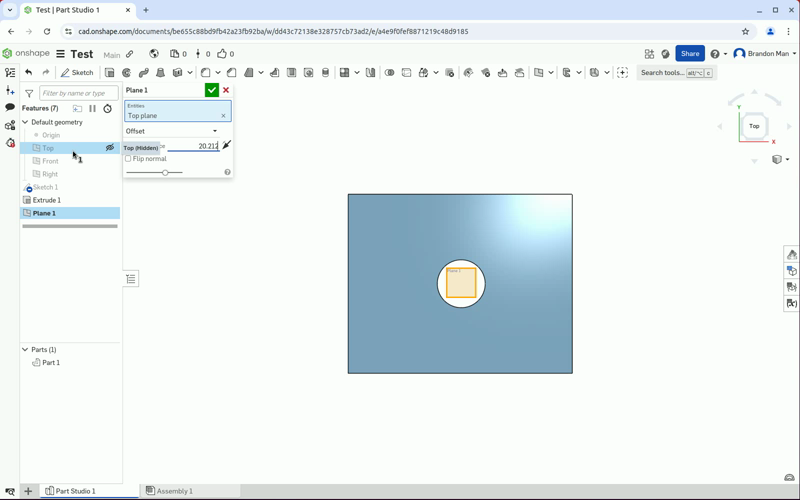
key(enter, 2)
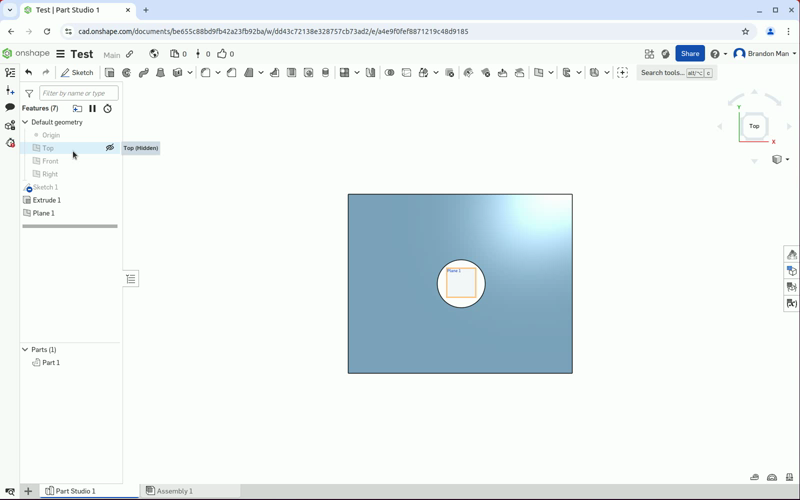
key(shift+s)
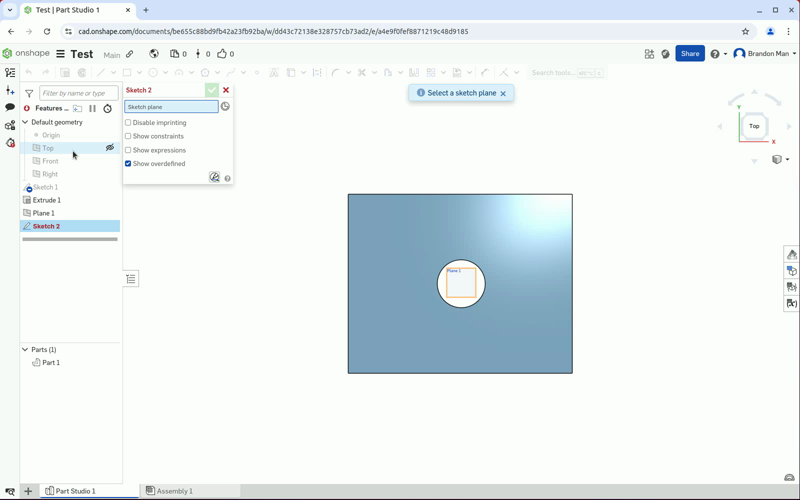
mouse_move(73, 215)
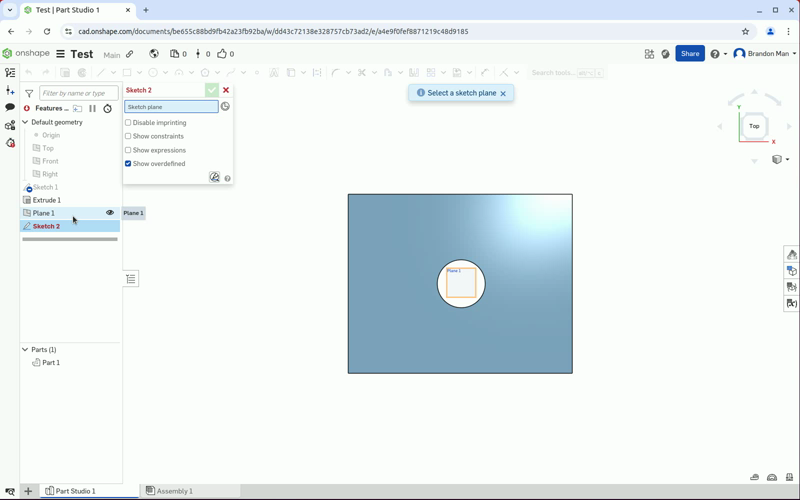
click(73, 215)
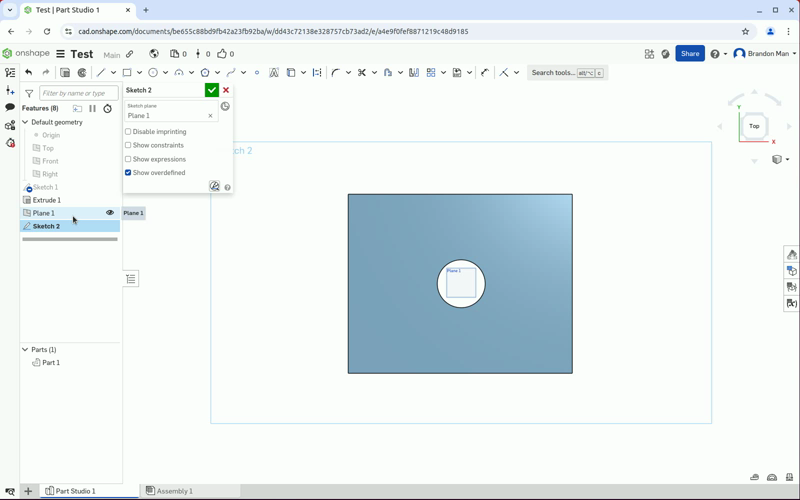
mouse_move(73, 352)
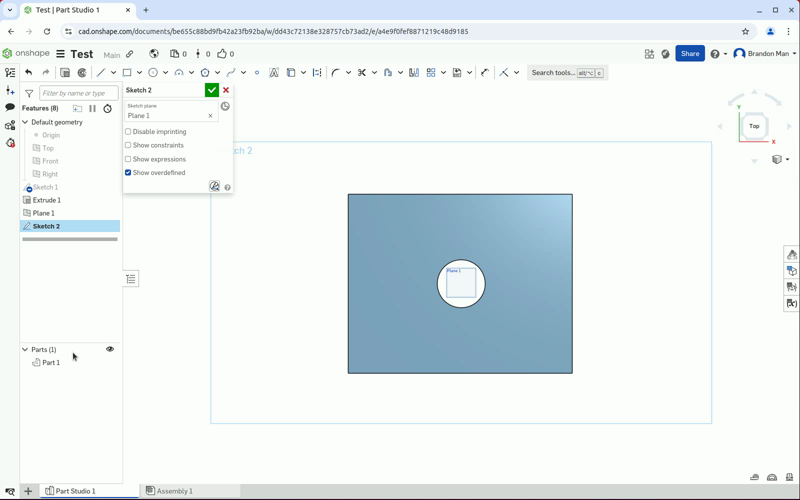
key(y)
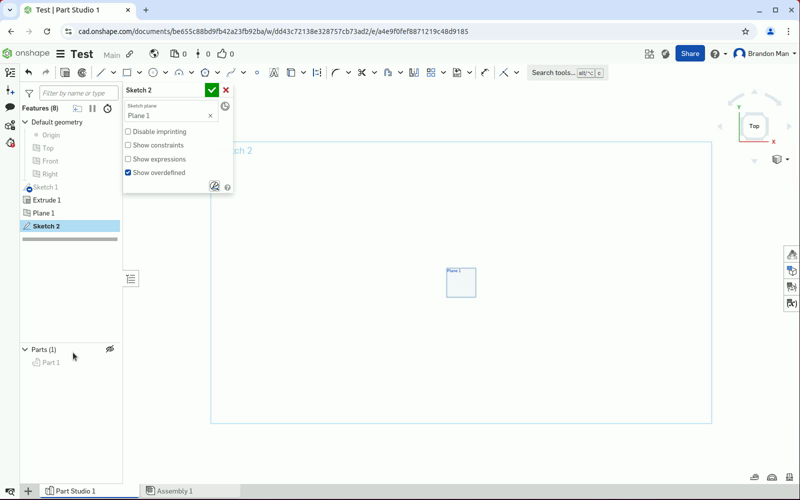
key(l)
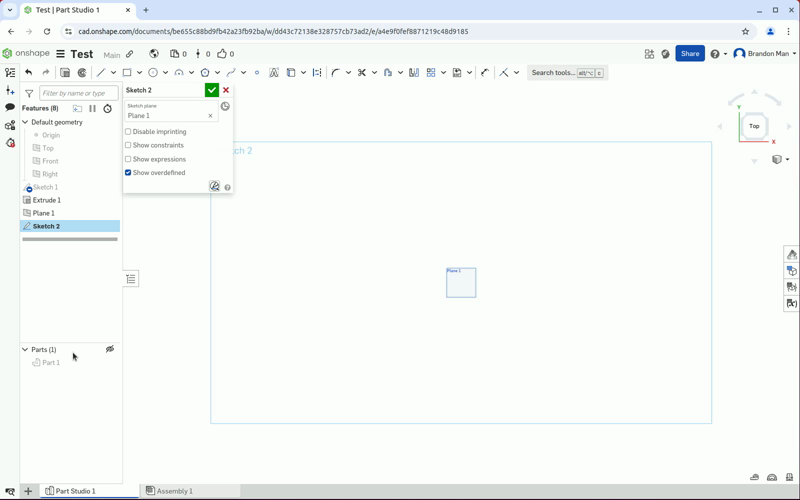
key_down(shift)
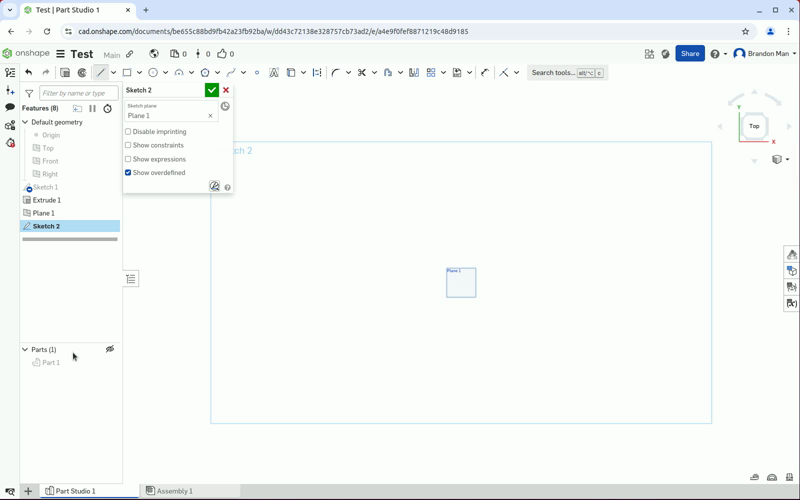
mouse_move(429, 192)
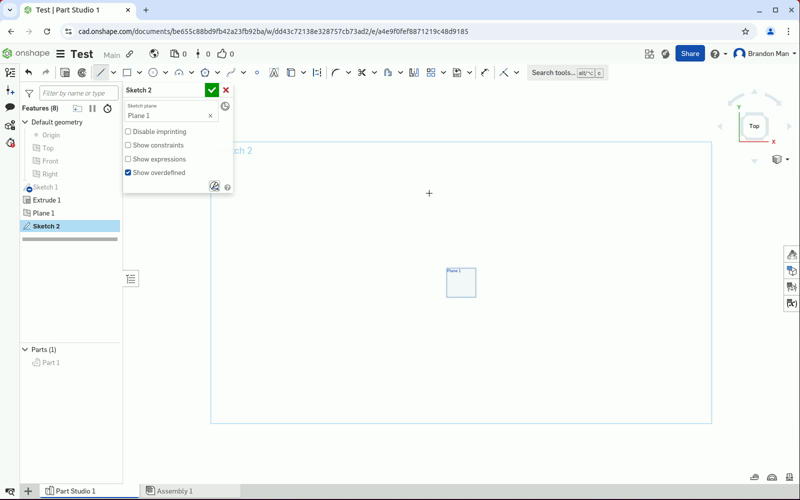
click(429, 192)
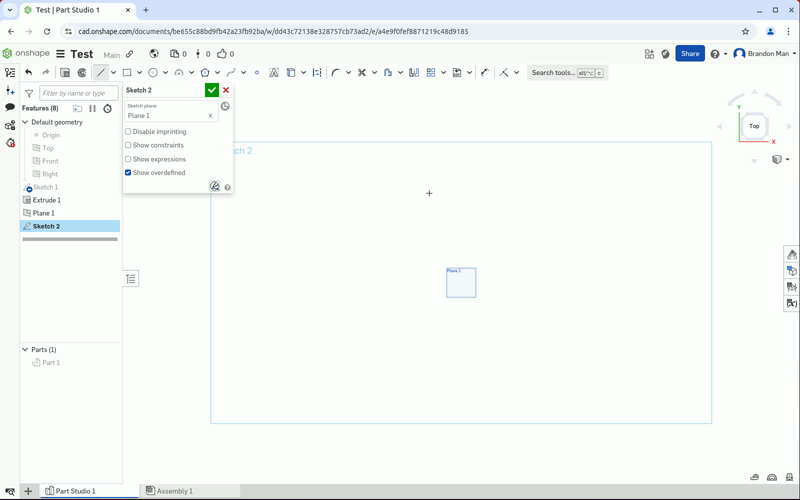
key_up(shift)
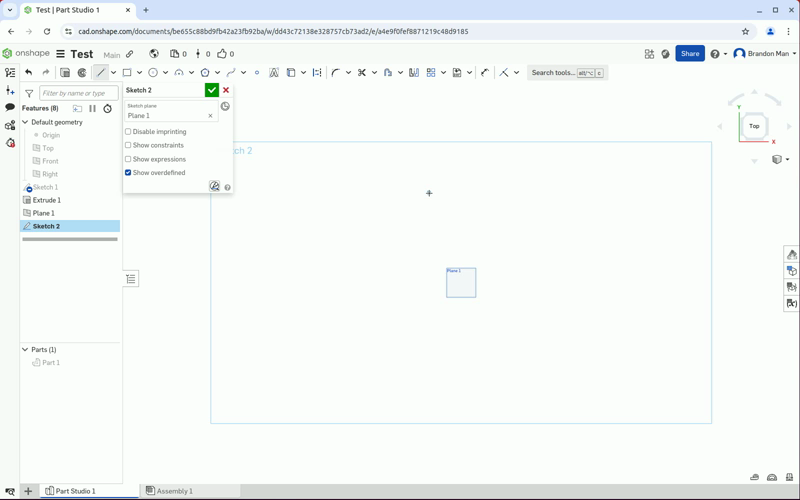
key_down(shift)
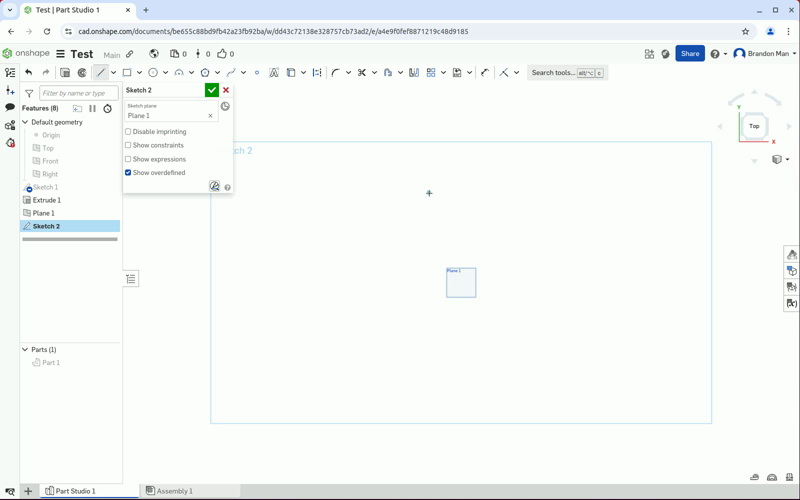
mouse_move(467, 260)
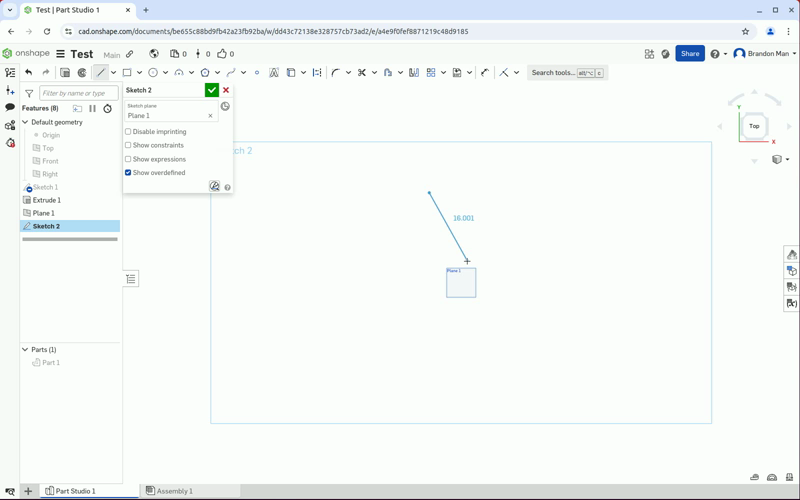
click(467, 260)
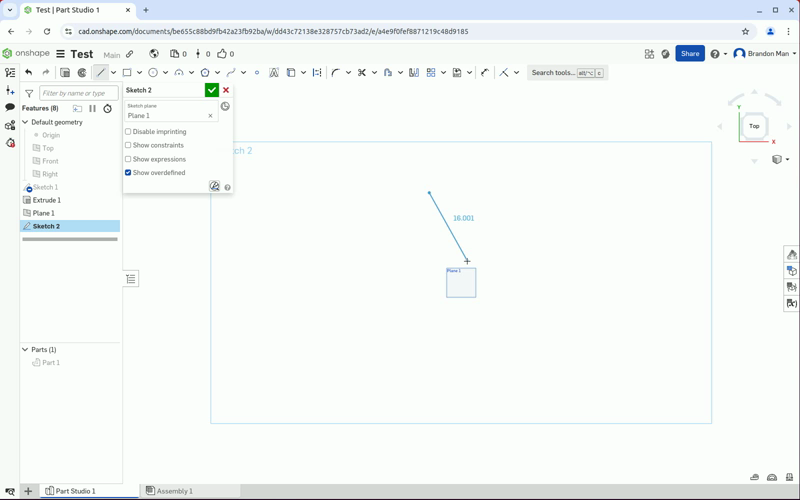
key_up(shift)
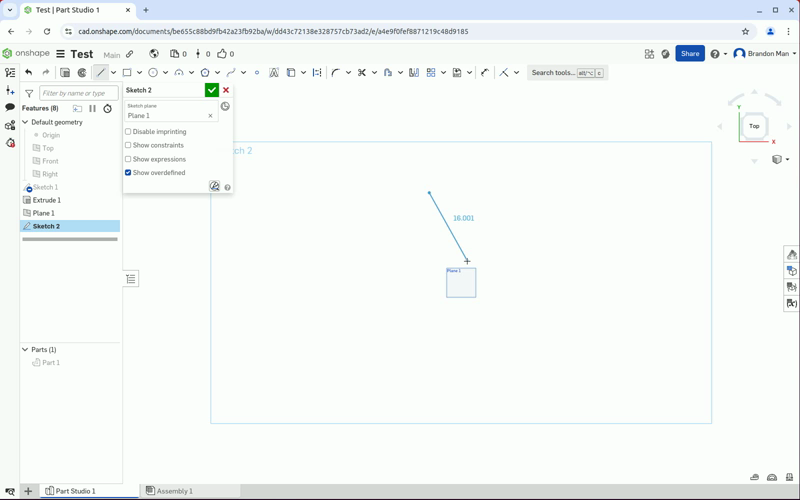
key(esc)
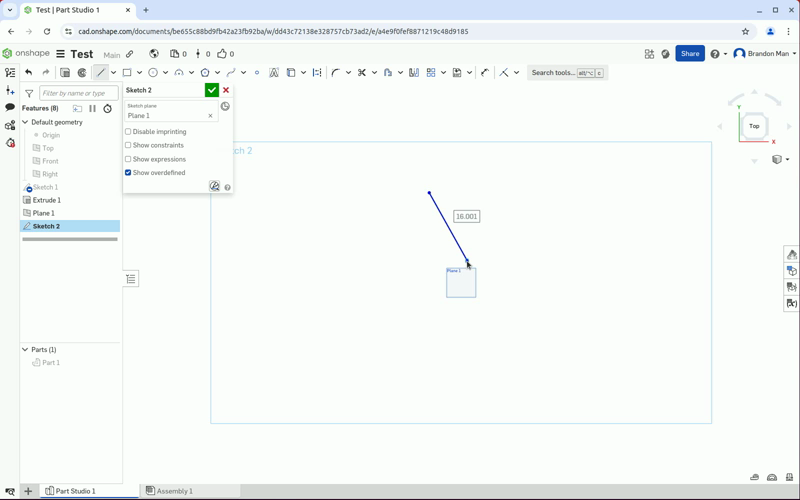
key(a)
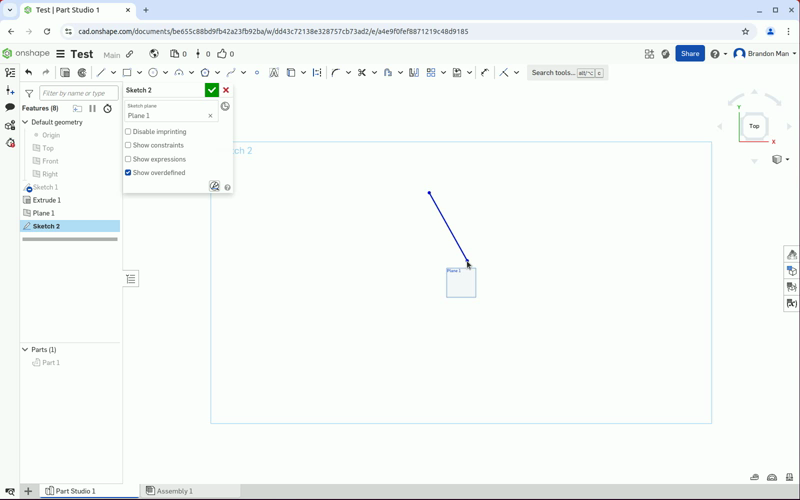
mouse_move(467, 260)
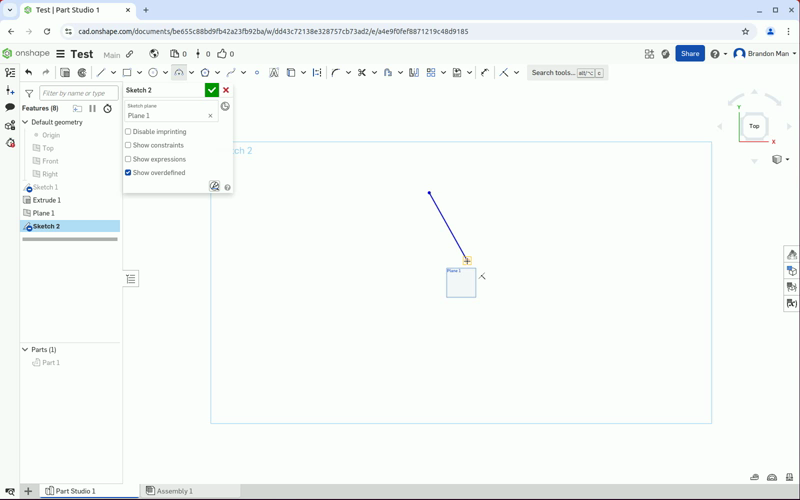
click(467, 260)
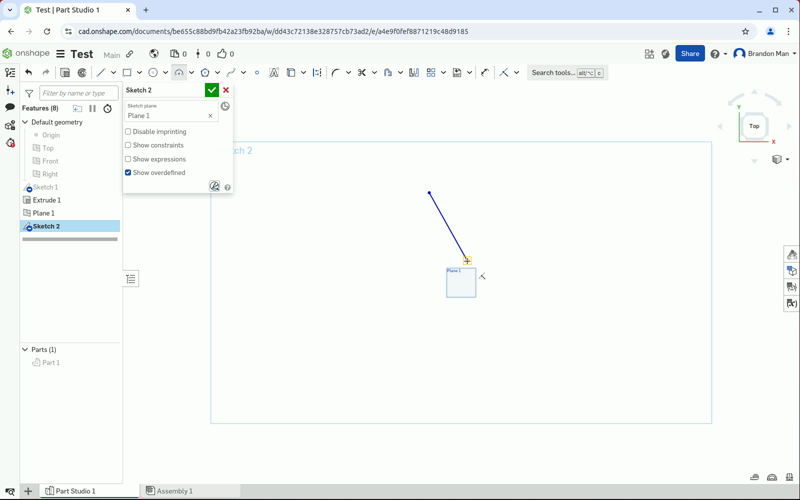
key_down(shift)
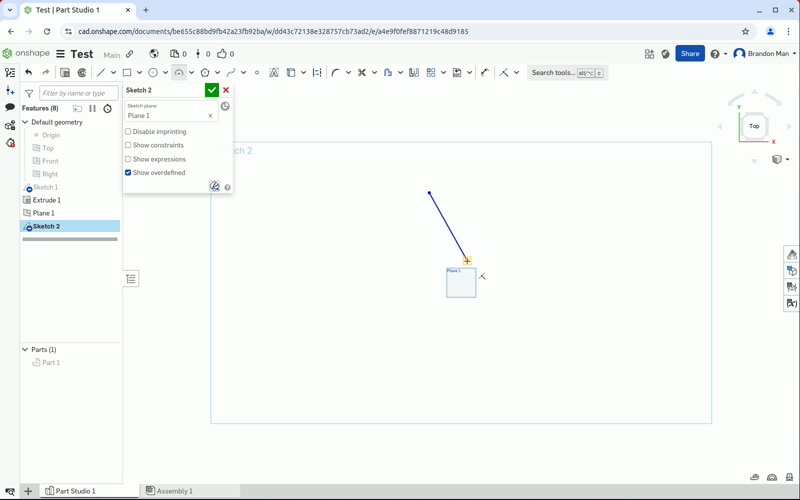
mouse_move(482, 289)
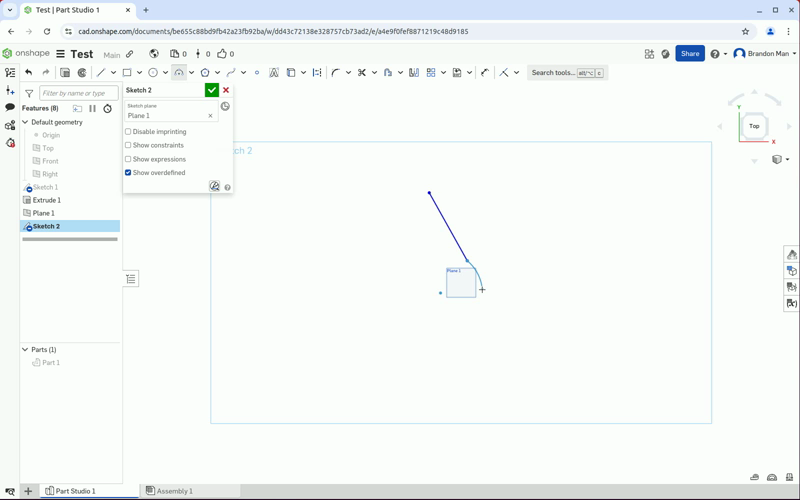
click(482, 289)
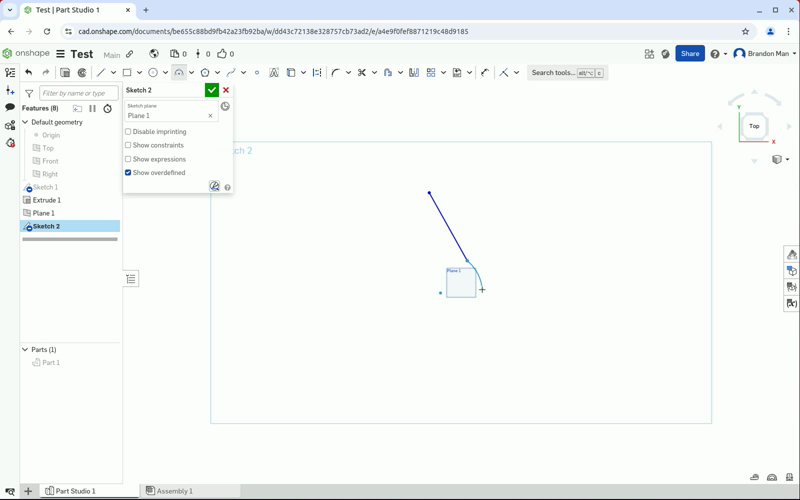
mouse_move(480, 271)
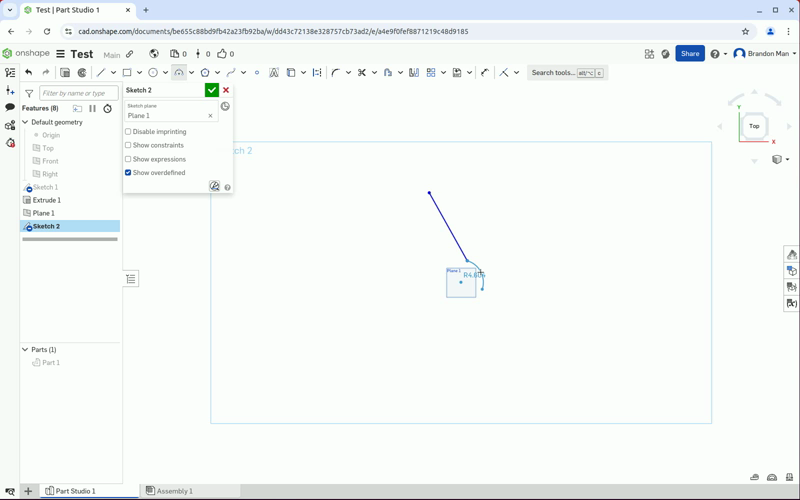
click(480, 271)
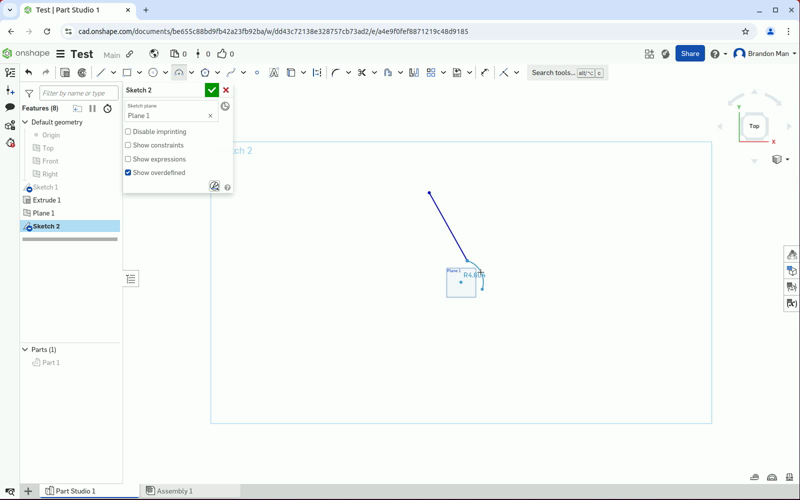
key_up(shift)
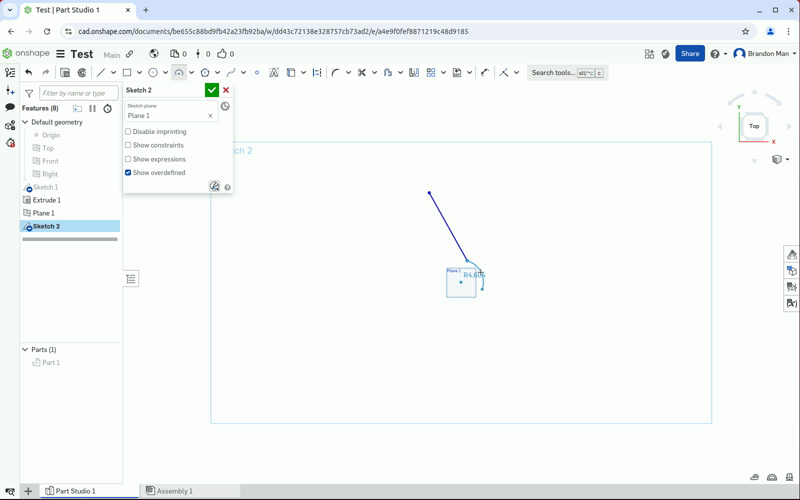
key(esc)
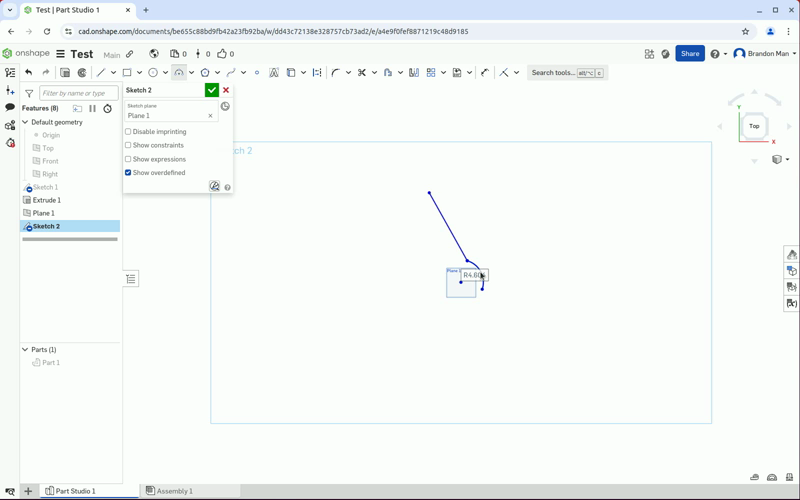
key(l)
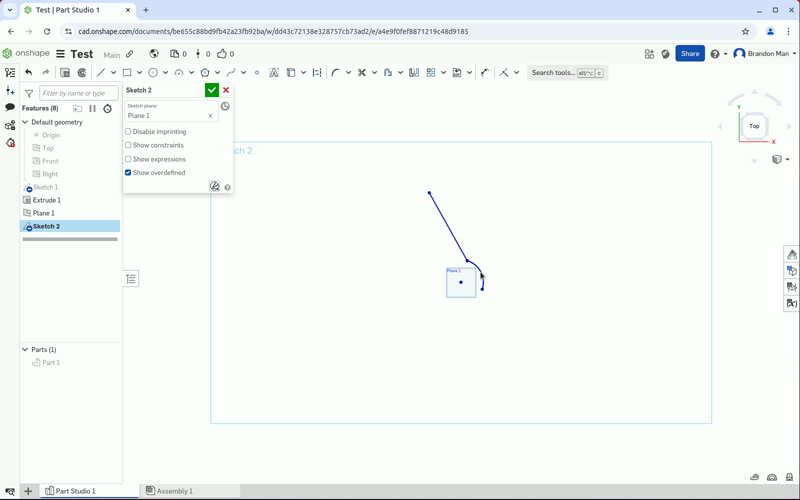
mouse_move(482, 289)
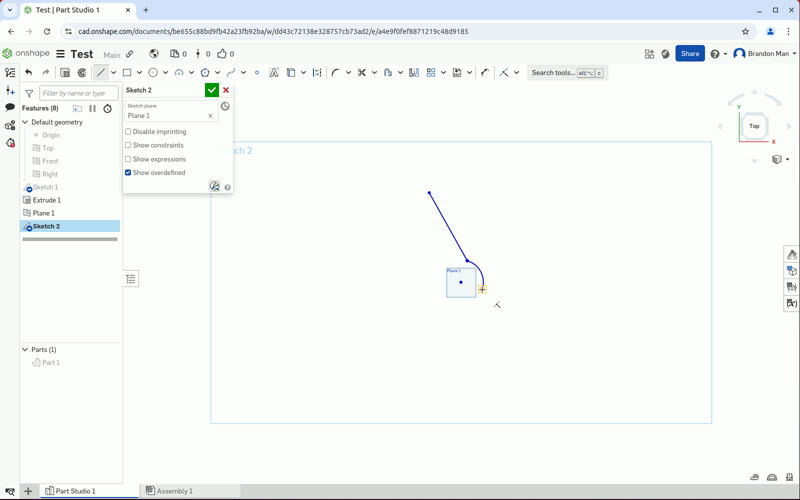
click(482, 289)
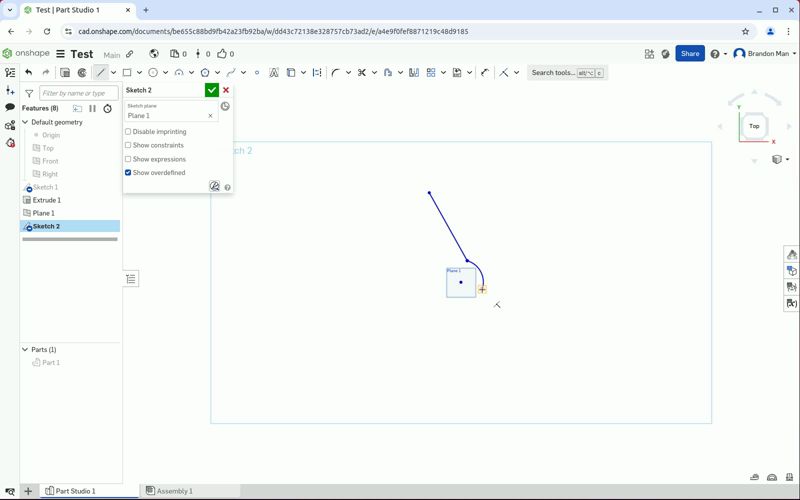
key_down(shift)
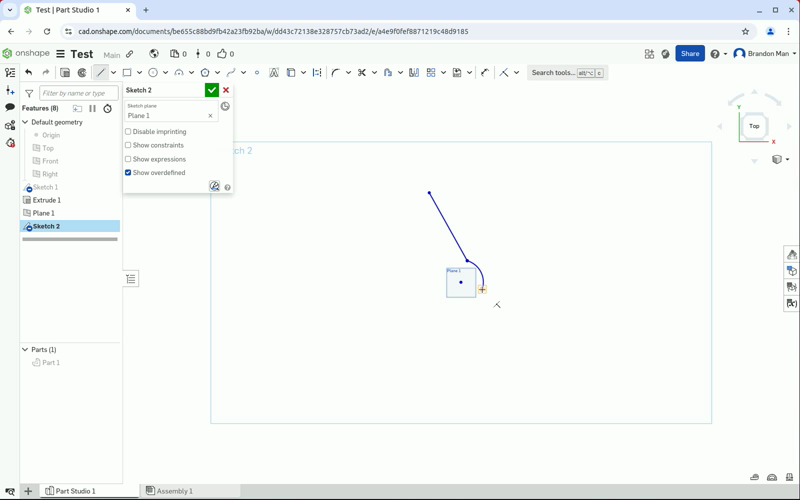
mouse_move(527, 372)
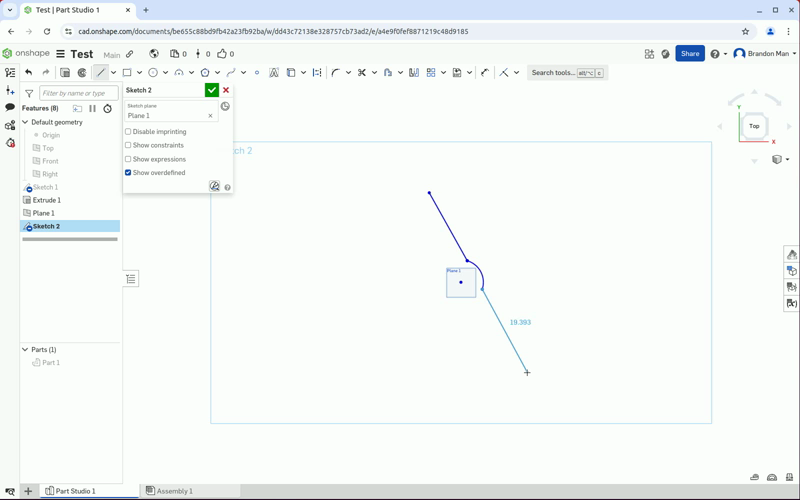
click(527, 372)
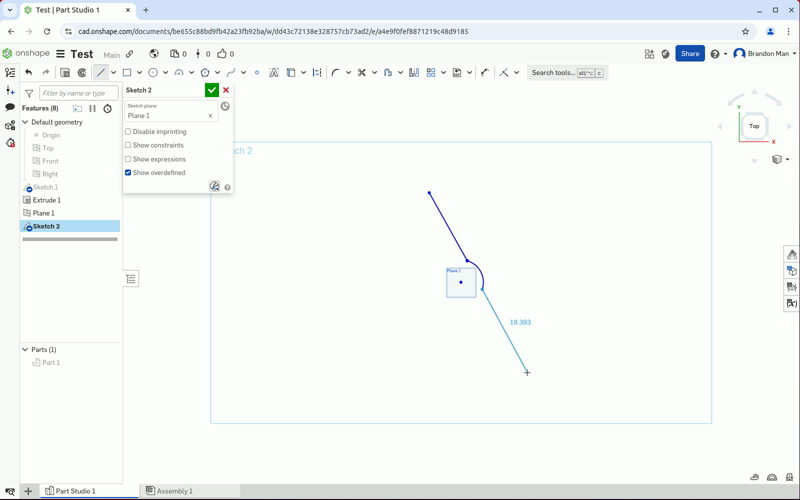
key_up(shift)
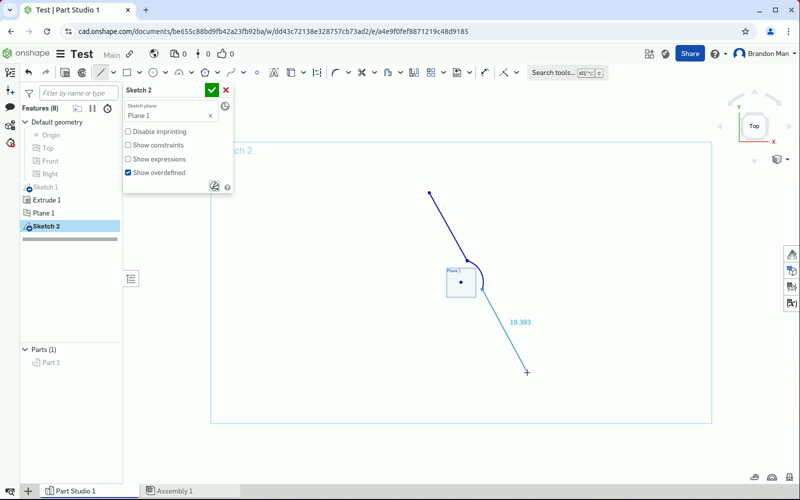
key_down(shift)
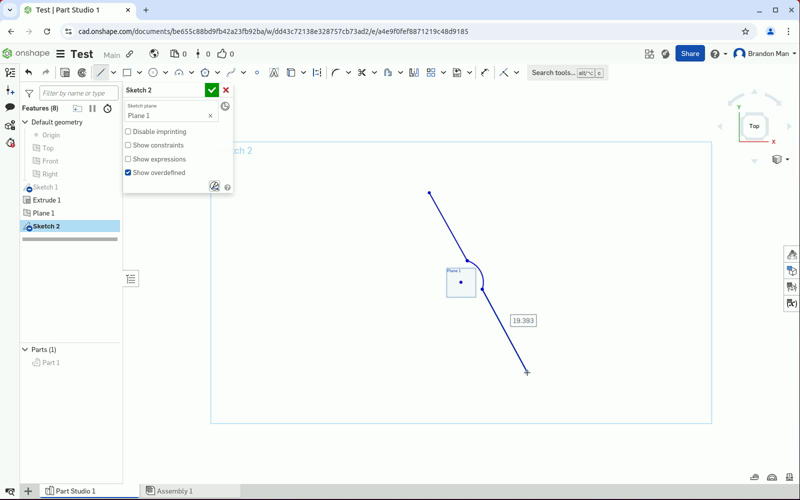
mouse_move(557, 372)
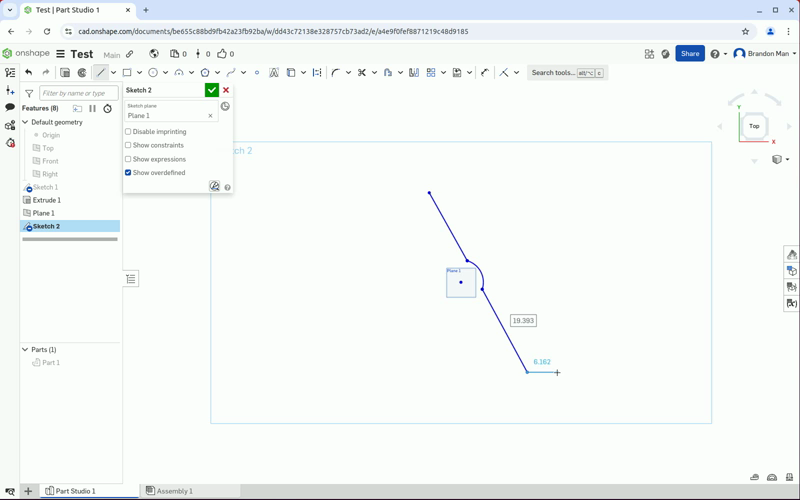
mouse_move(573, 372)
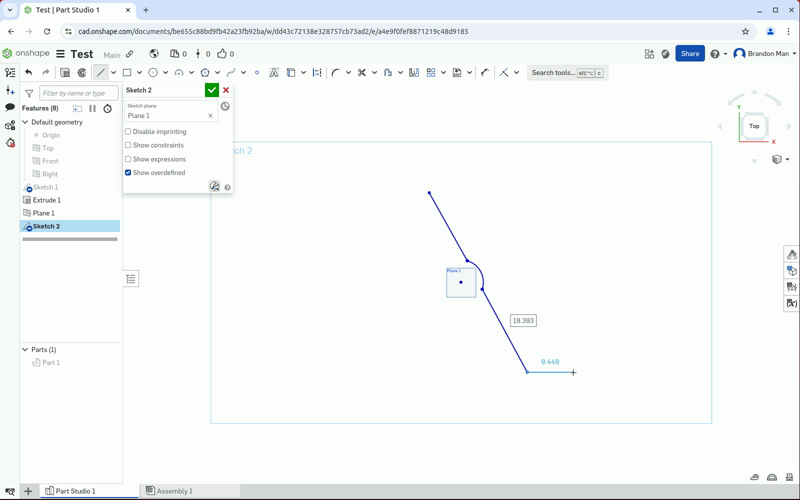
click(573, 372)
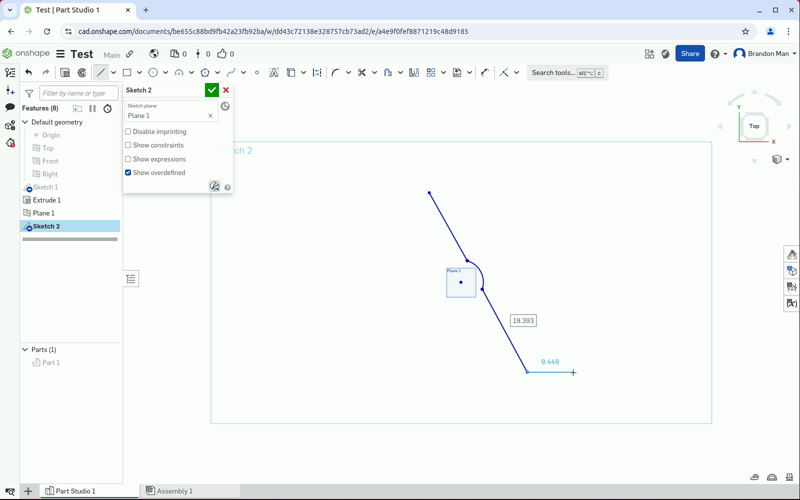
key_up(shift)
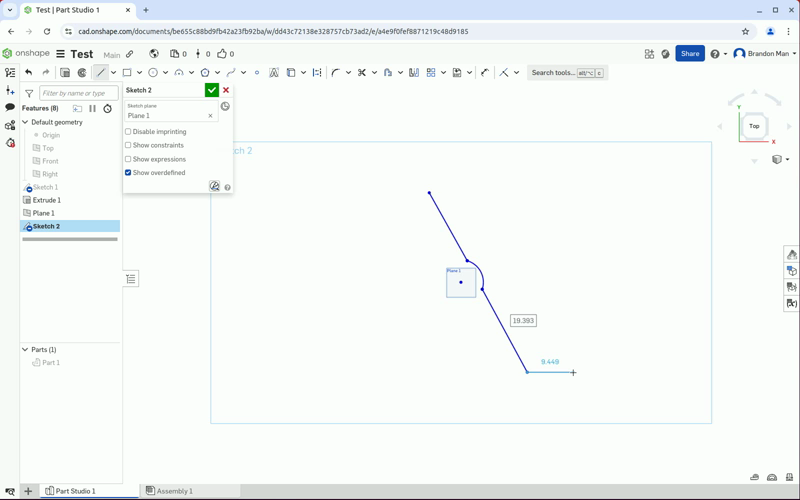
key_down(shift)
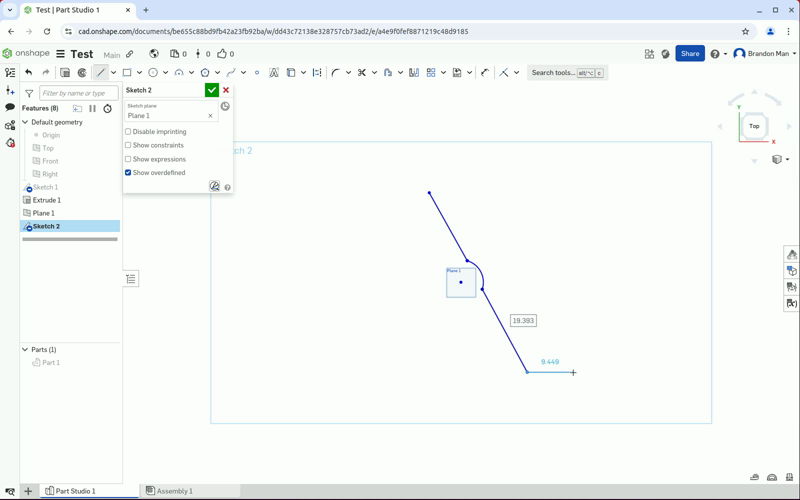
mouse_move(573, 192)
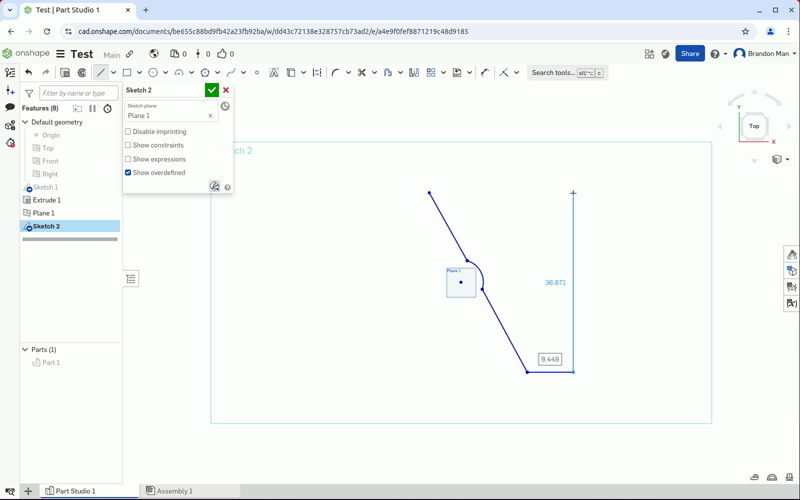
click(573, 192)
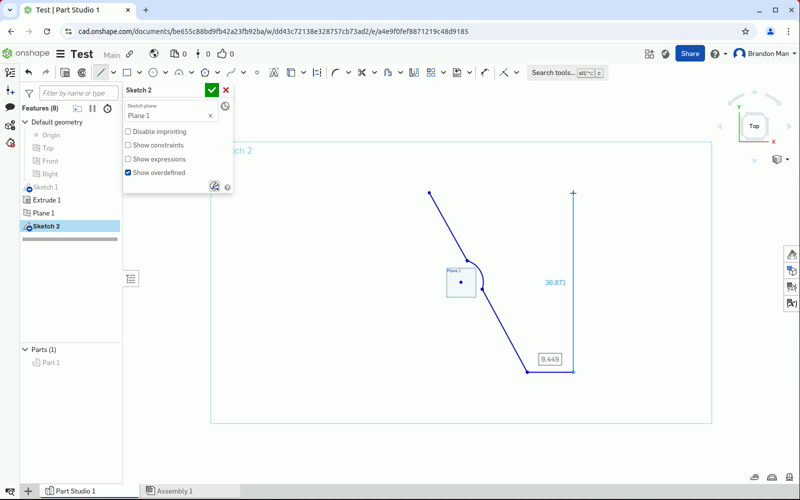
key_up(shift)
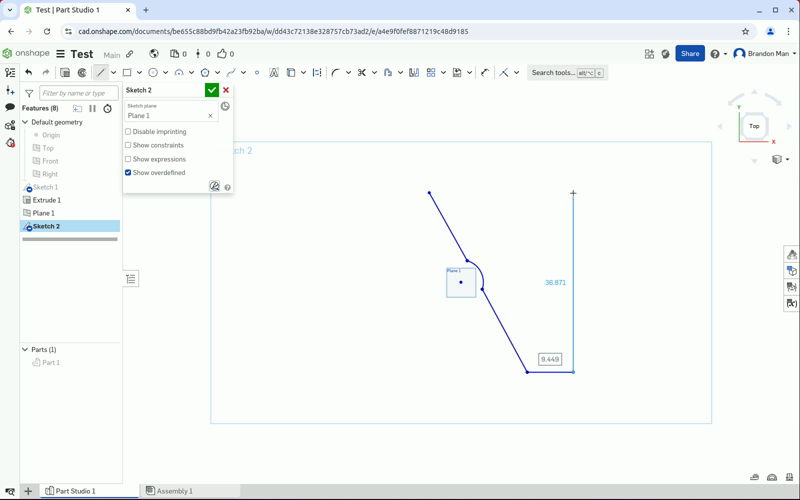
key_down(shift)
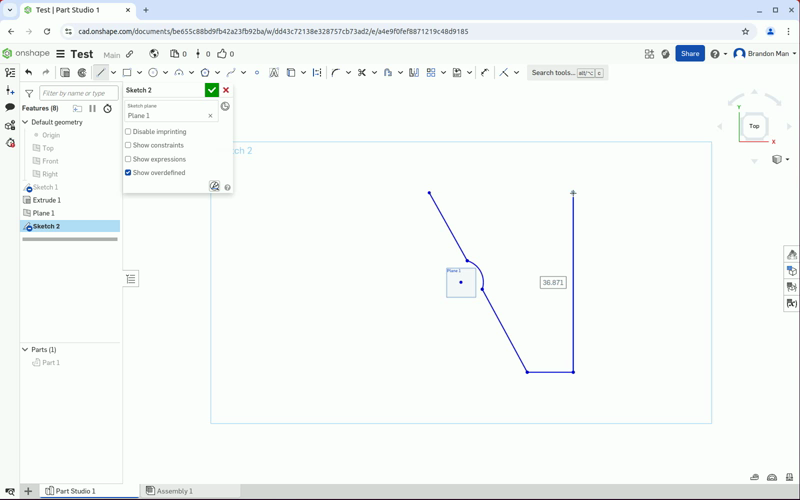
mouse_move(429, 192)
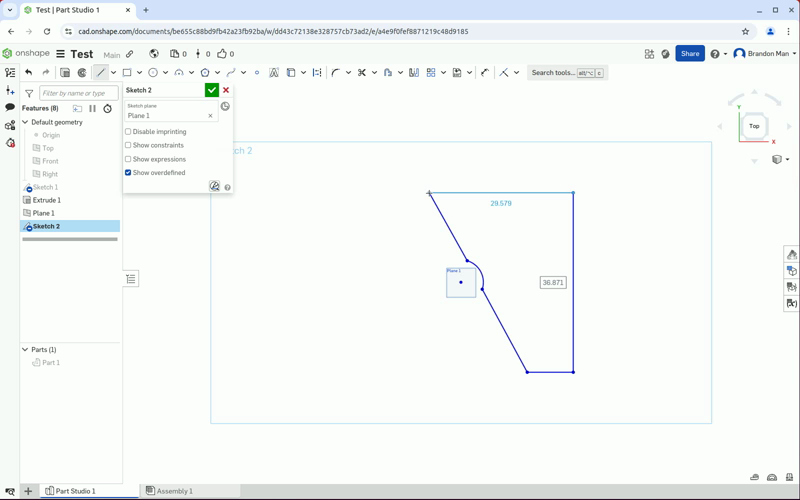
key_up(shift)
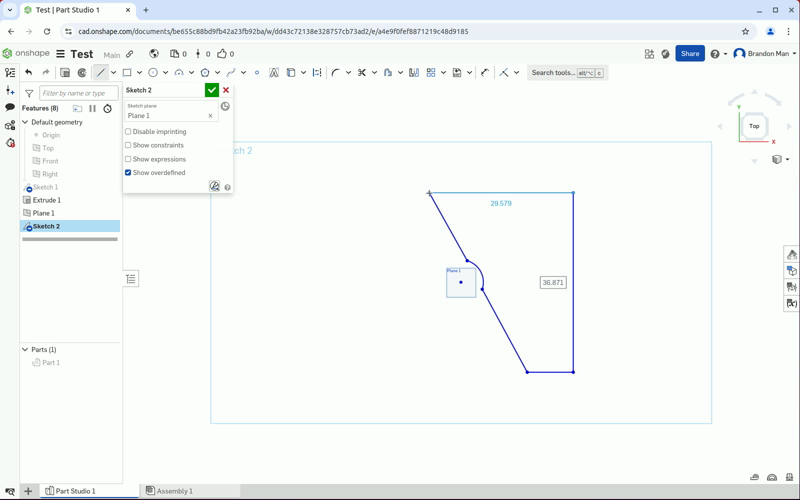
click(429, 192)
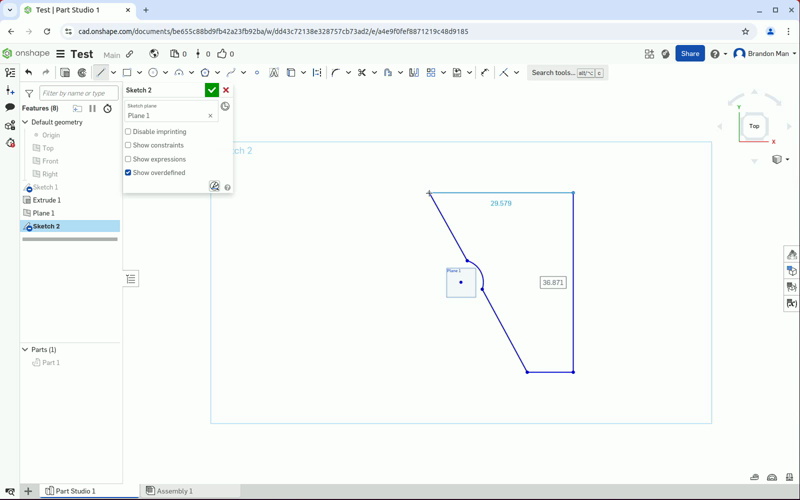
key(esc)
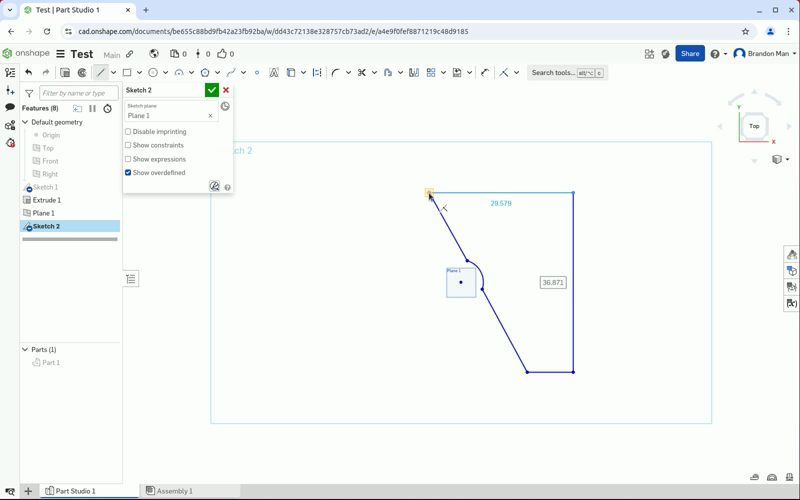
mouse_move(510, 253)
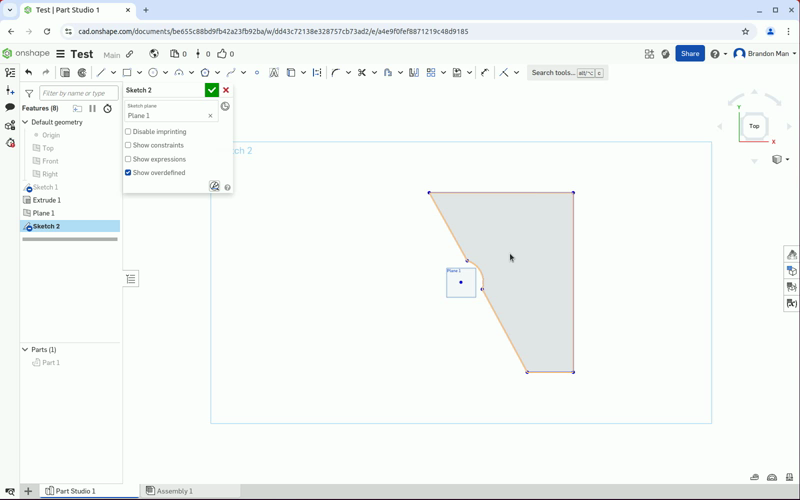
click(510, 253)
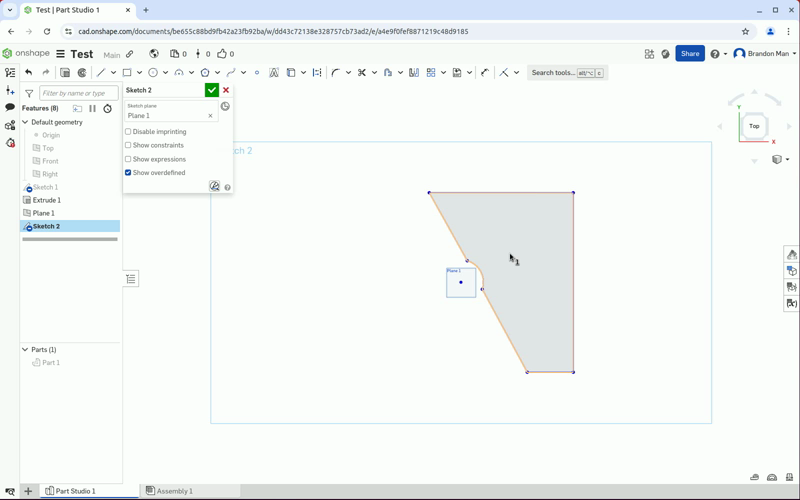
mouse_move(73, 352)
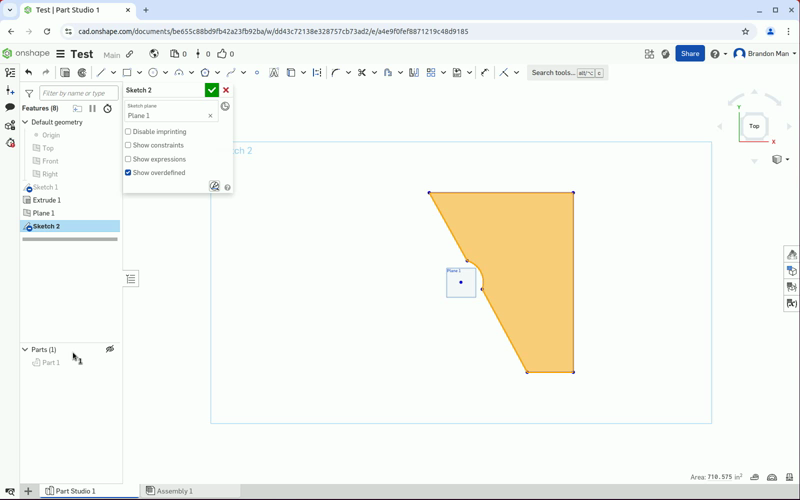
key(shift+y)
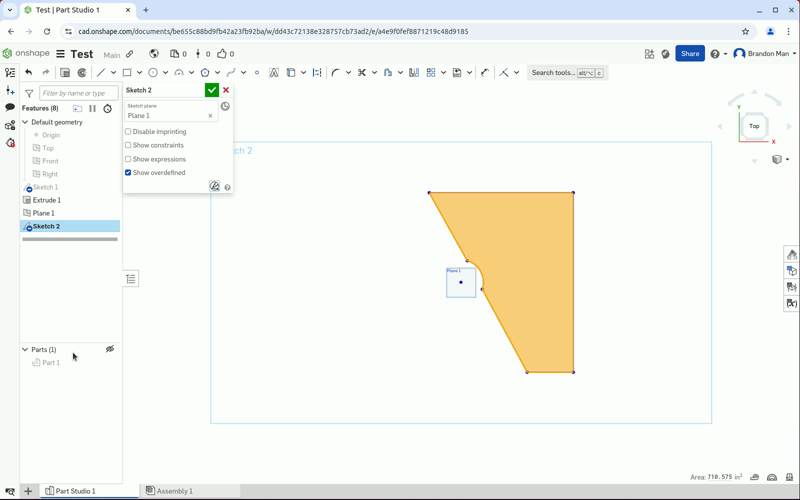
key(shift+e)
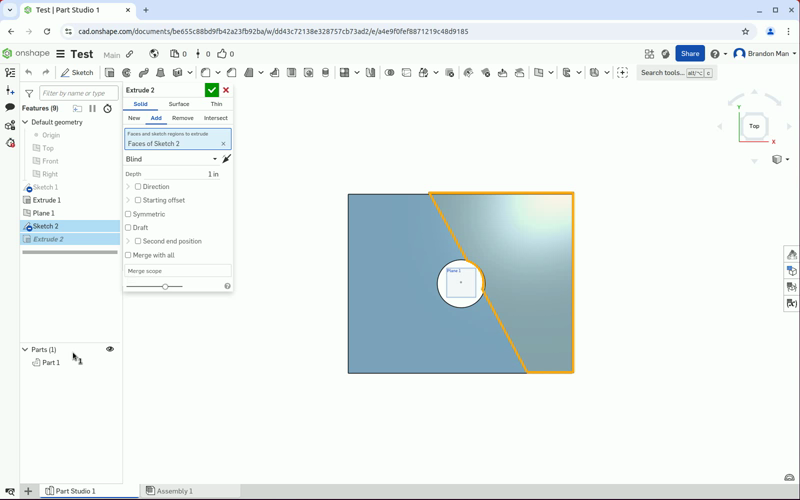
mouse_move(143, 106)
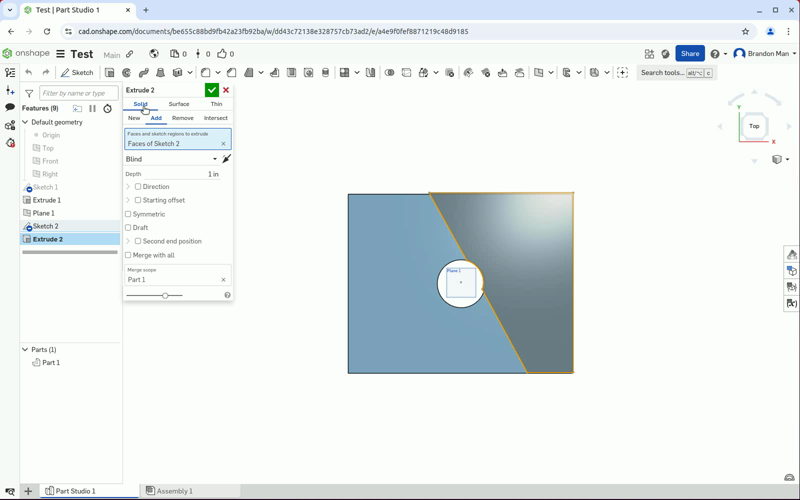
click(143, 106)
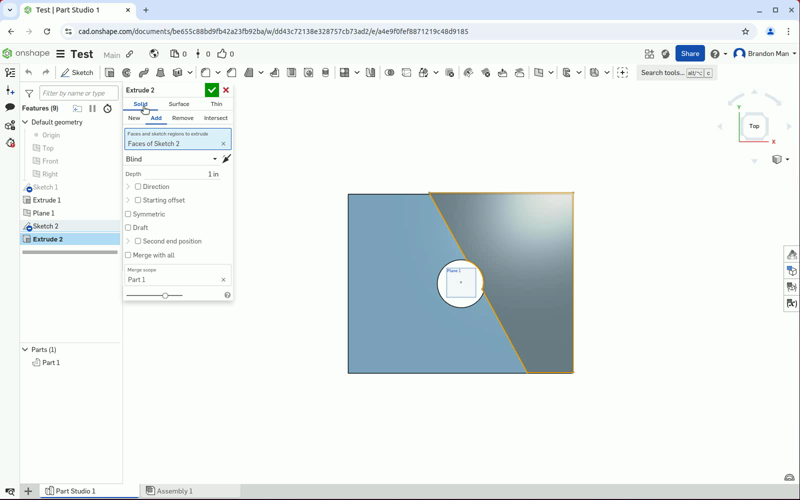
mouse_move(186, 120)
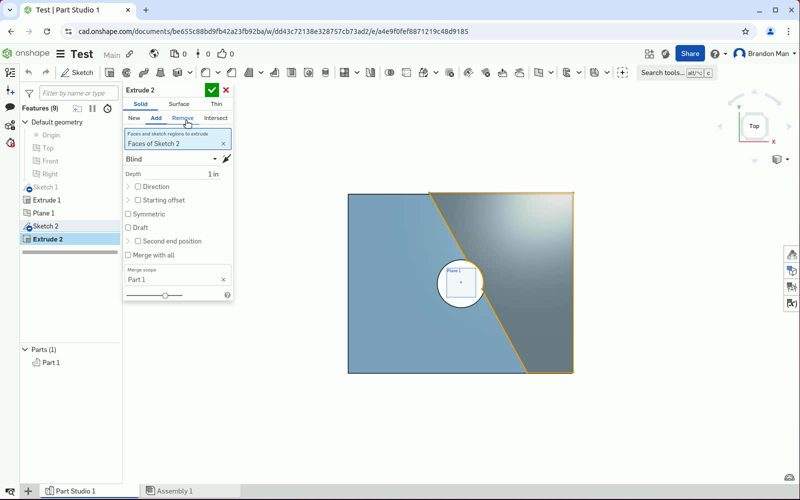
click(186, 120)
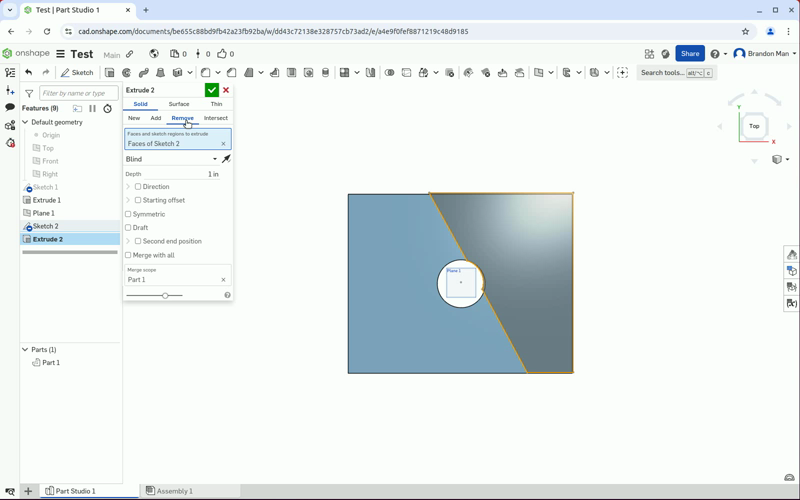
key(tab, 4)
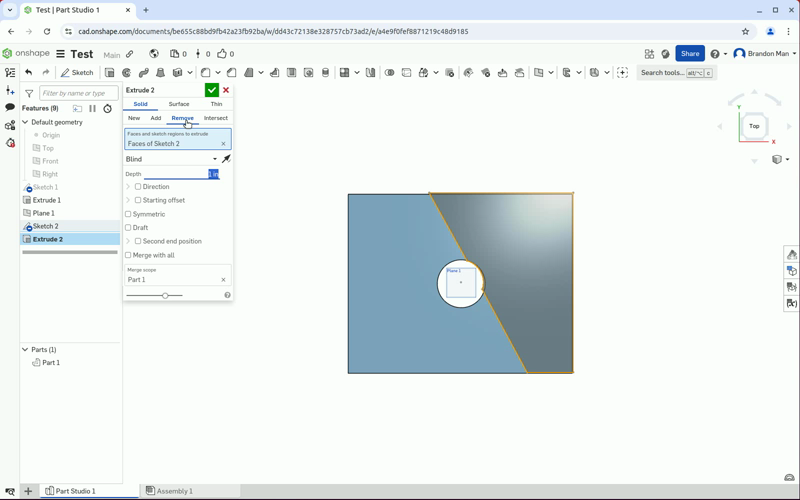
text(9.147)
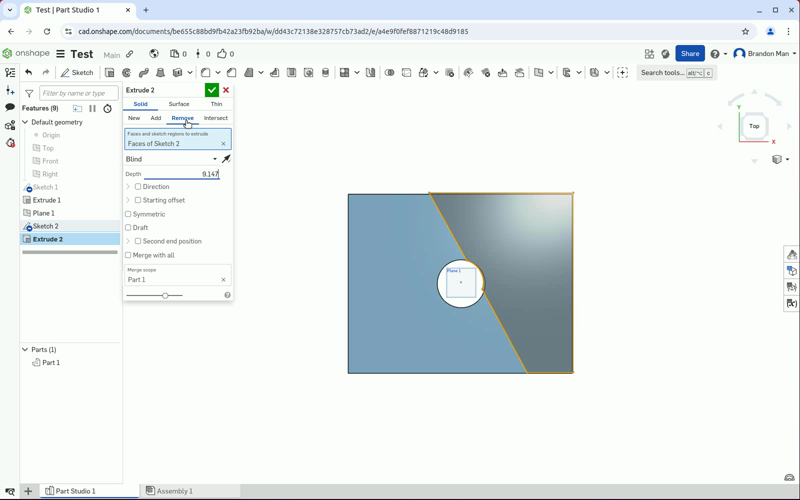
key(tab, 6)
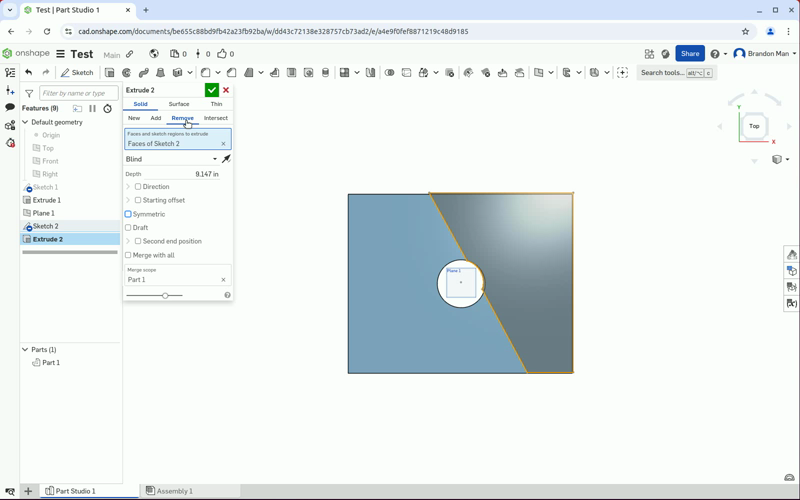
key(space)
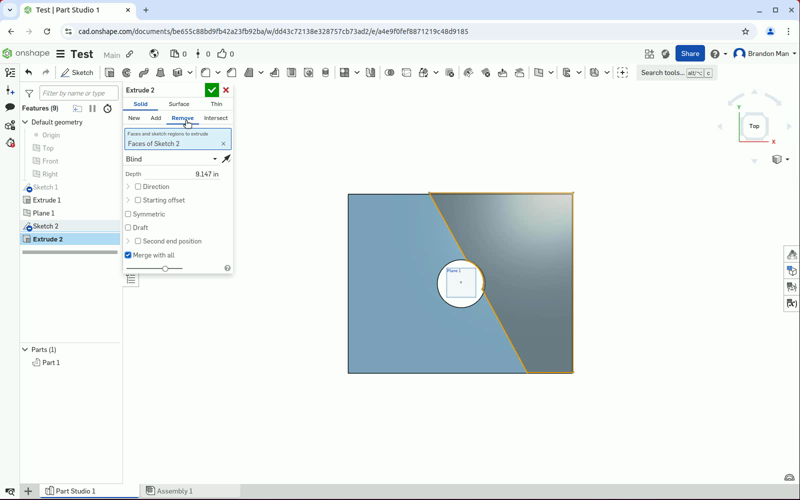
key(enter)
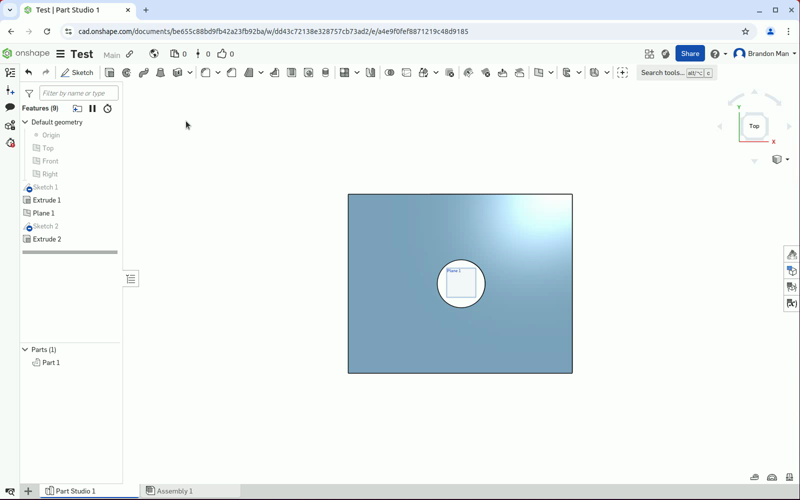
key(shift+h)
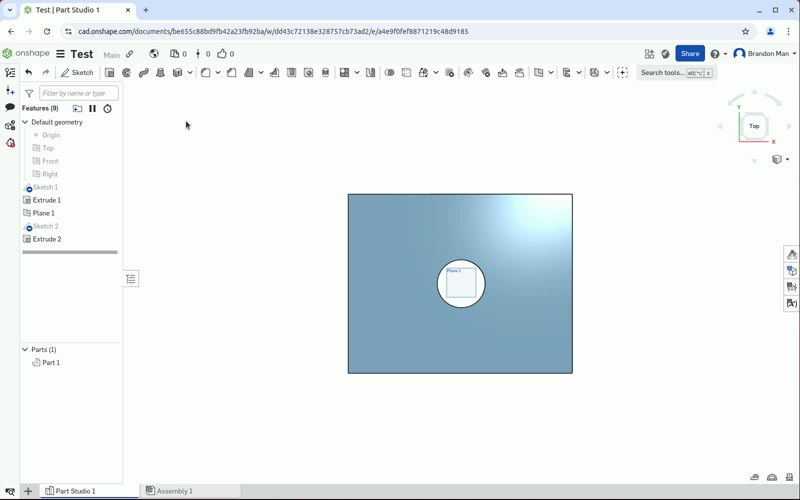
key(shift+h)
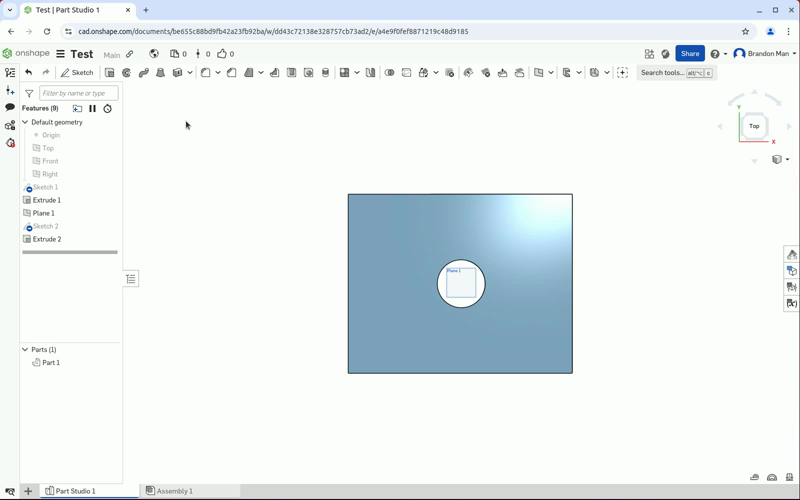
mouse_move(73, 189)
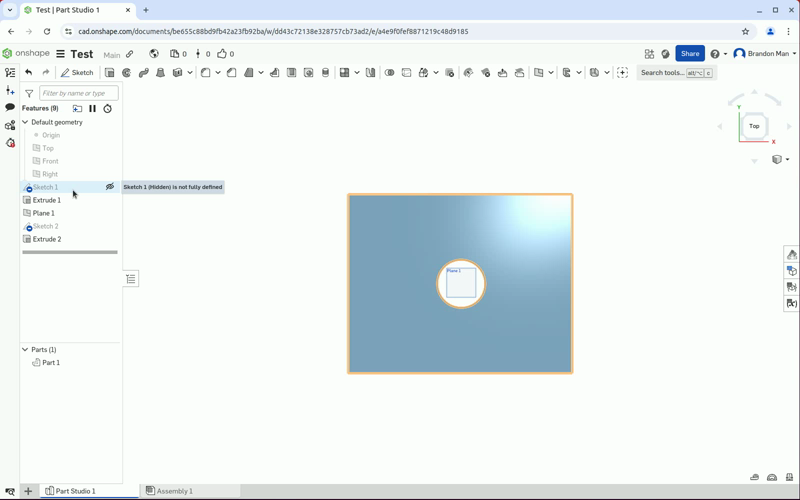
click(73, 189)
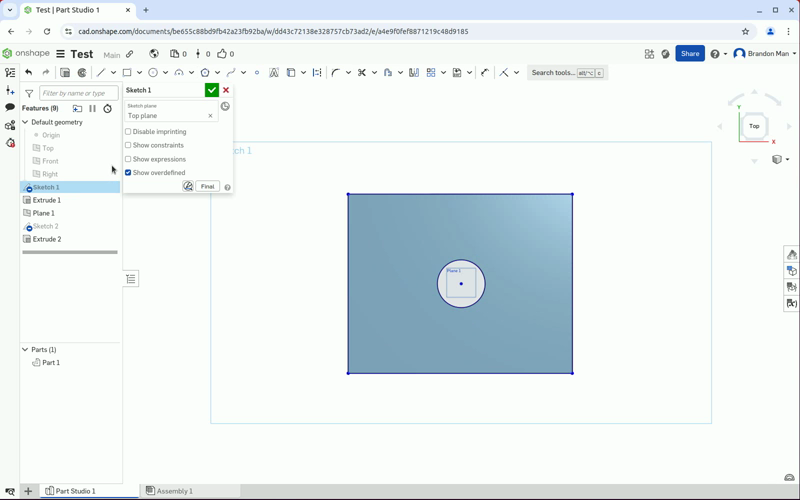
mouse_move(229, 92)
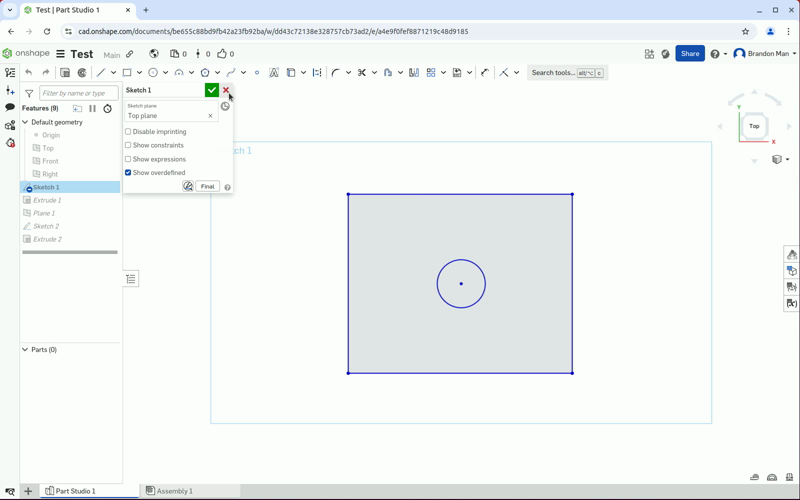
click(229, 92)
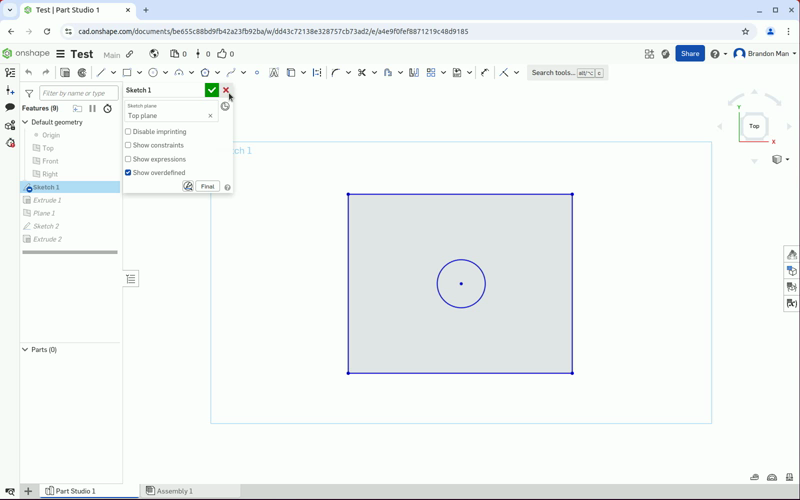
key(shift+s)
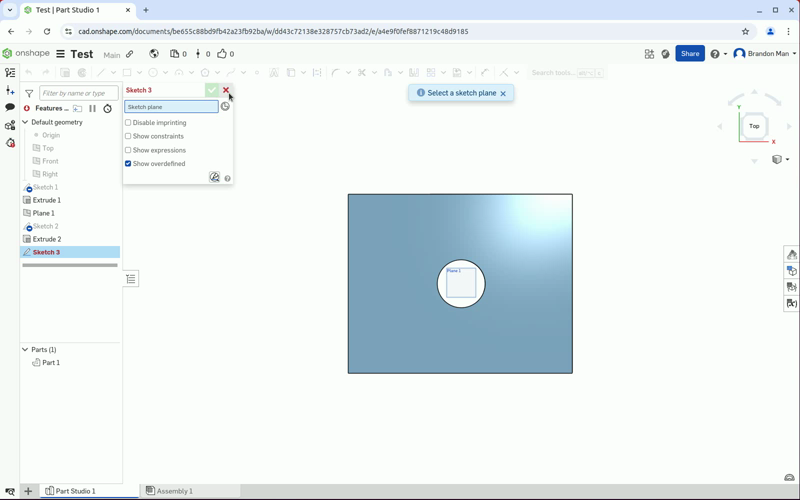
mouse_move(73, 215)
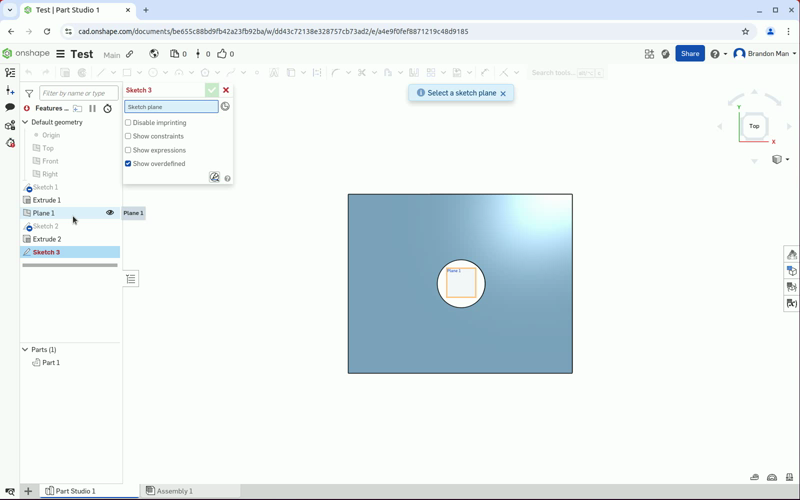
click(73, 215)
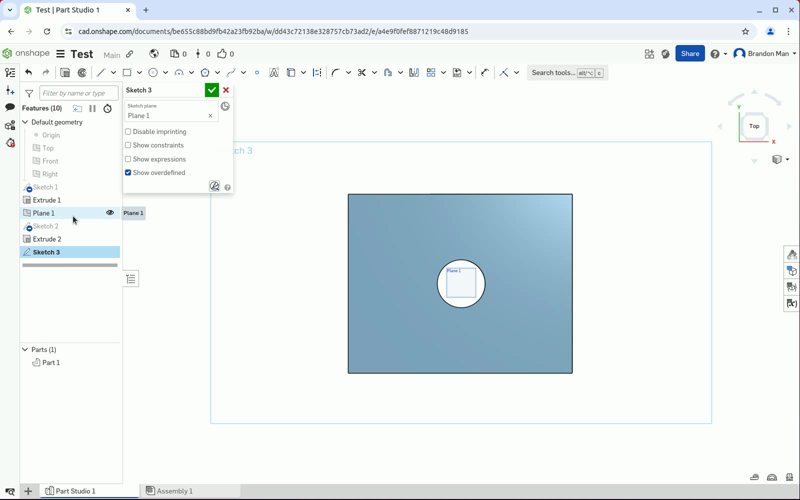
mouse_move(73, 352)
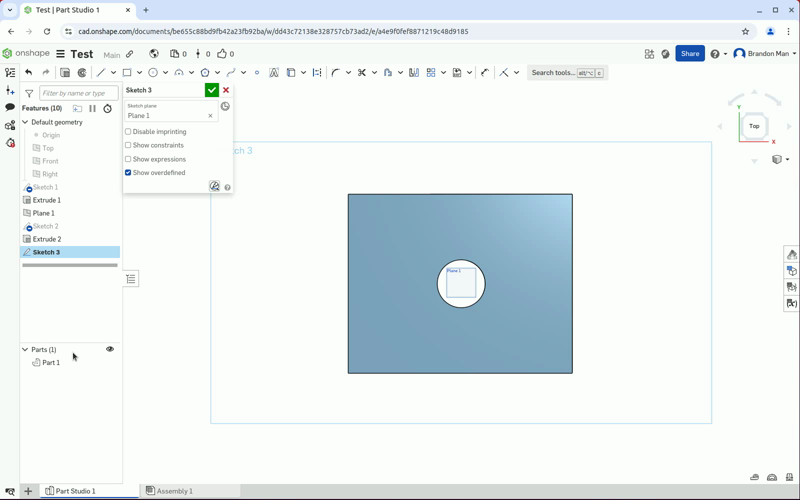
key(y)
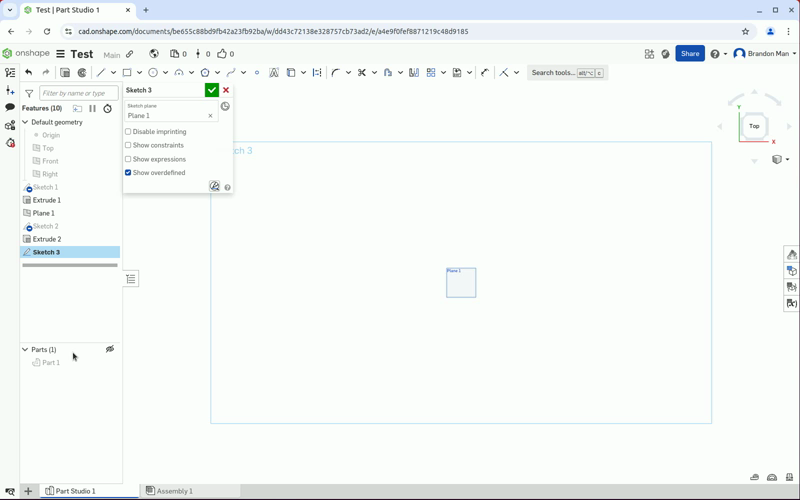
key(l)
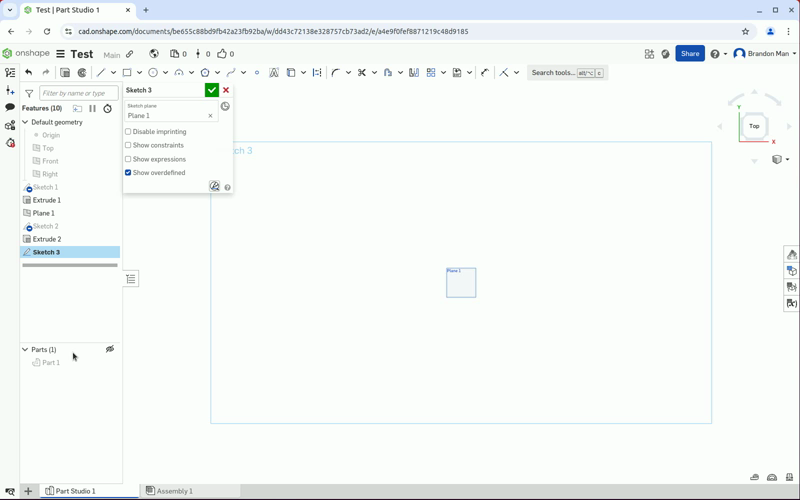
key_down(shift)
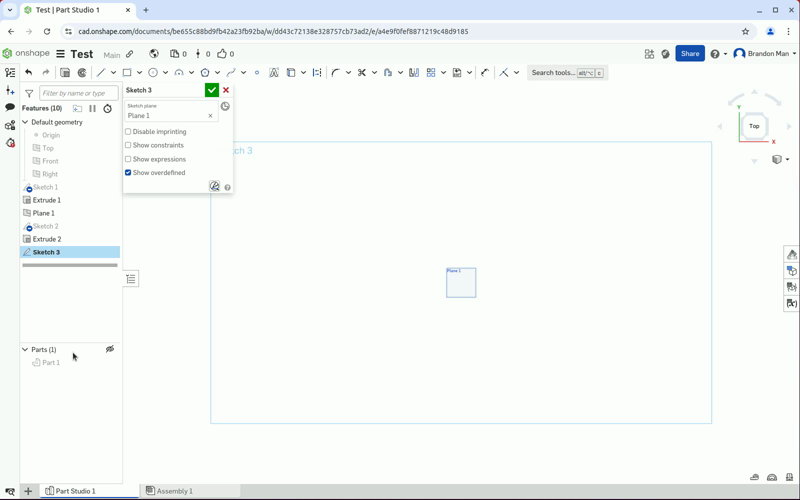
mouse_move(466, 261)
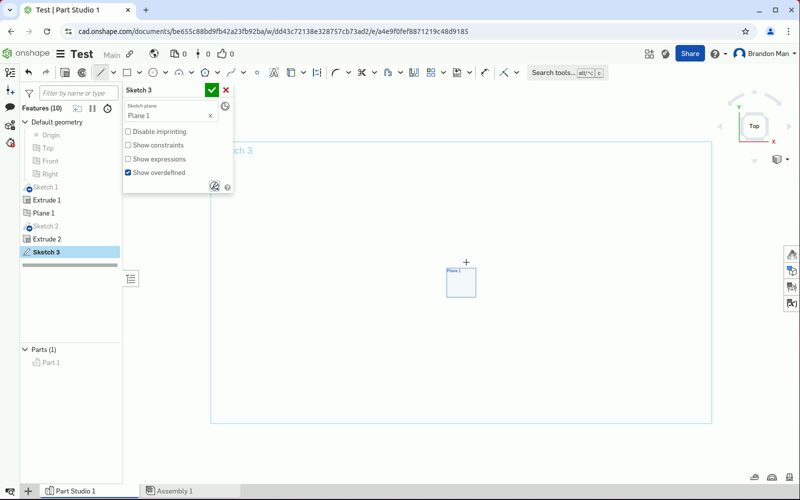
click(466, 261)
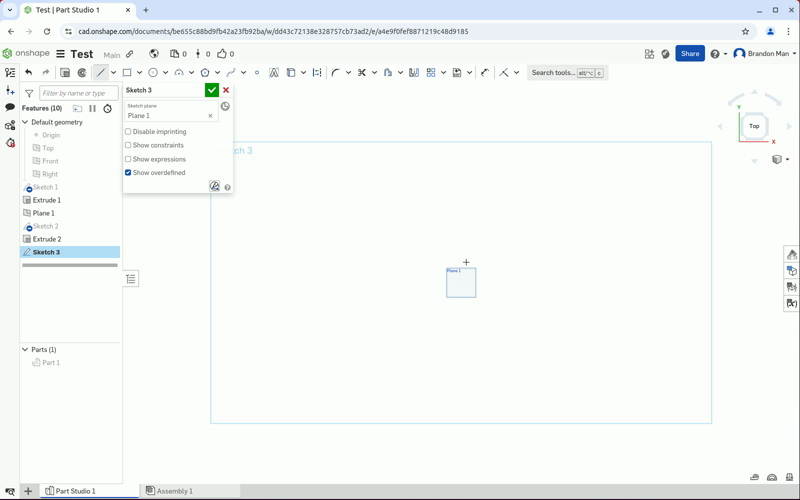
key_up(shift)
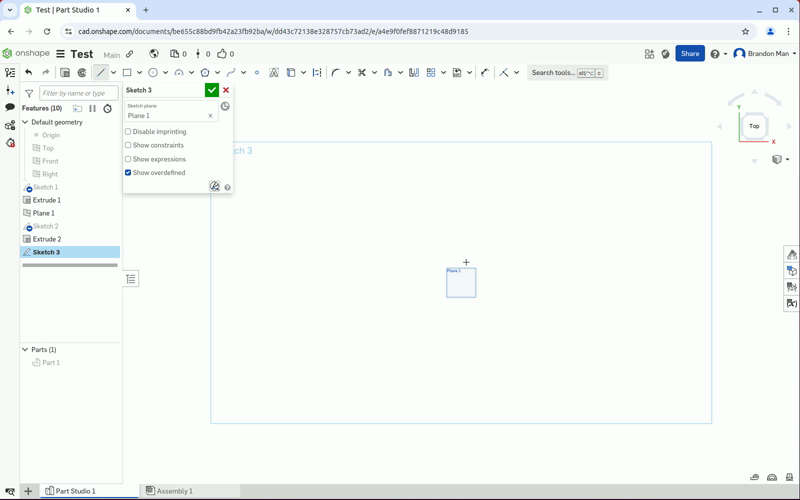
key_down(shift)
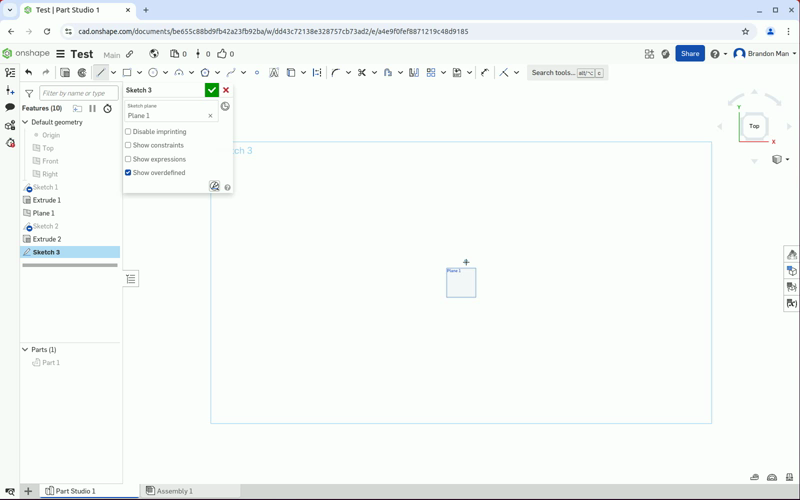
mouse_move(496, 261)
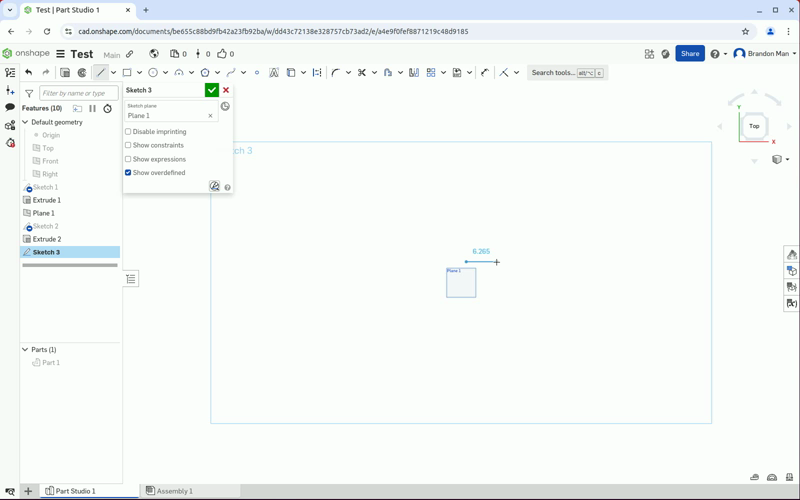
mouse_move(482, 290)
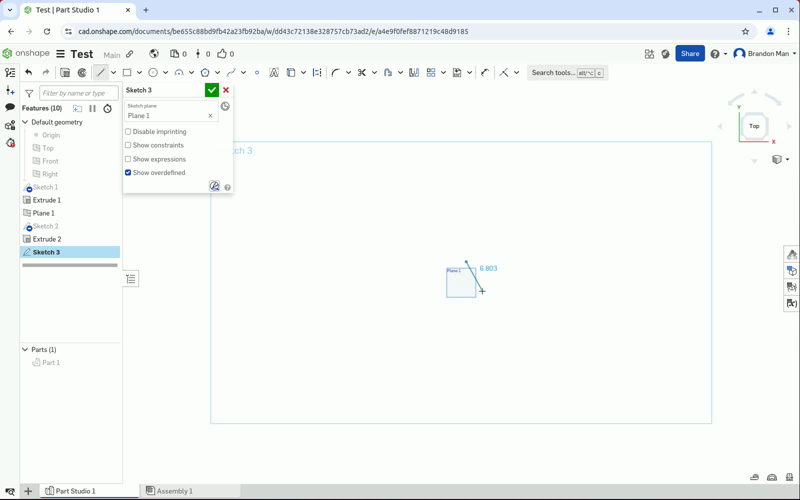
click(482, 290)
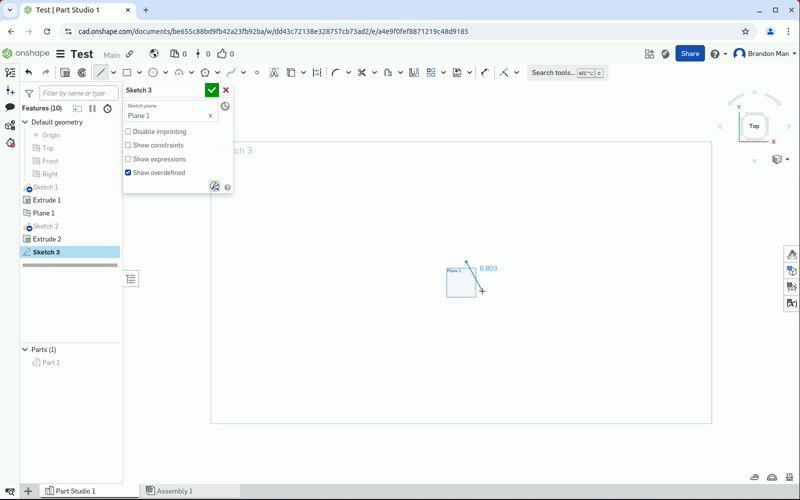
key_up(shift)
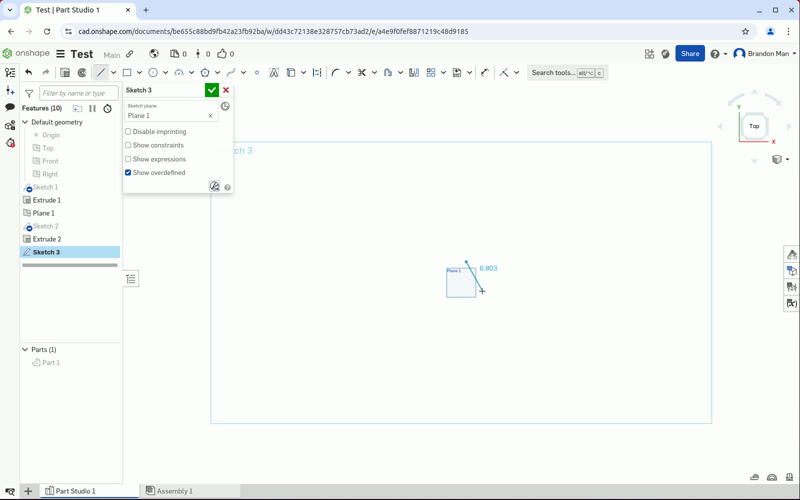
key(esc)
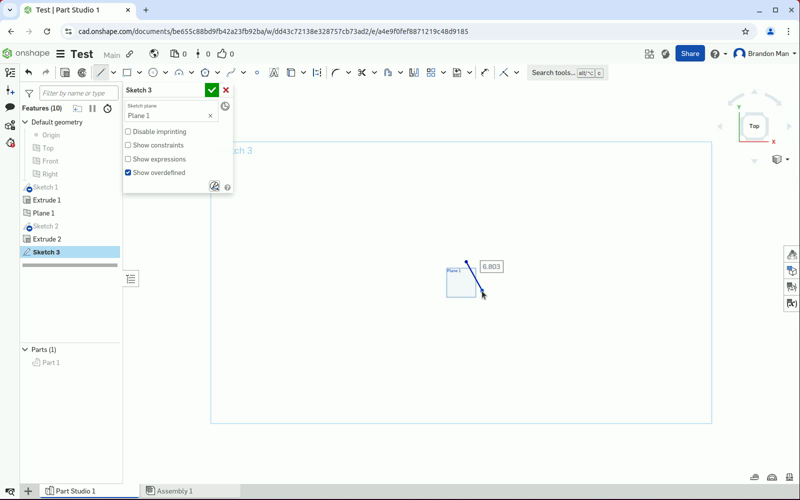
key(a)
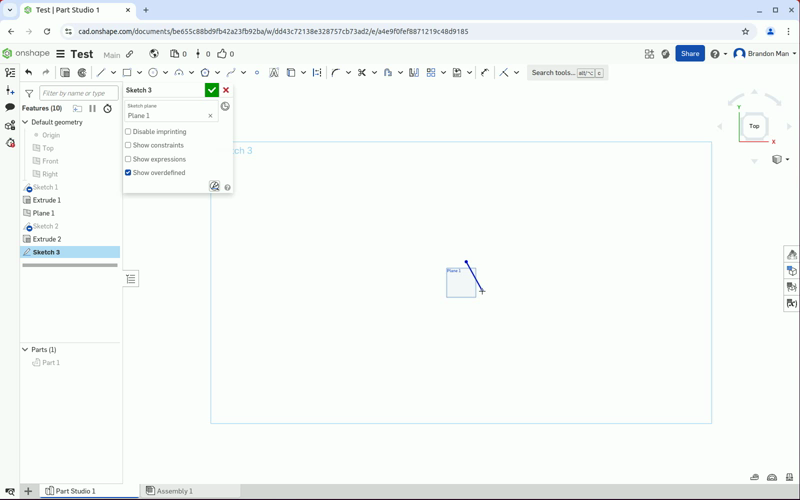
mouse_move(482, 290)
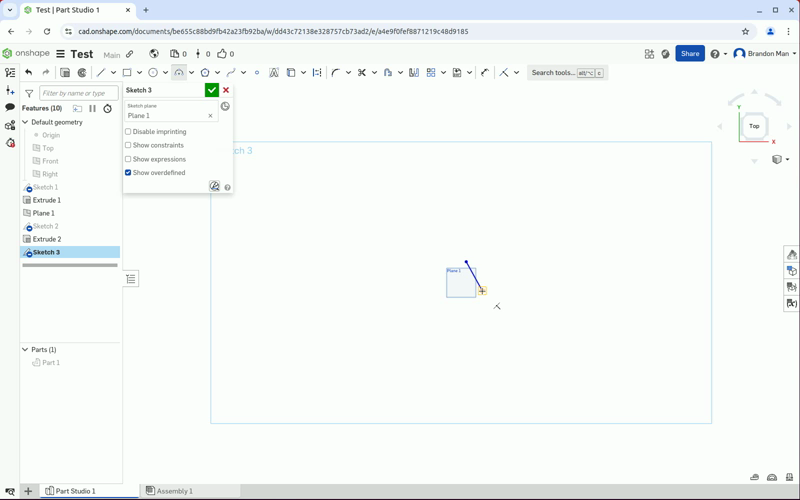
click(482, 290)
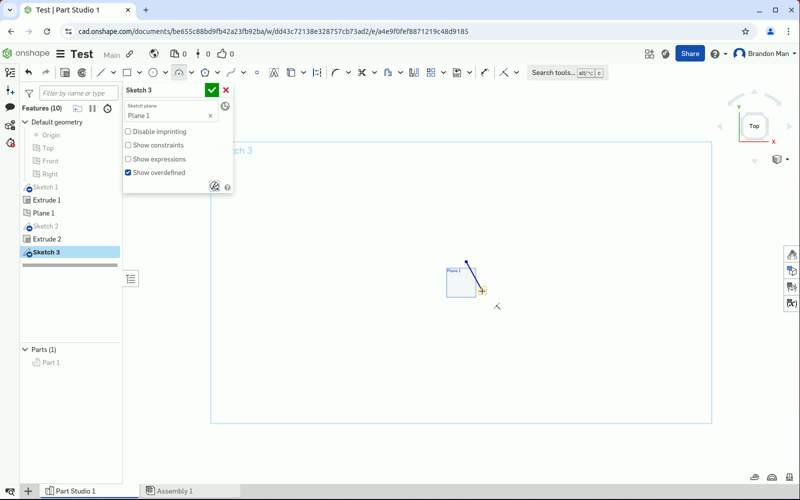
mouse_move(466, 261)
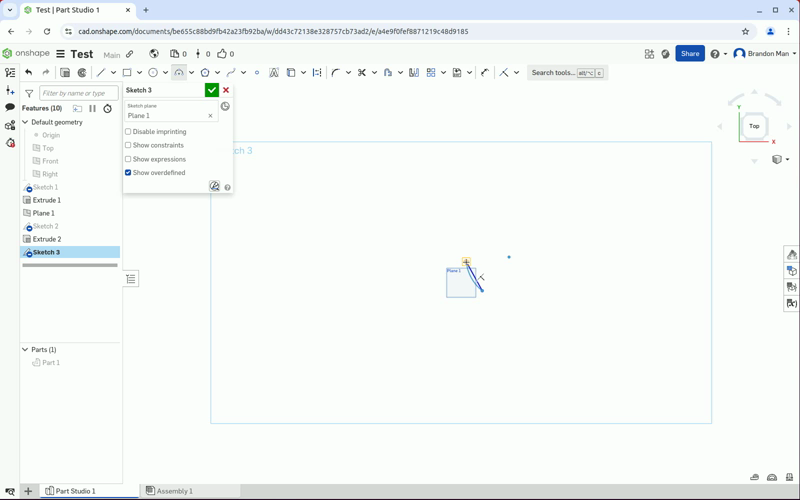
click(466, 261)
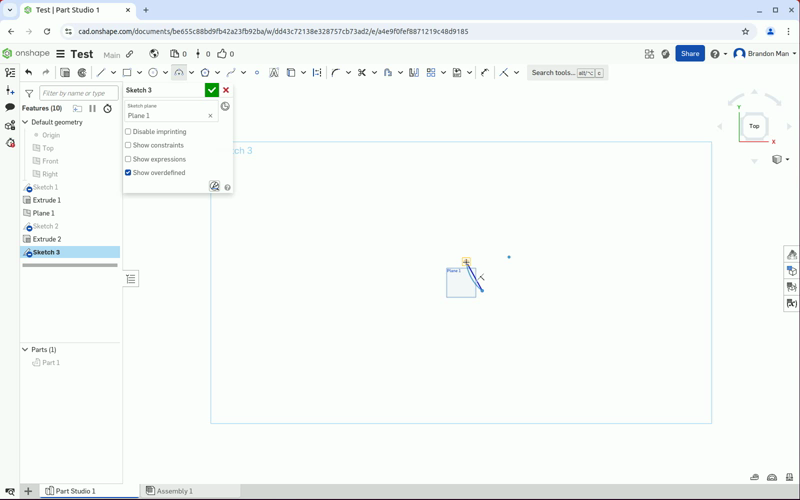
key_down(shift)
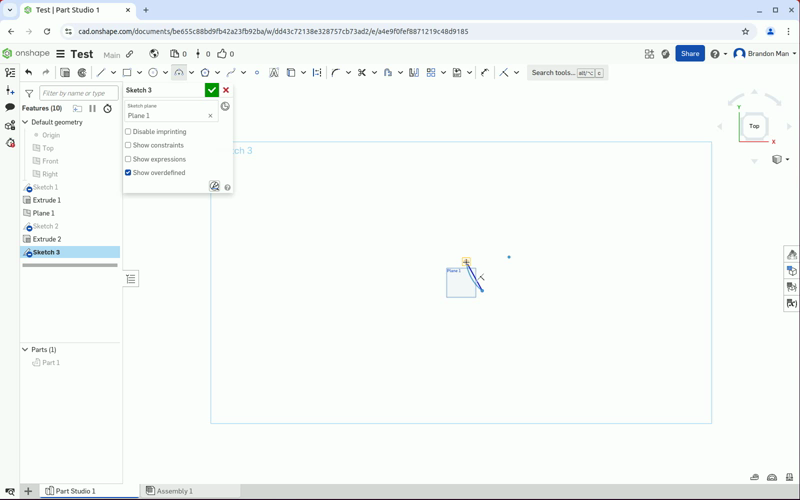
mouse_move(480, 273)
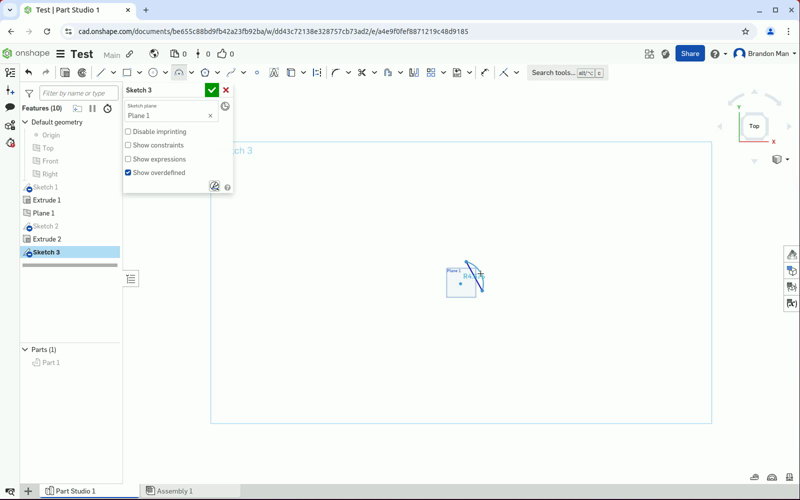
click(480, 273)
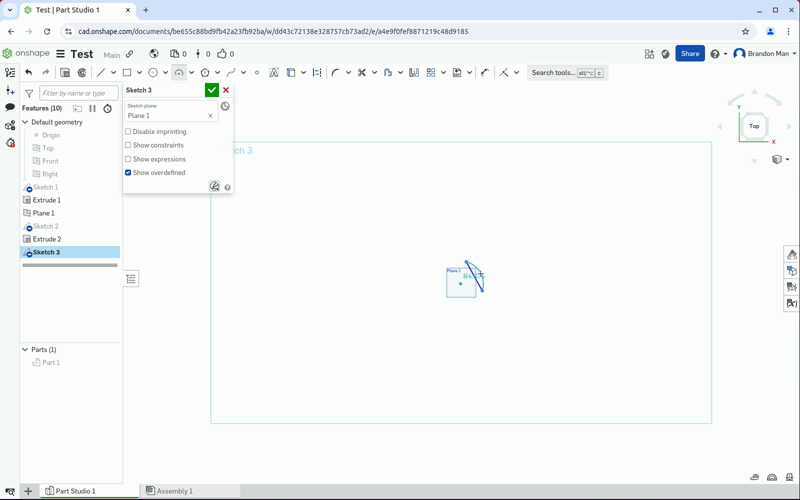
key_up(shift)
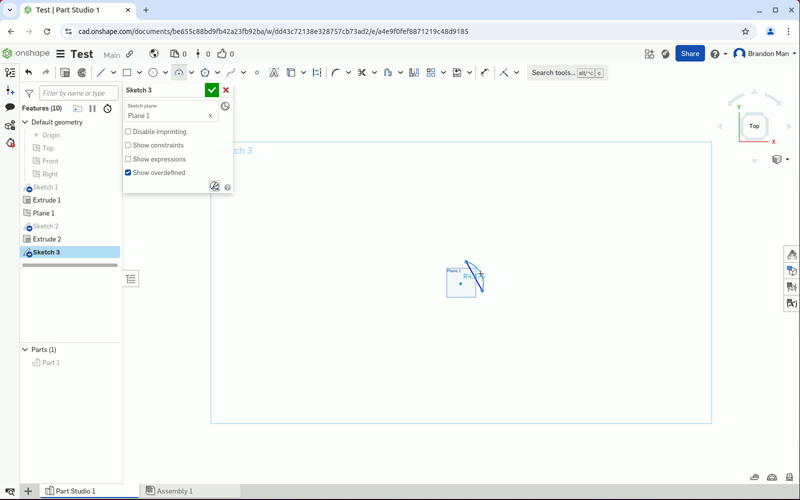
key(esc)
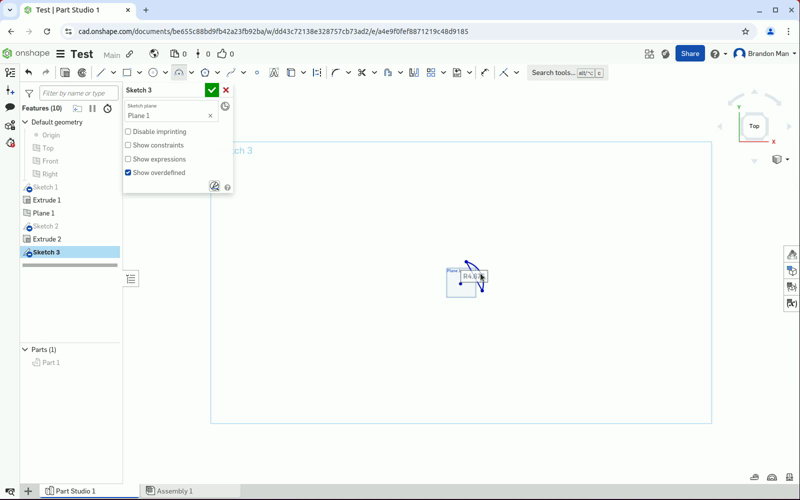
mouse_move(472, 269)
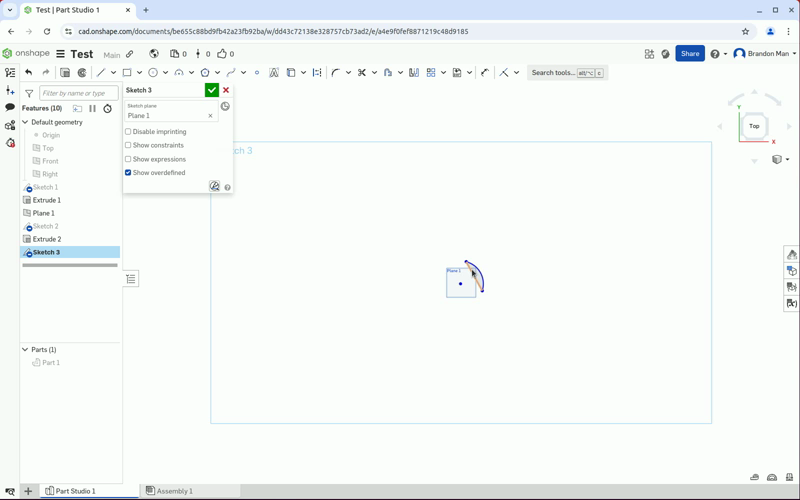
scroll(6)
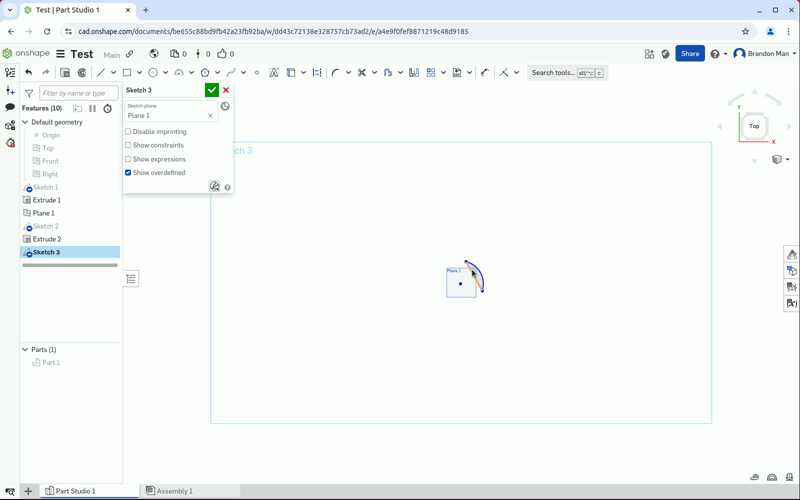
scroll(6)
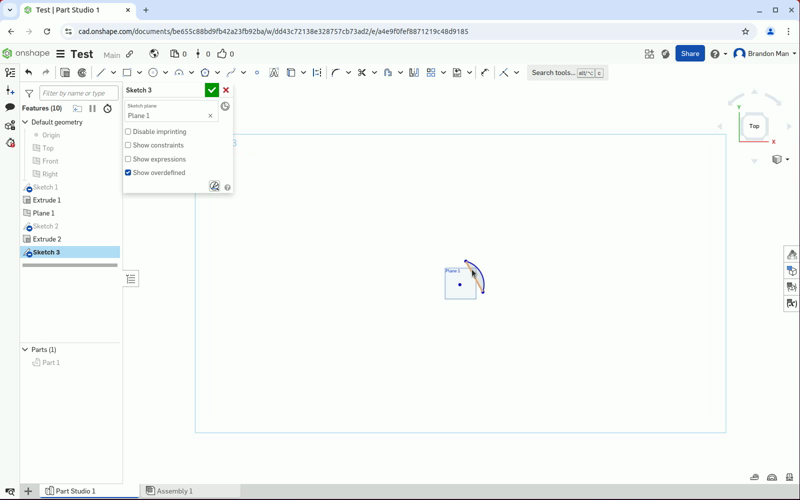
scroll(6)
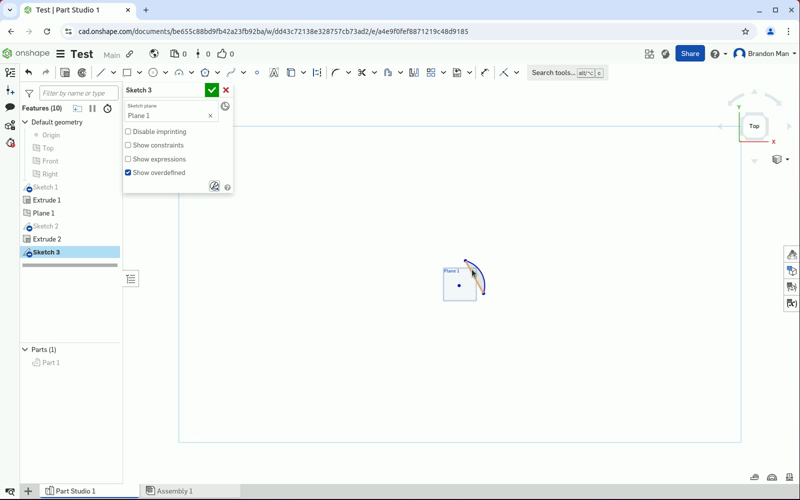
scroll(6)
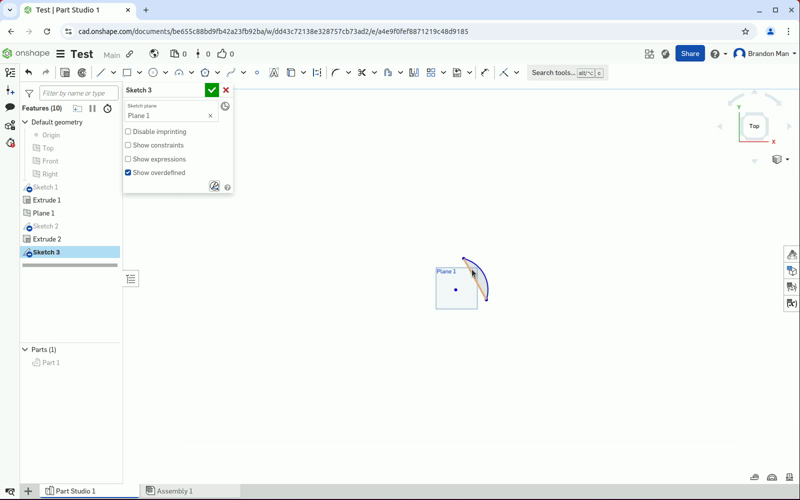
scroll(6)
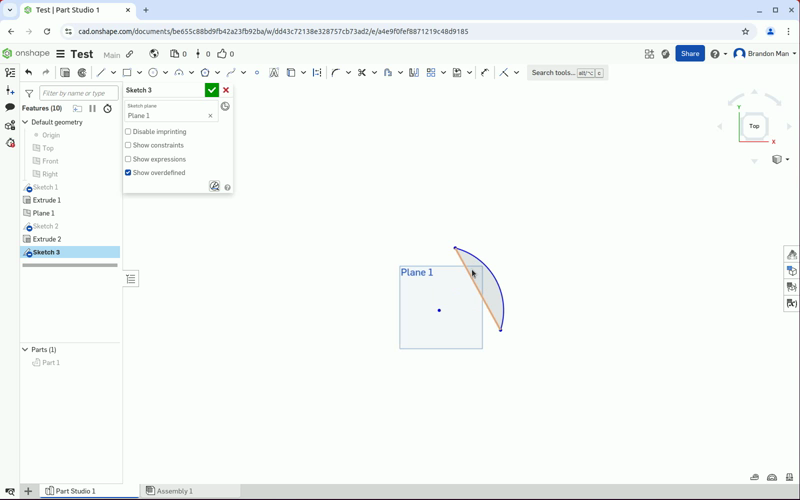
scroll(6)
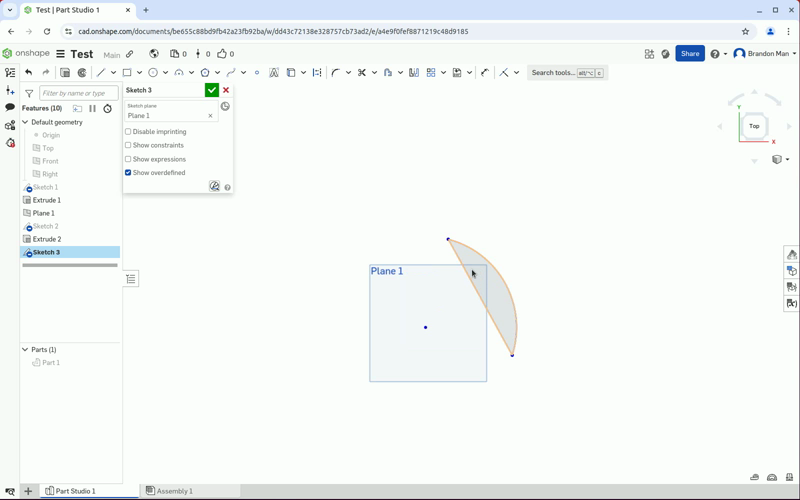
scroll(6)
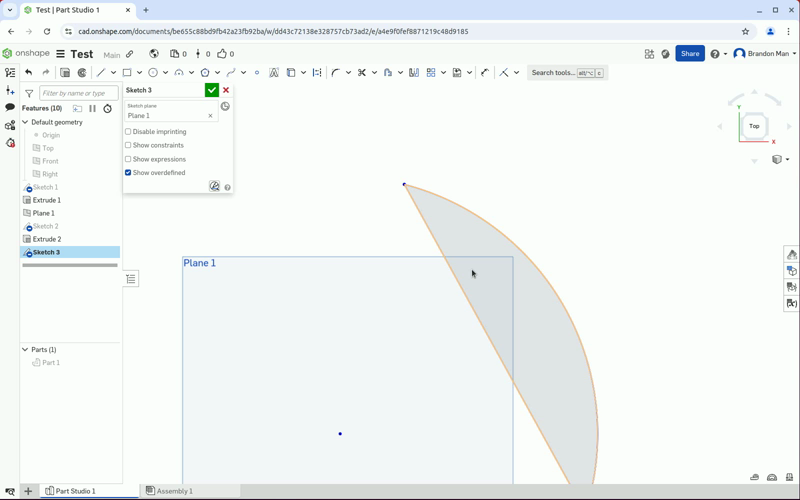
click(472, 269)
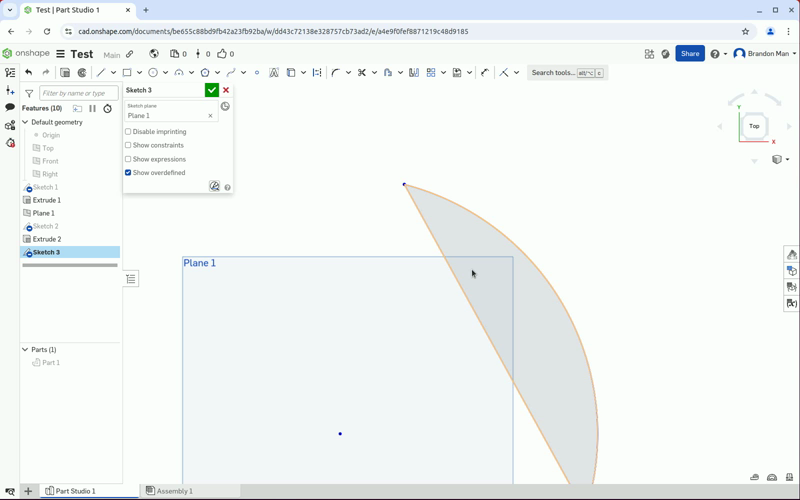
scroll(-6)
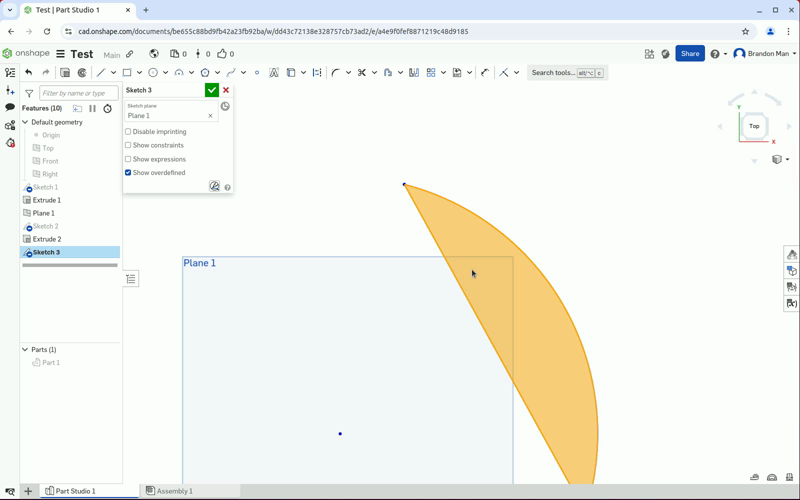
scroll(-6)
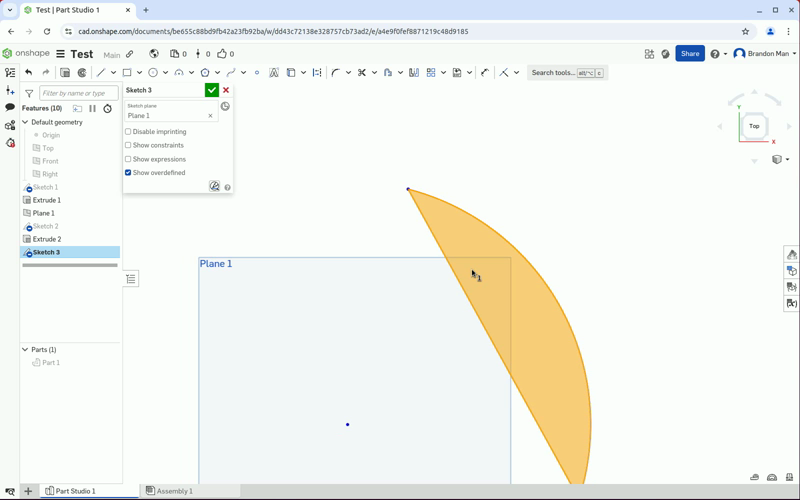
scroll(-6)
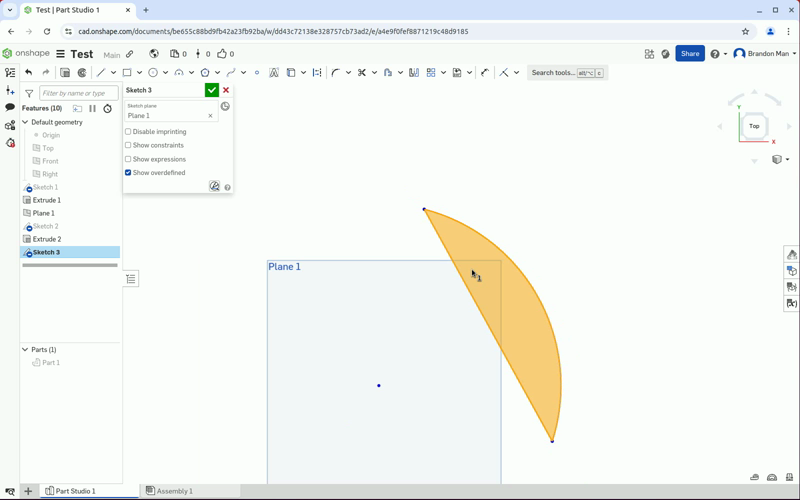
scroll(-6)
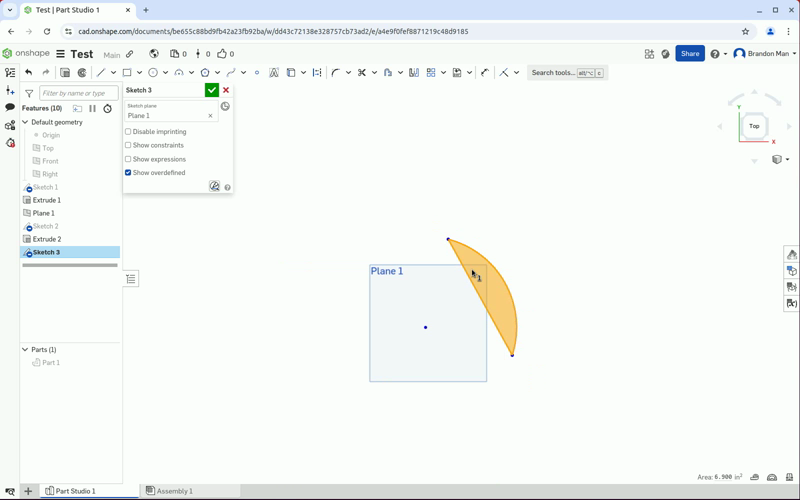
scroll(-6)
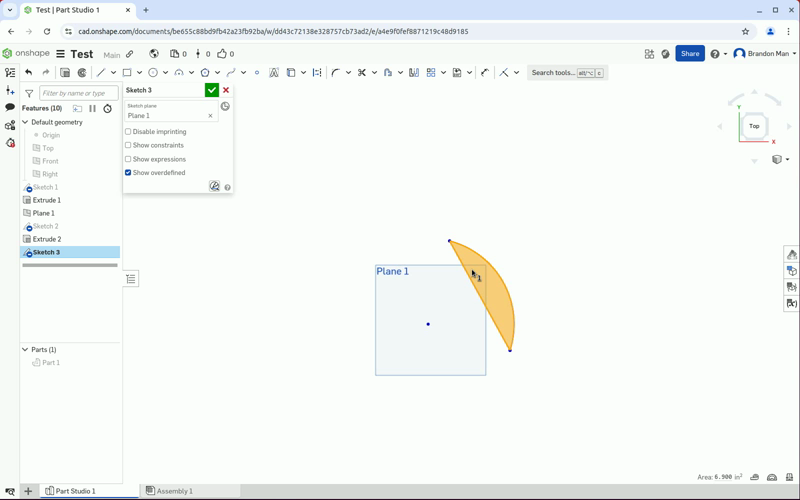
scroll(-6)
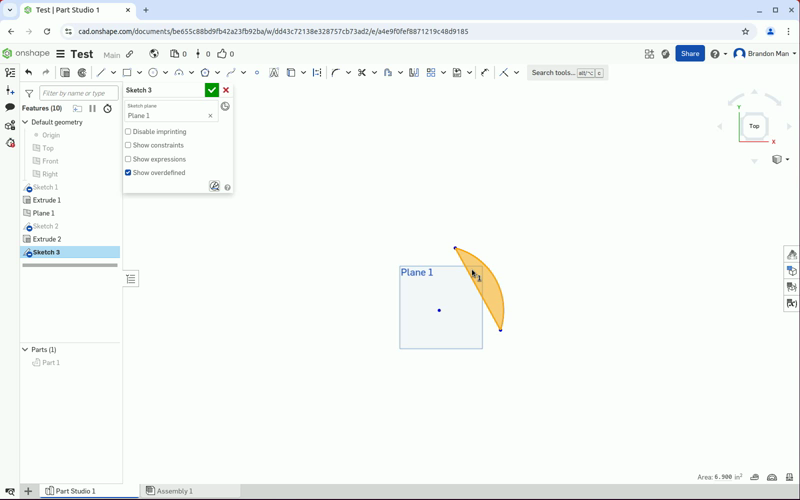
scroll(-6)
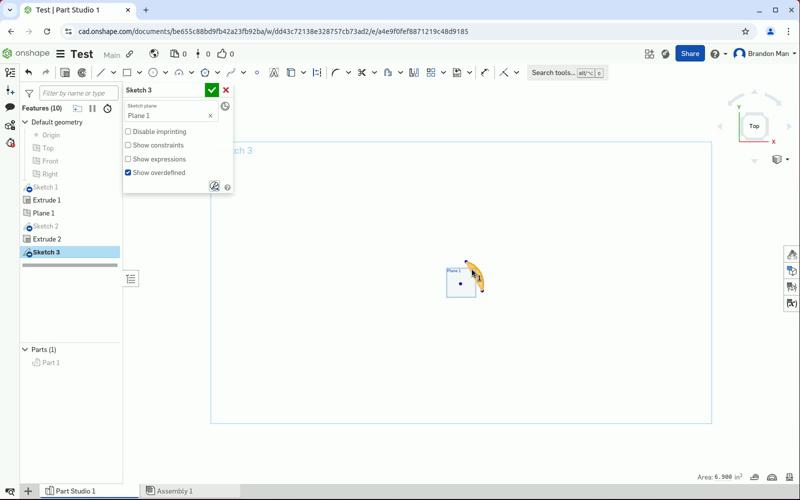
mouse_move(73, 352)
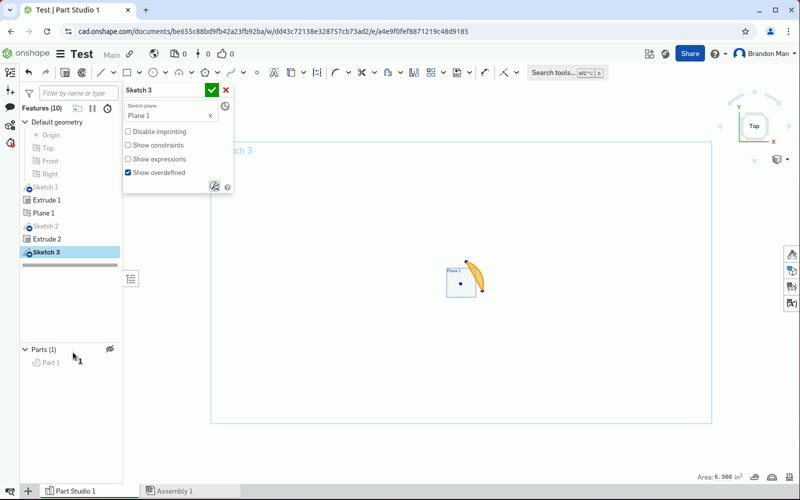
key(shift+y)
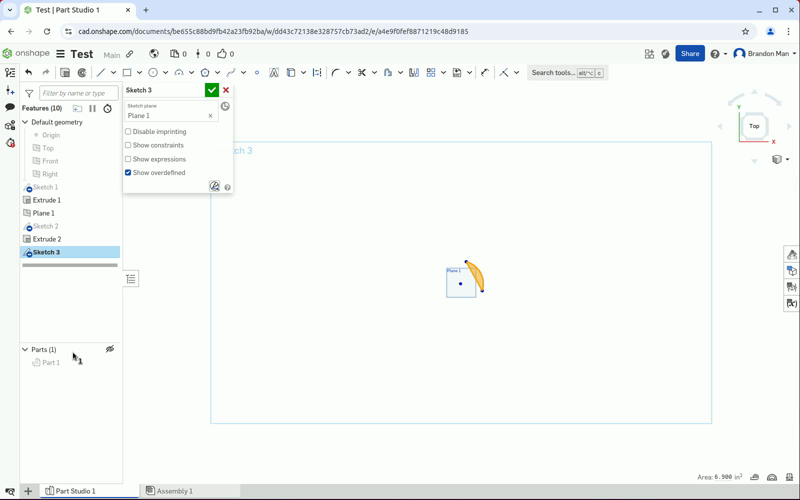
key(shift+e)
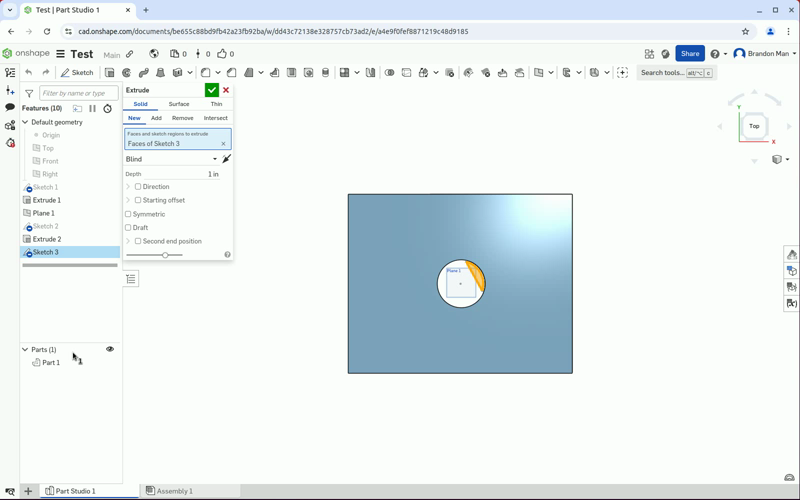
mouse_move(143, 106)
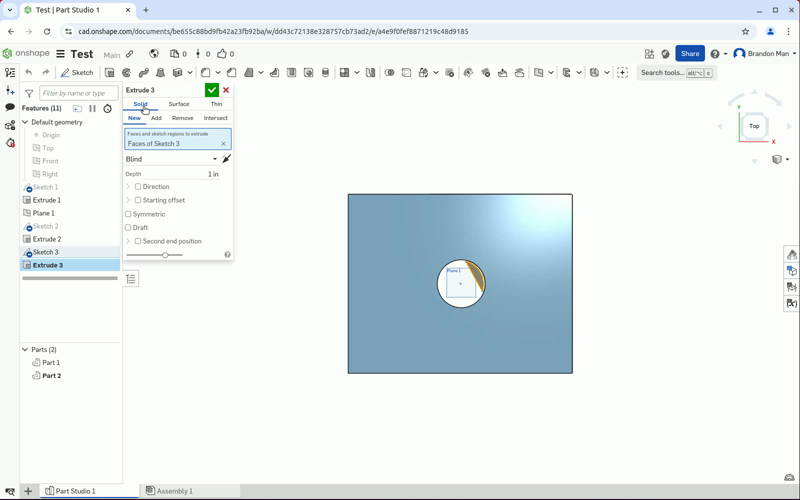
click(143, 106)
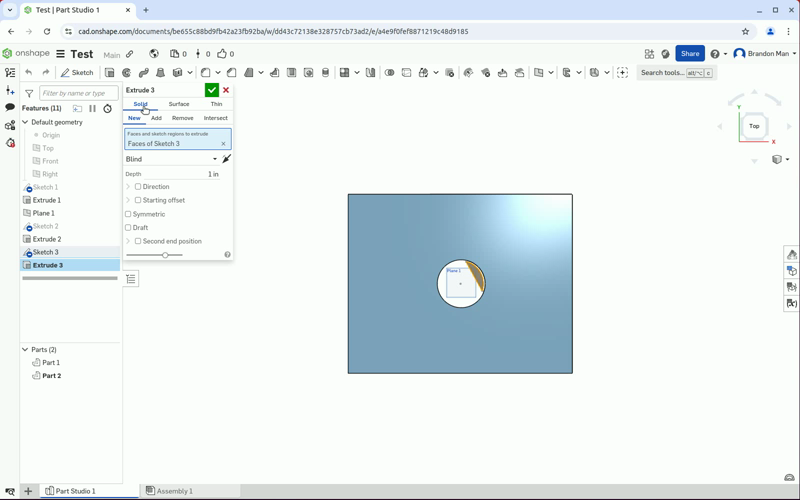
mouse_move(186, 120)
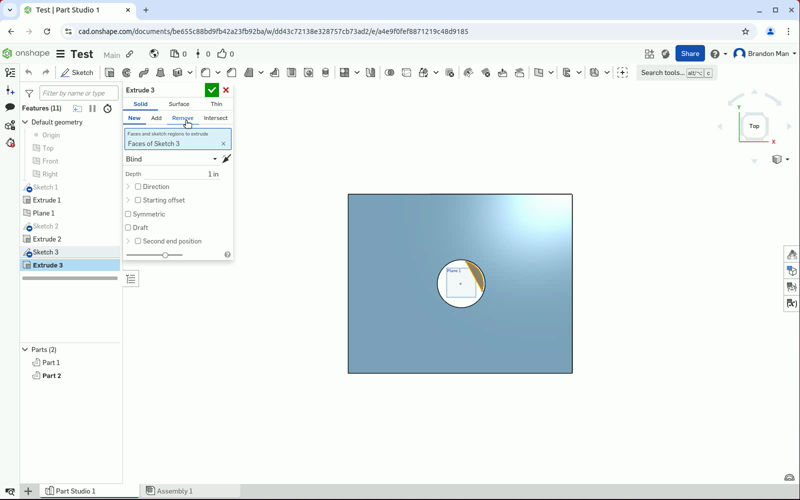
click(186, 120)
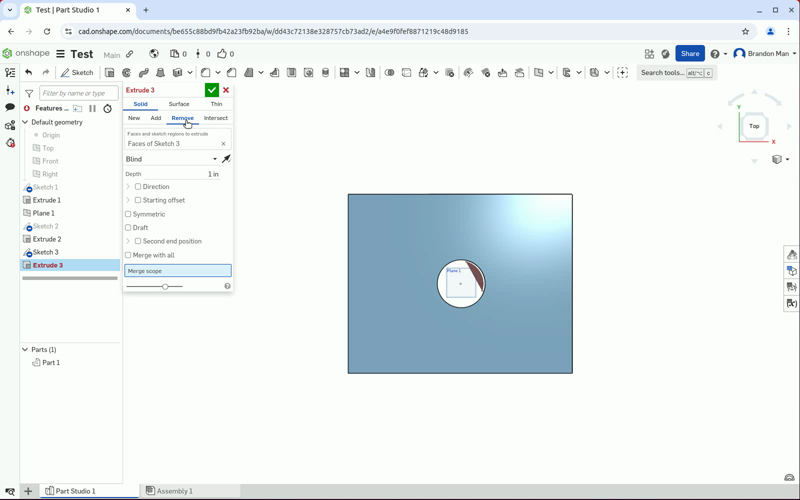
key(tab, 4)
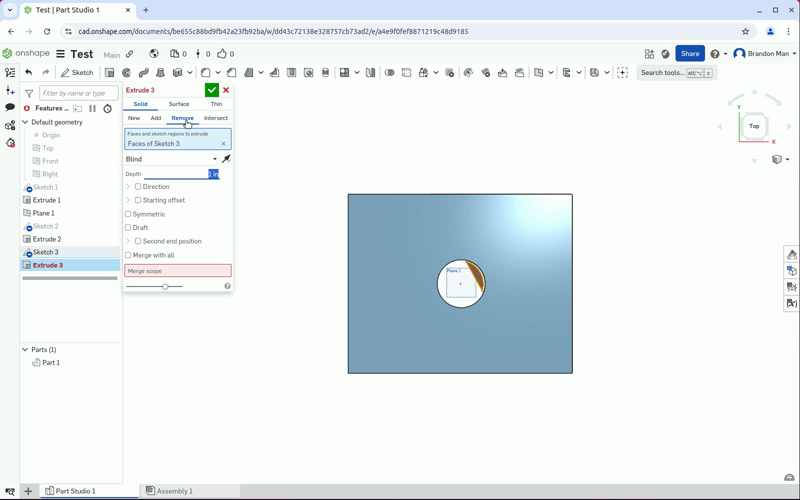
text(9.147)
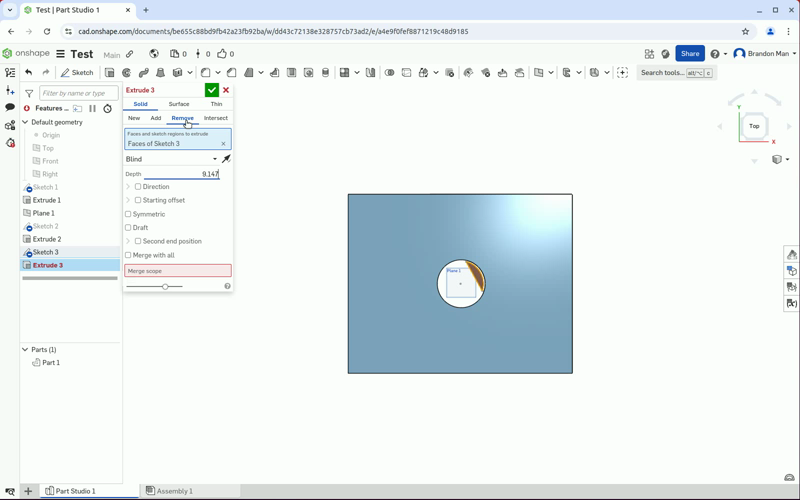
key(tab, 6)
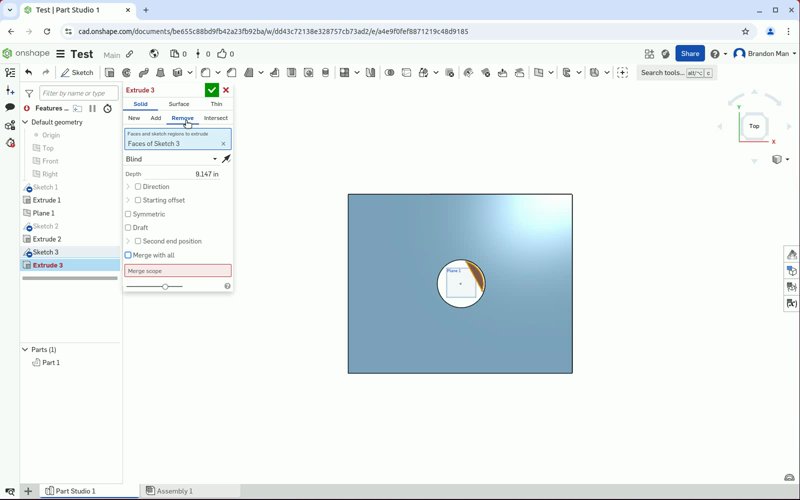
key(space)
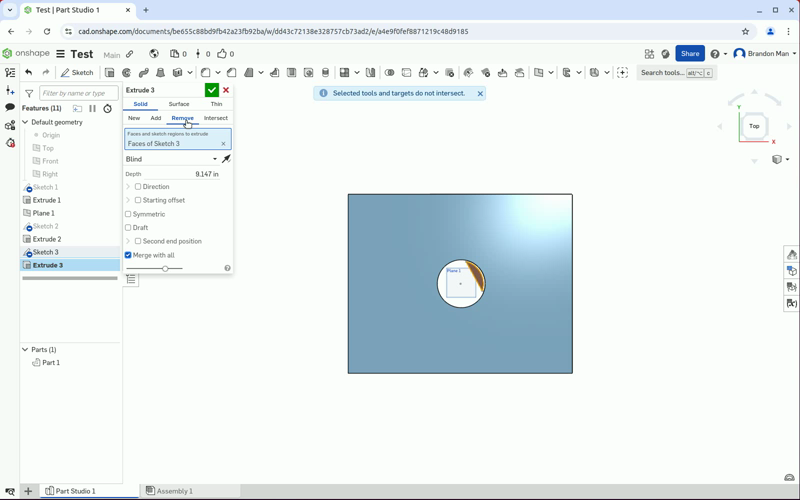
key(enter)
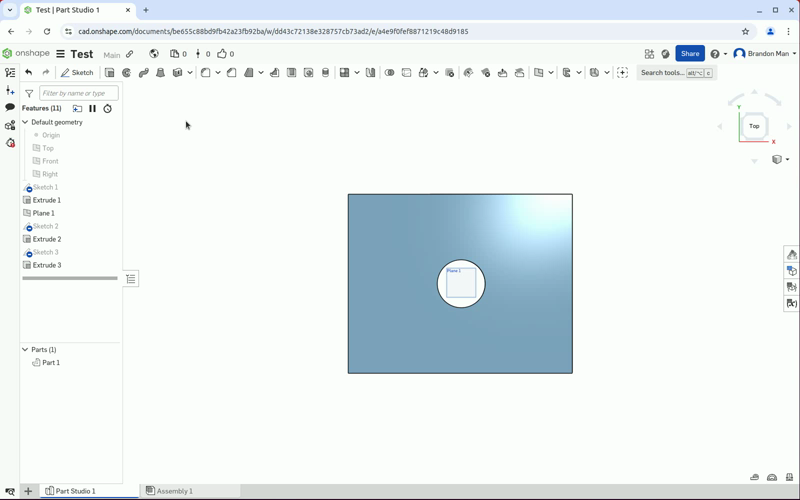
key(shift+h)
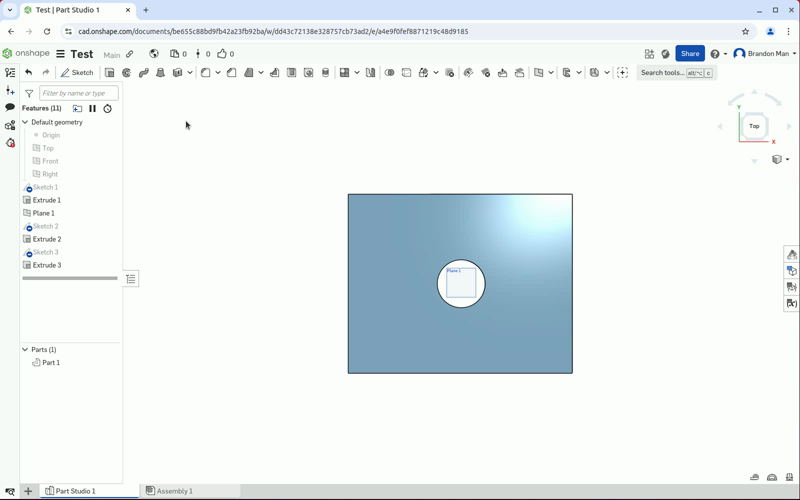
key(shift+h)
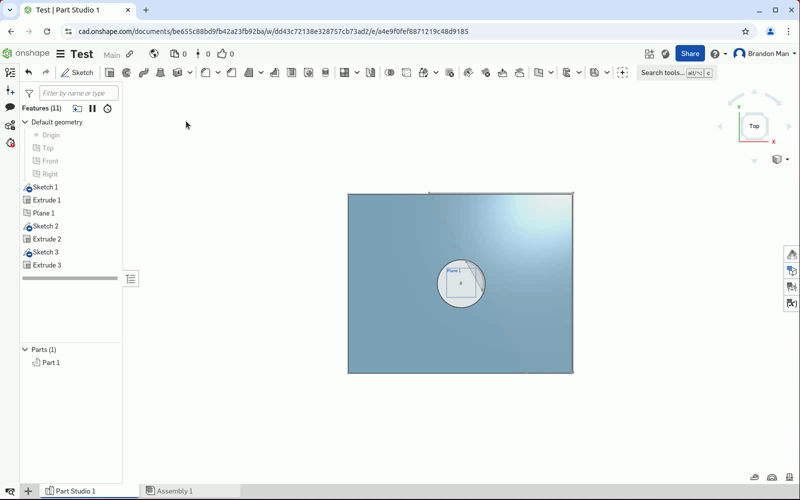
key(shift+7)
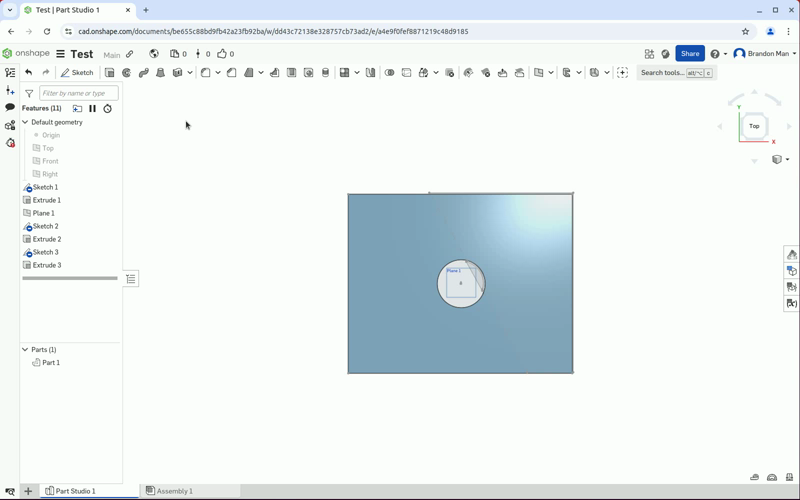
key(up, 3)
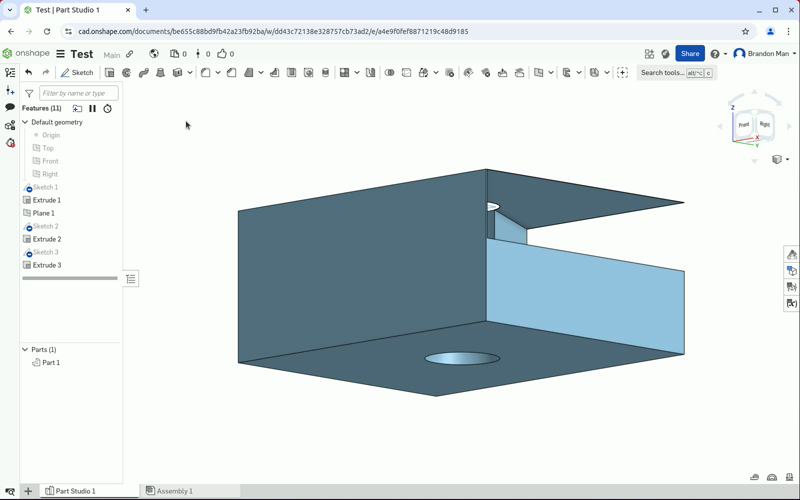
key(left, 3)
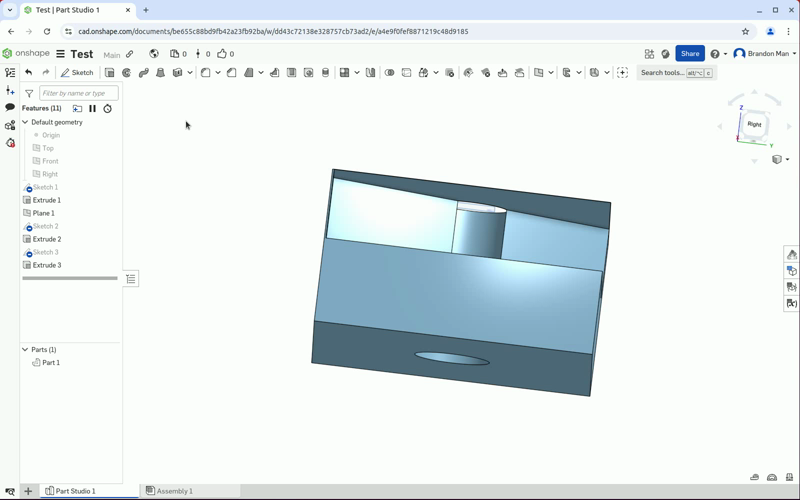
key(right, 3)
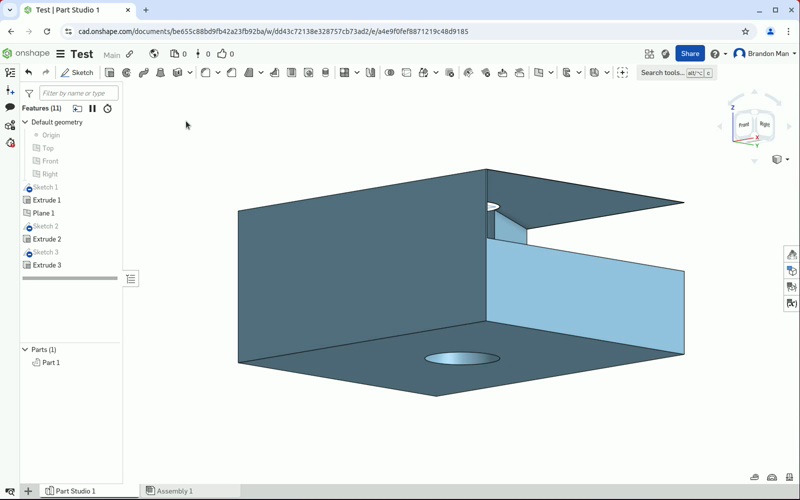
key(down, 3)
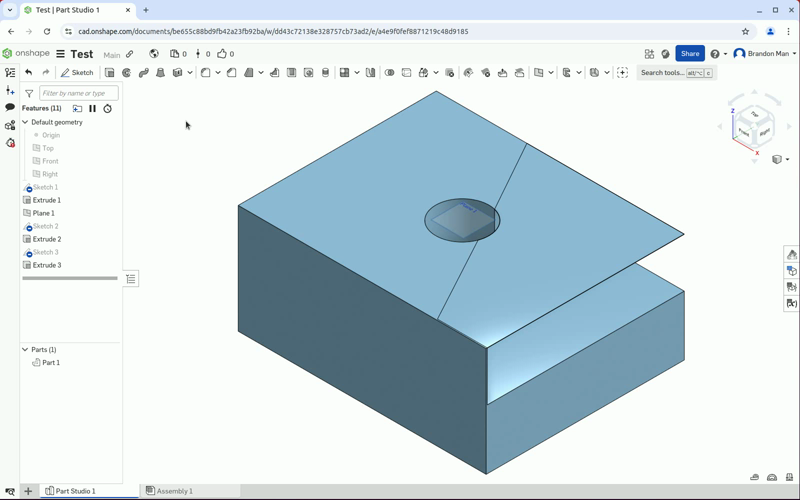
mouse_move(73, 189)
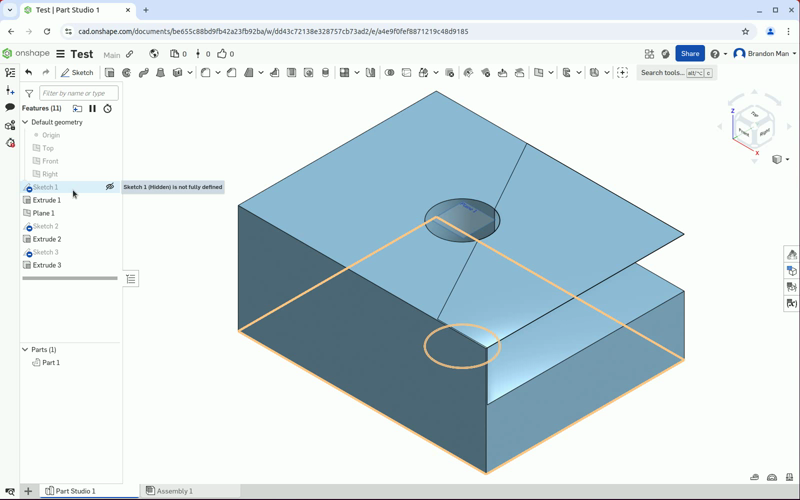
click(73, 189)